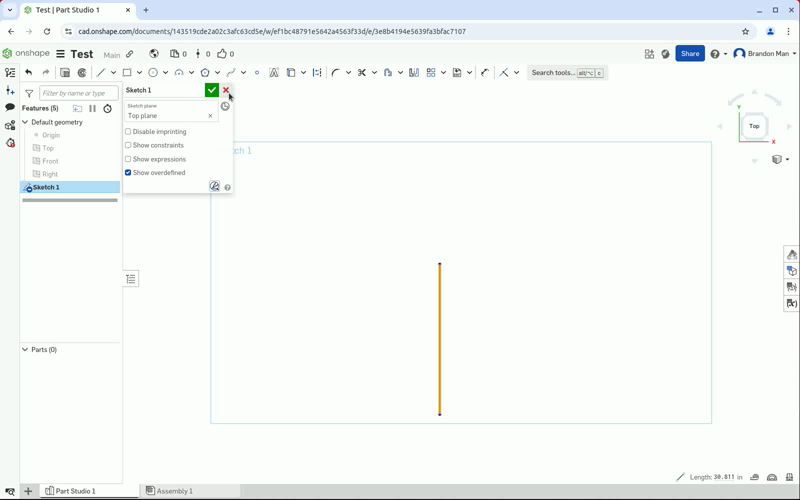
key(shift+h)
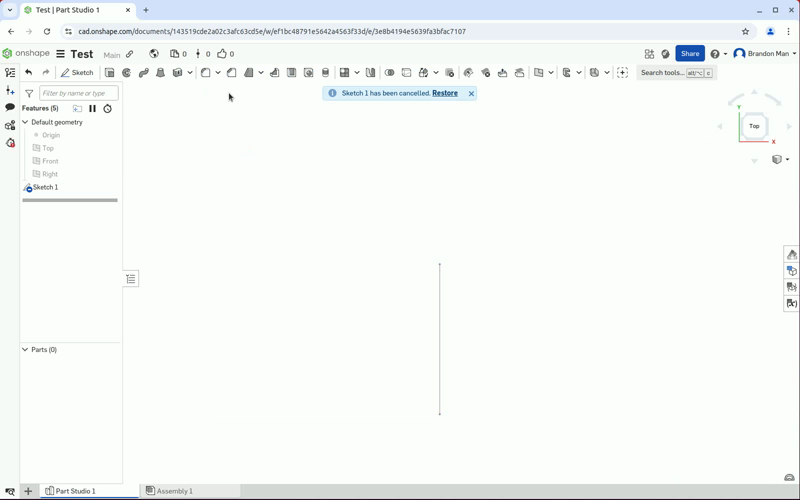
key(shift+s)
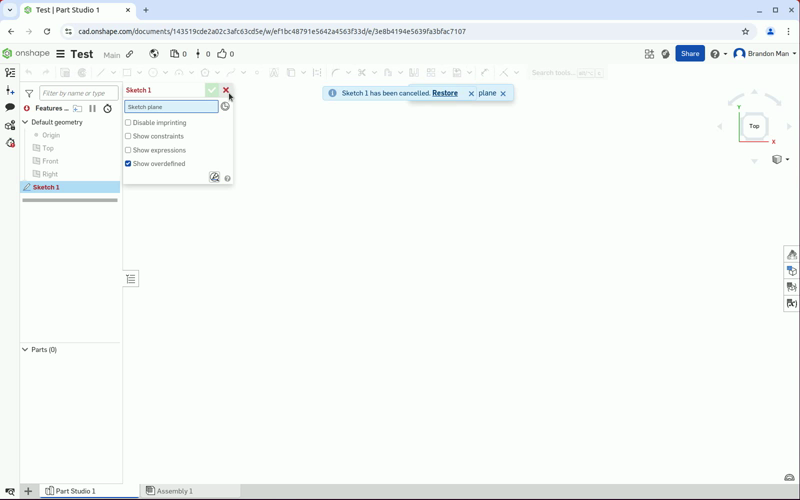
mouse_move(73, 150)
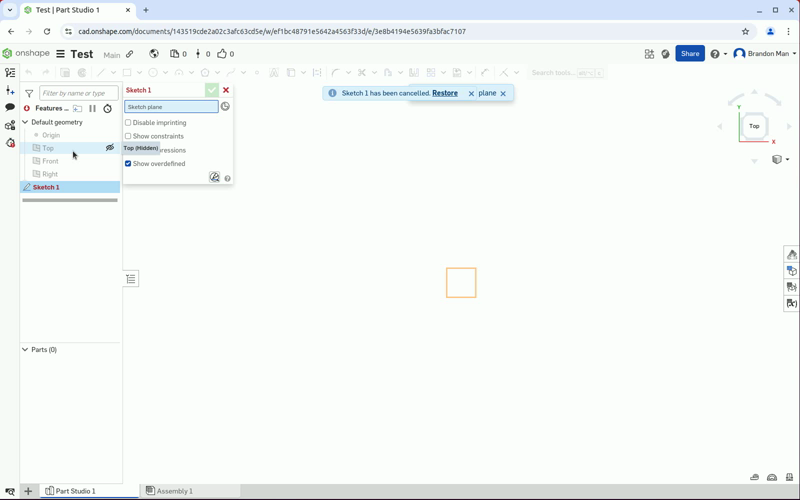
click(73, 150)
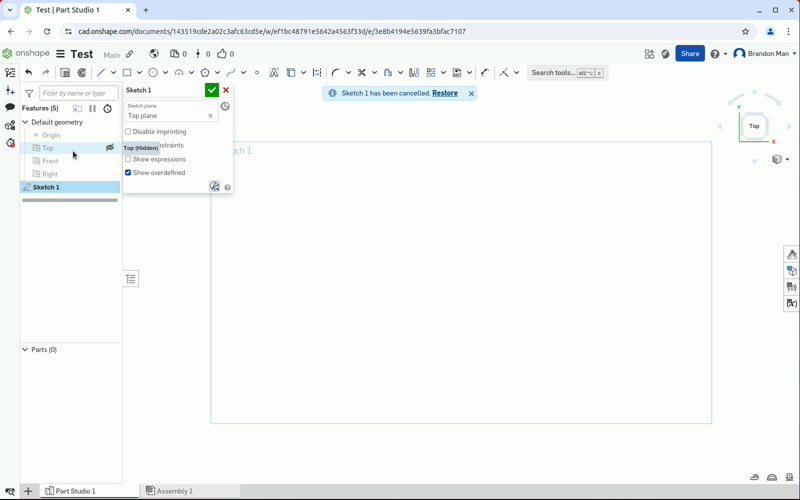
mouse_move(73, 352)
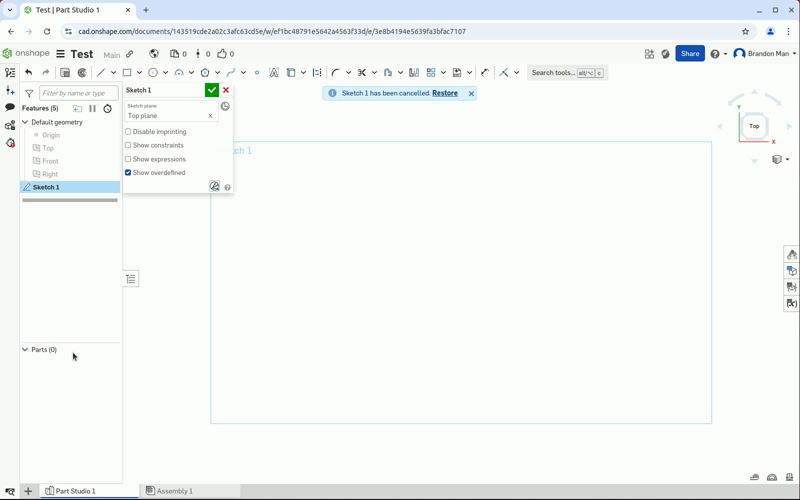
key(y)
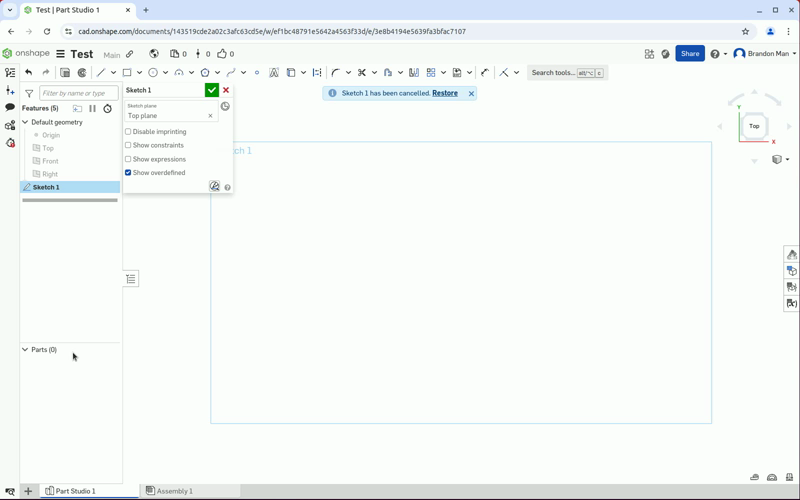
key(c)
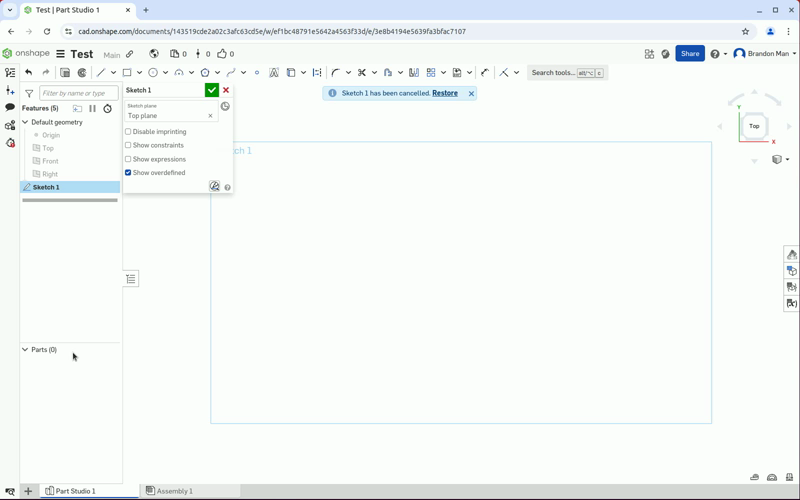
key_down(shift)
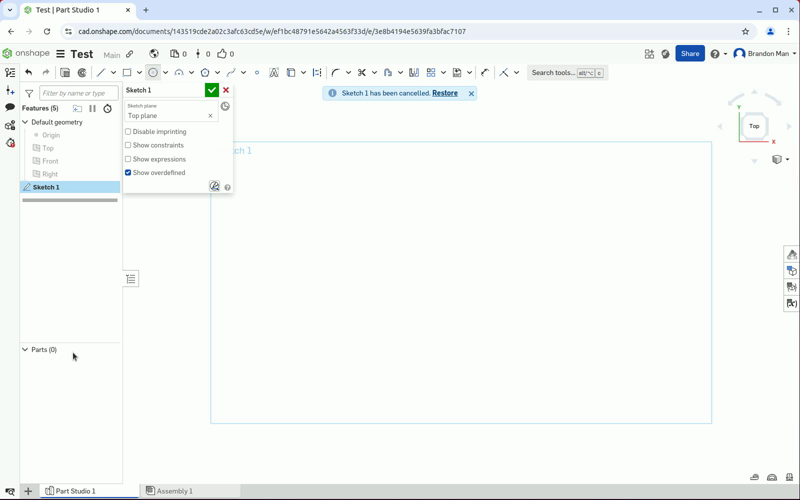
mouse_move(460, 282)
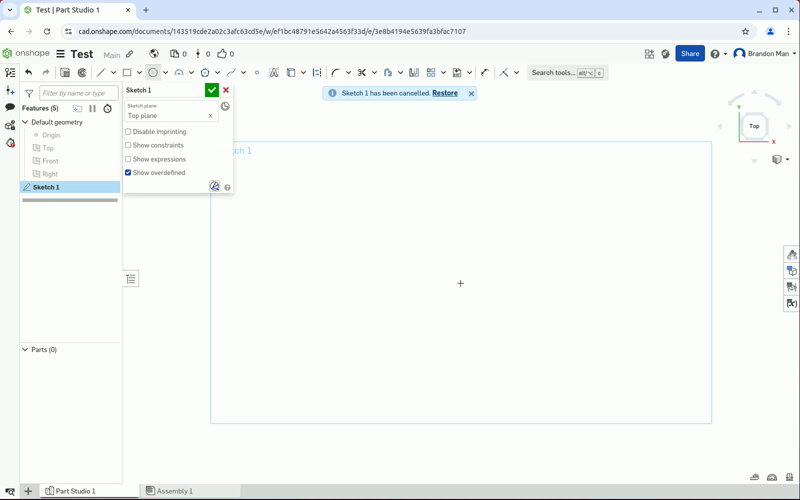
click(460, 282)
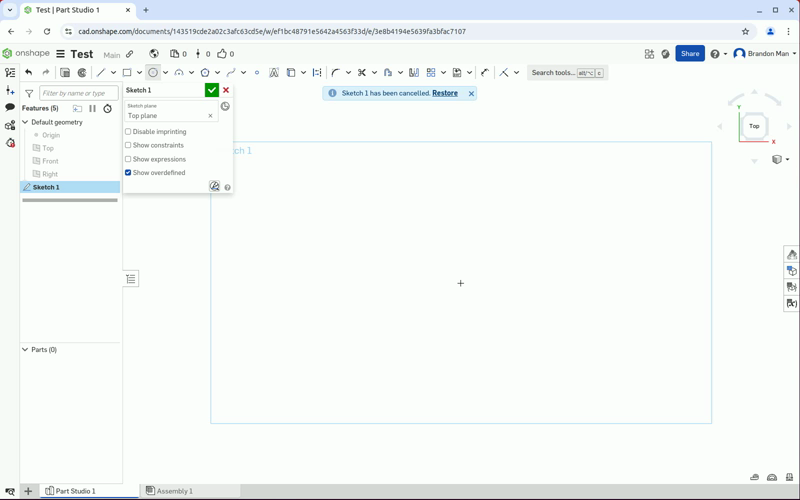
key_up(shift)
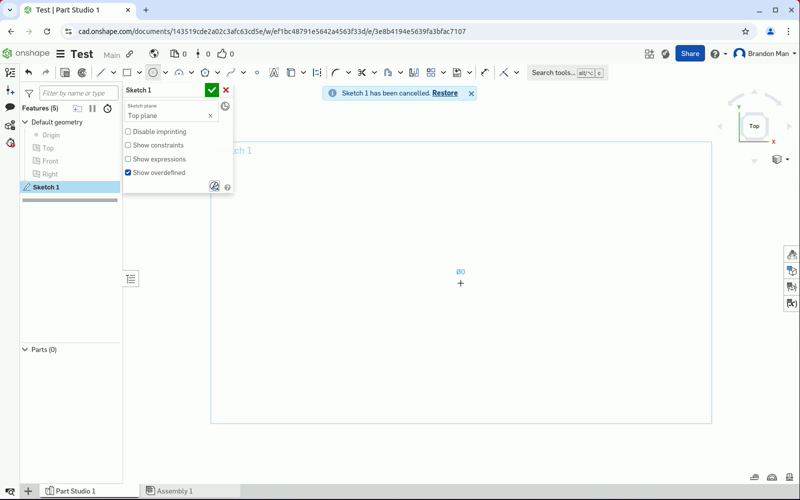
mouse_move(533, 282)
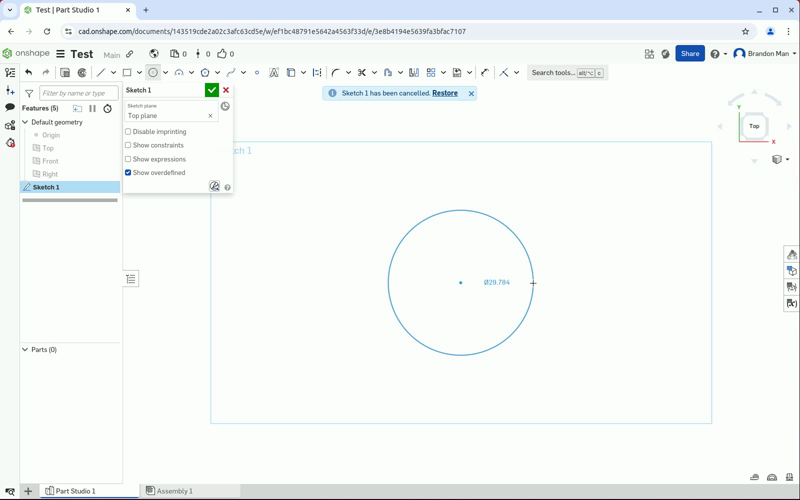
click(533, 282)
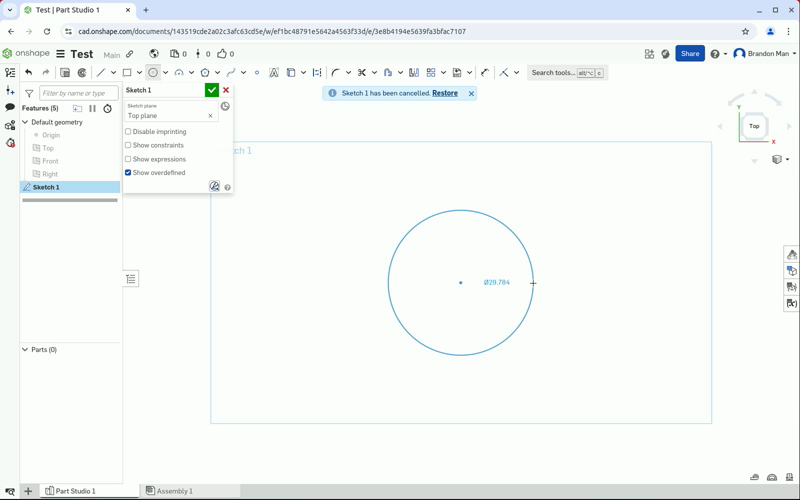
key(esc)
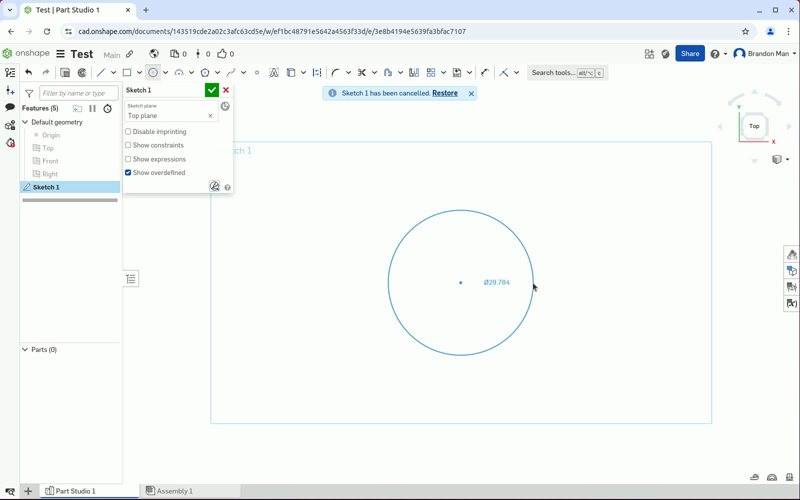
key(c)
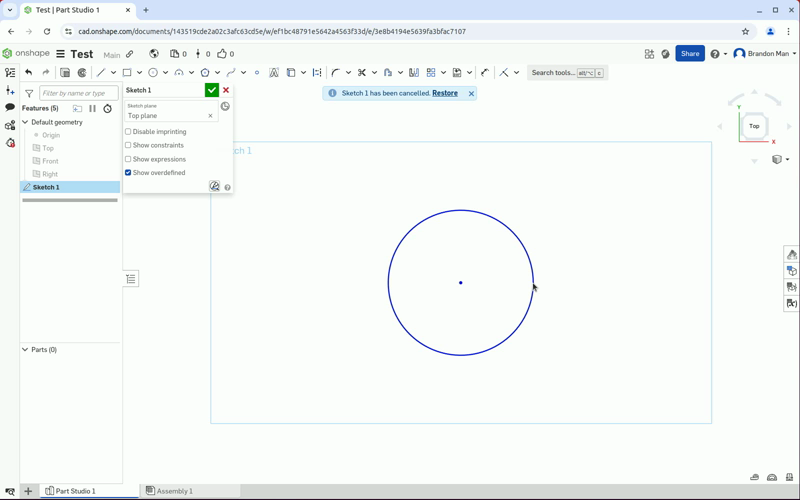
key_down(shift)
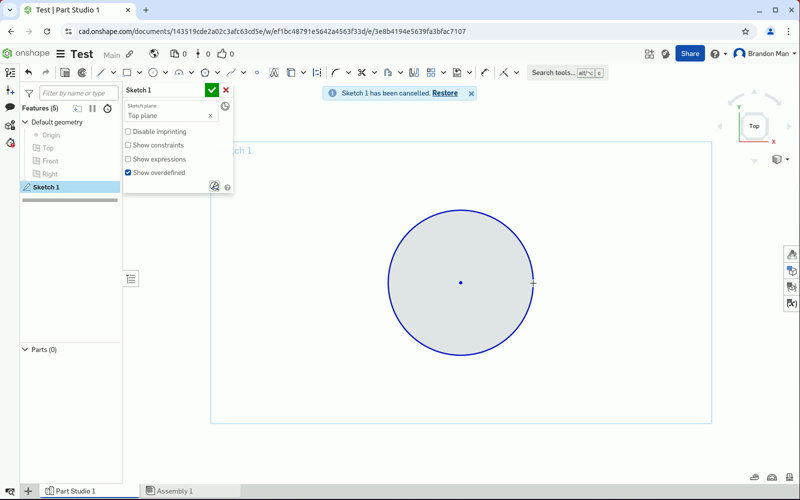
mouse_move(460, 282)
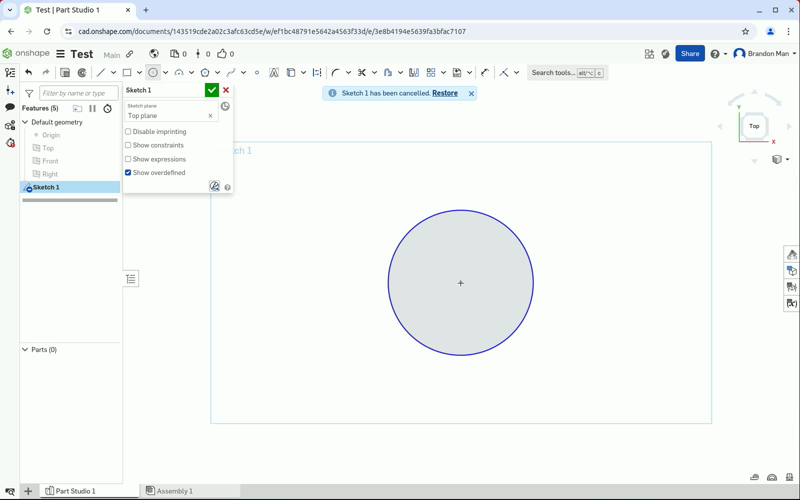
click(460, 282)
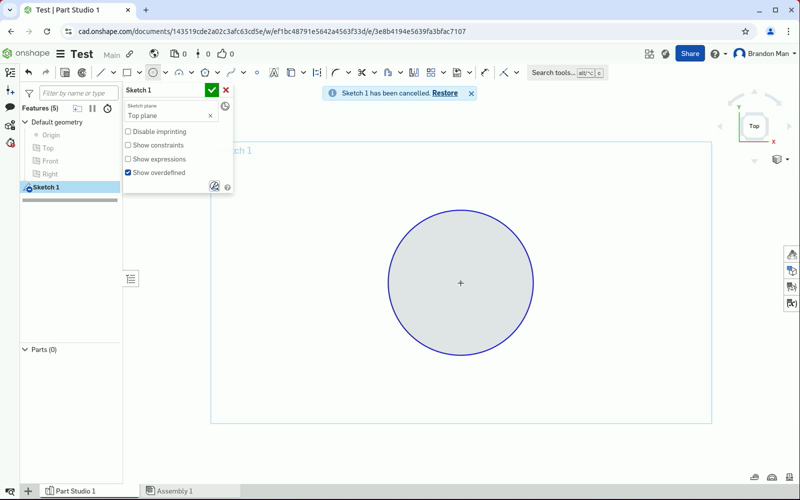
key_up(shift)
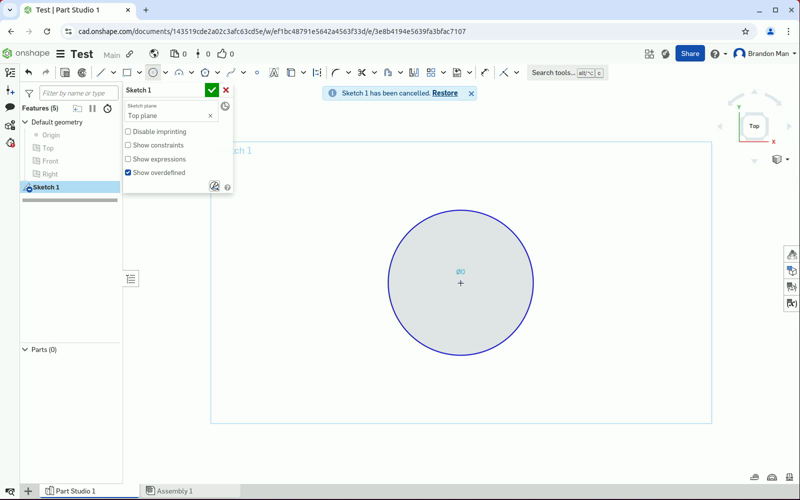
mouse_move(521, 282)
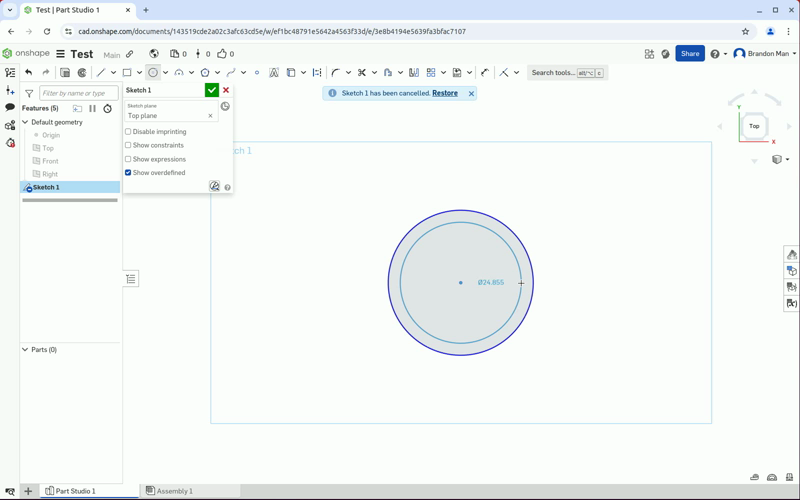
click(521, 282)
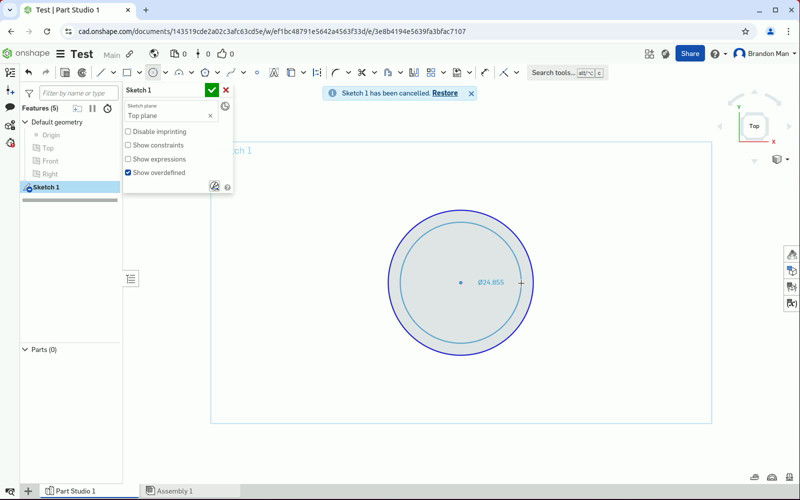
key(esc)
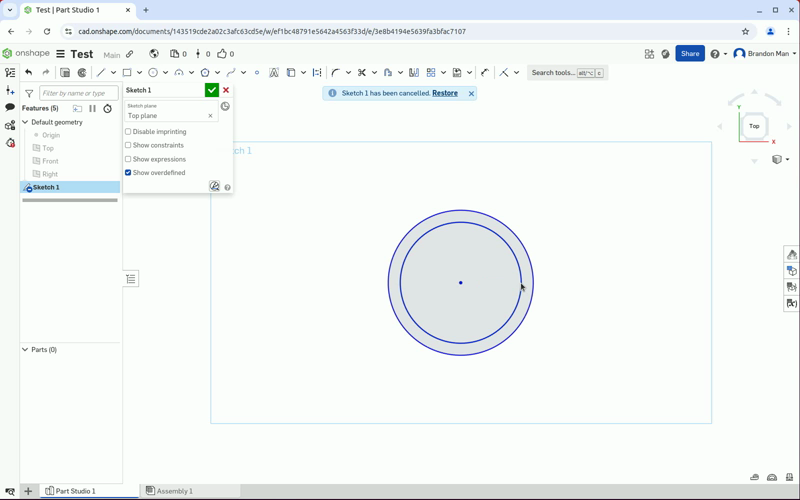
mouse_move(496, 339)
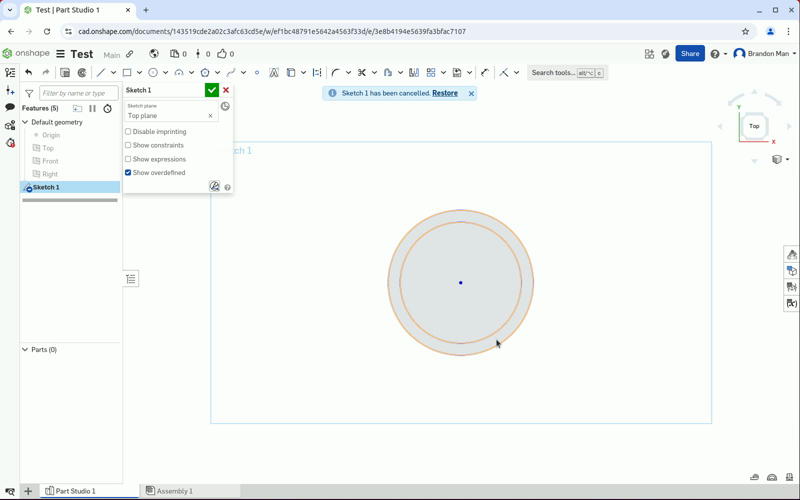
click(496, 339)
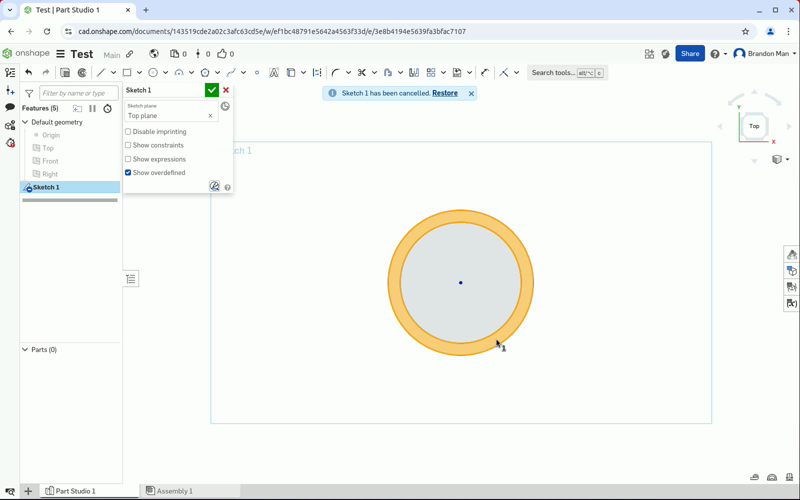
mouse_move(73, 352)
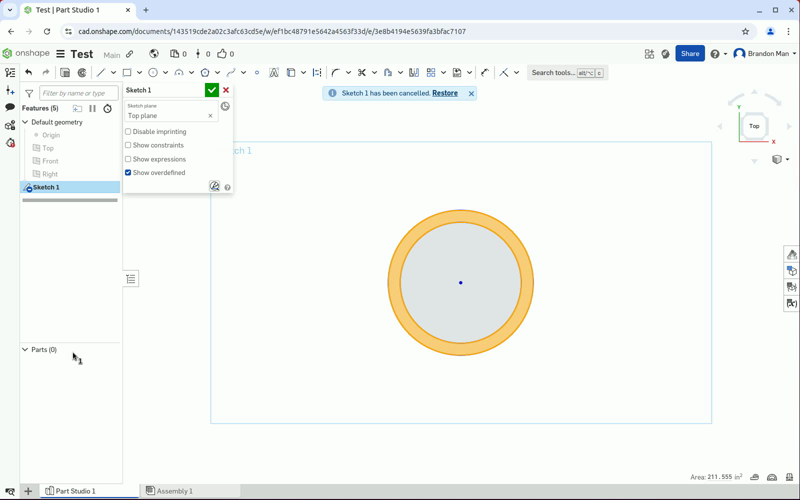
key(shift+y)
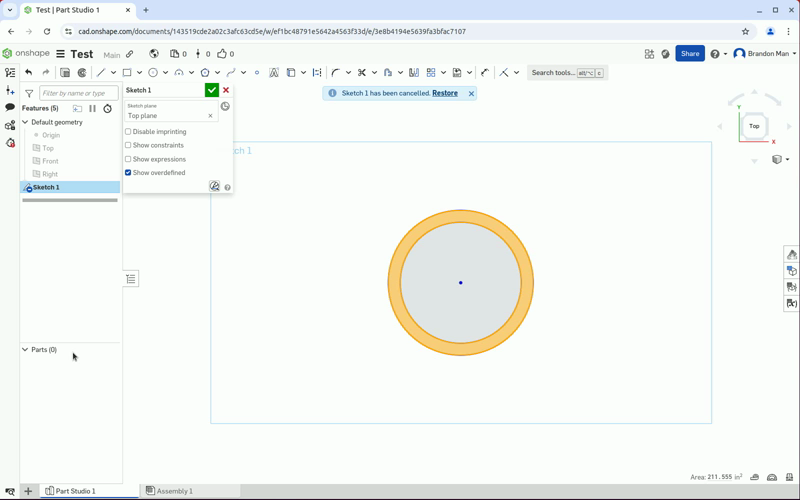
key(shift+e)
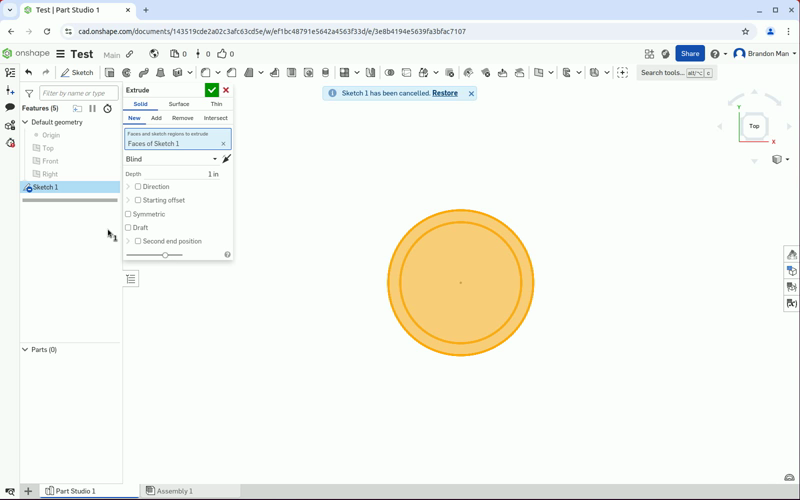
mouse_move(143, 106)
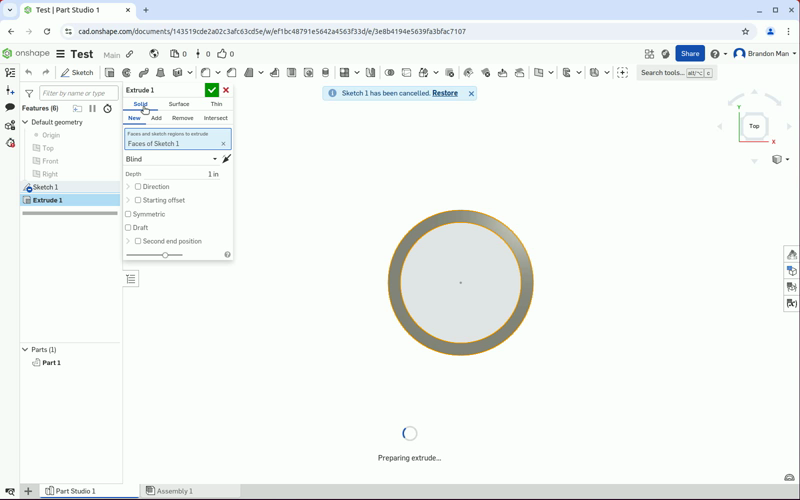
click(143, 106)
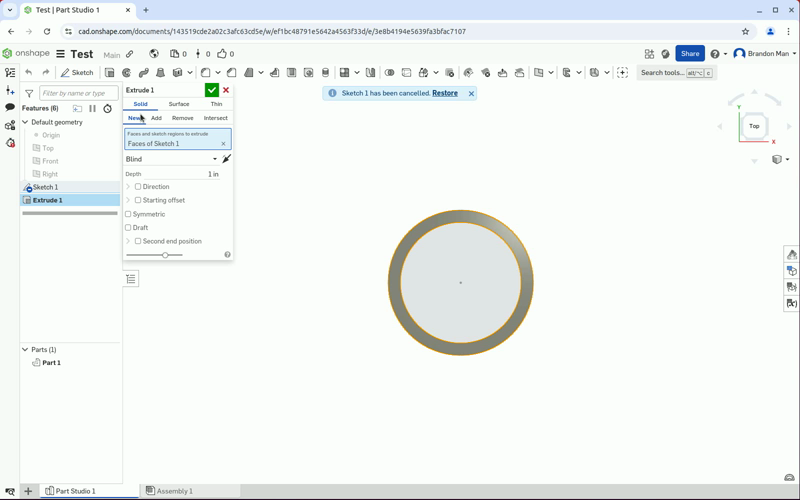
mouse_move(137, 120)
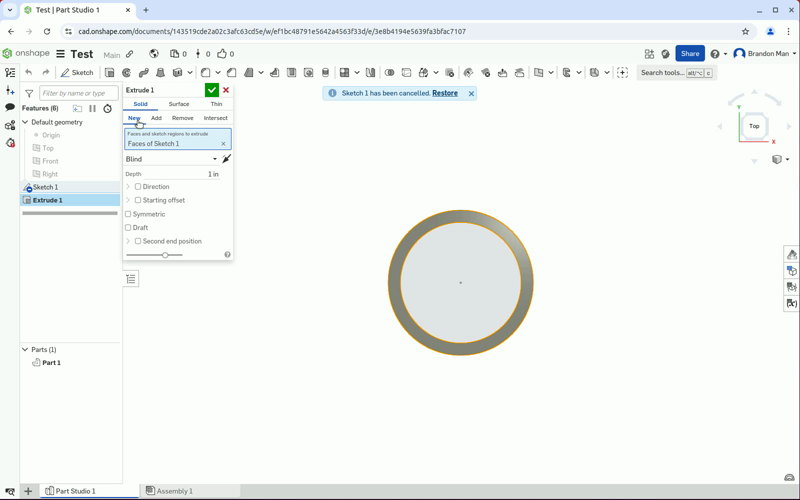
click(137, 120)
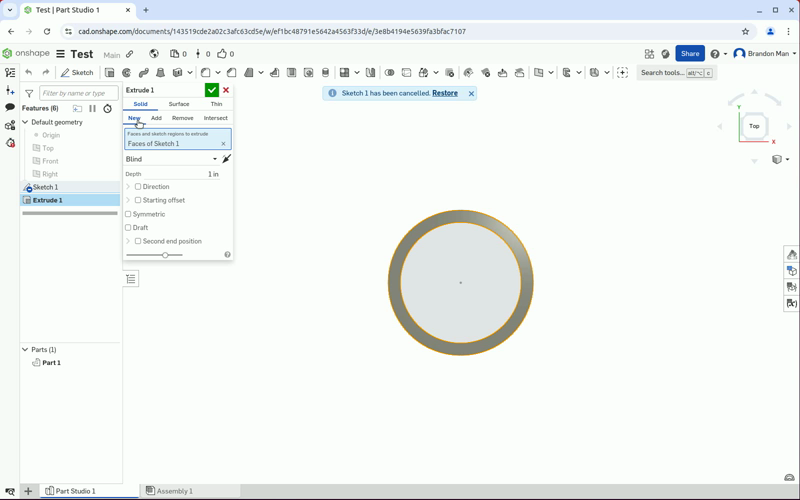
key(tab, 4)
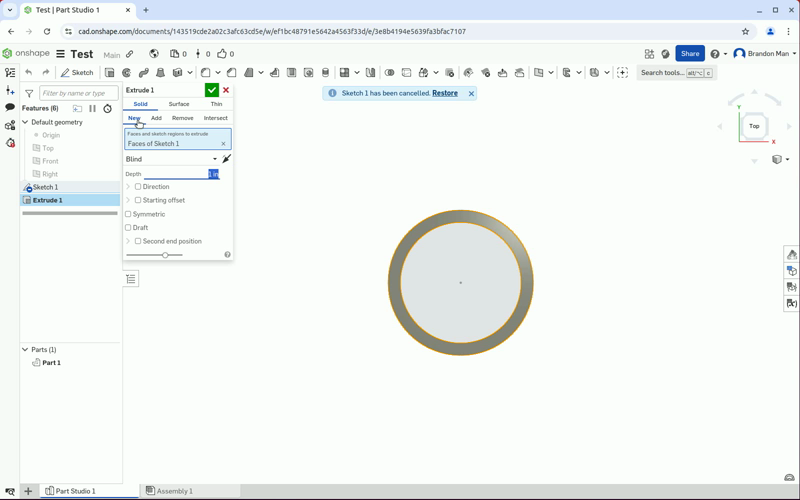
text(1.444)
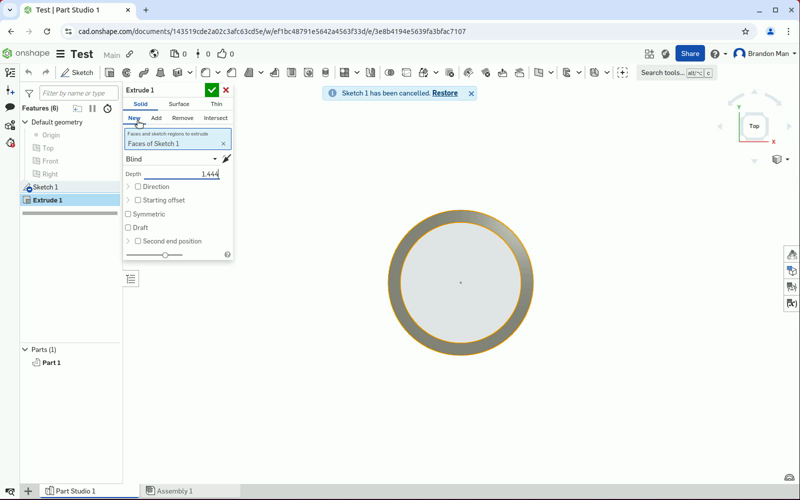
key(enter)
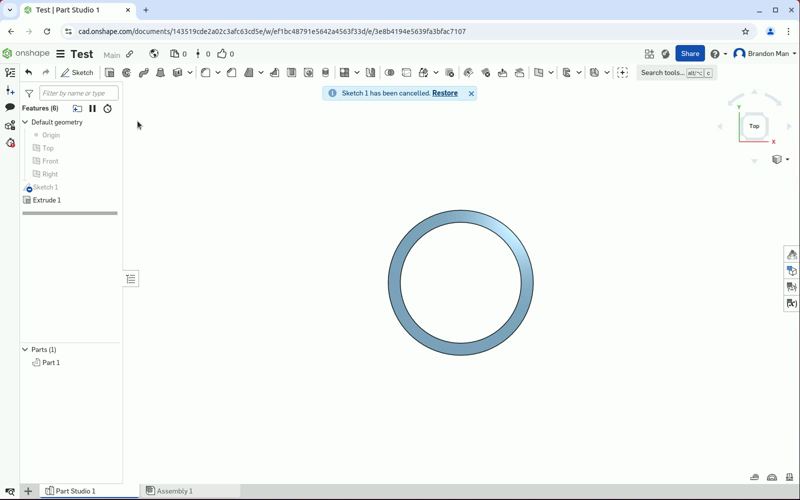
key(shift+h)
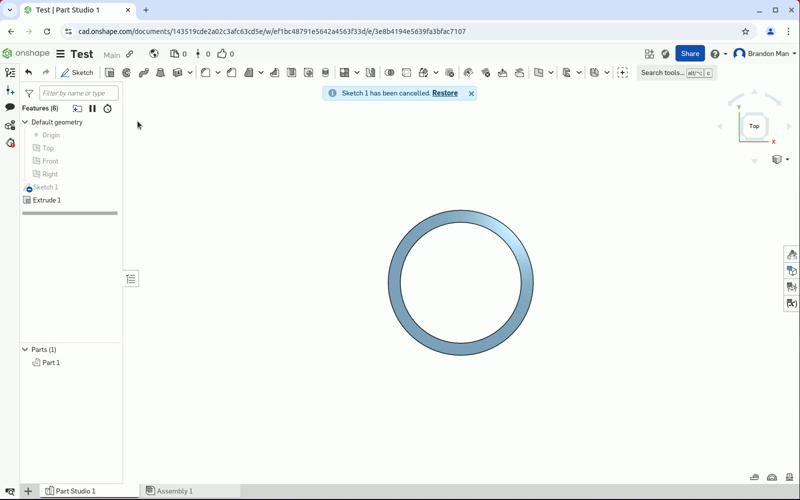
key(shift+h)
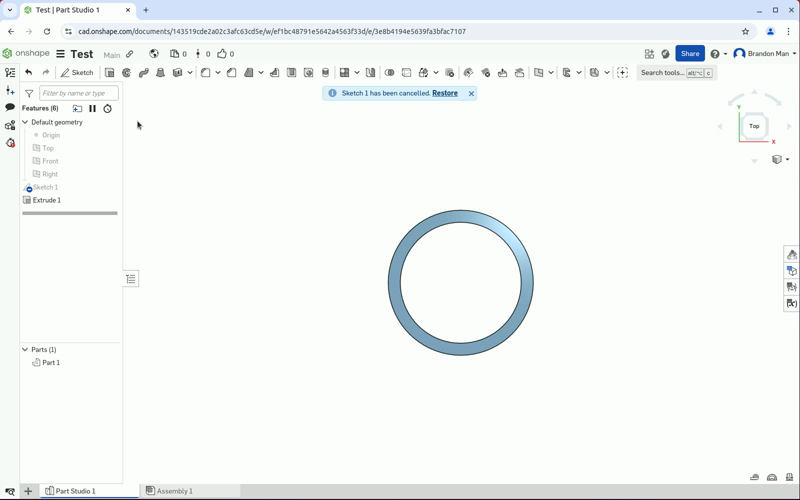
mouse_move(73, 189)
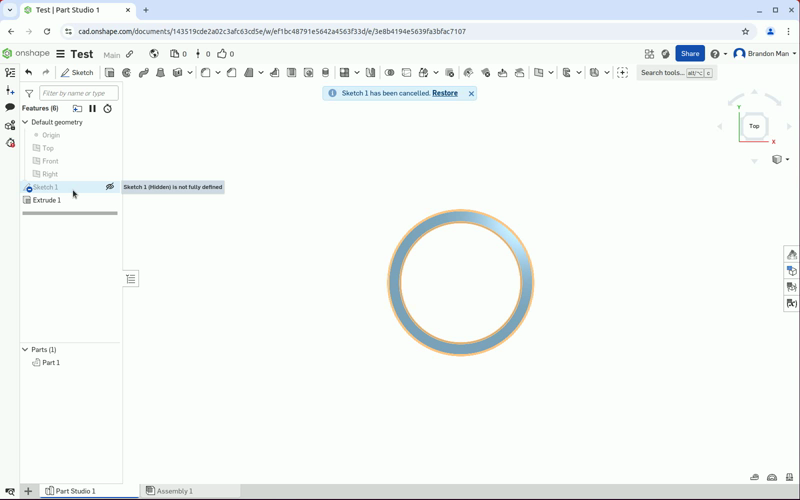
click(73, 189)
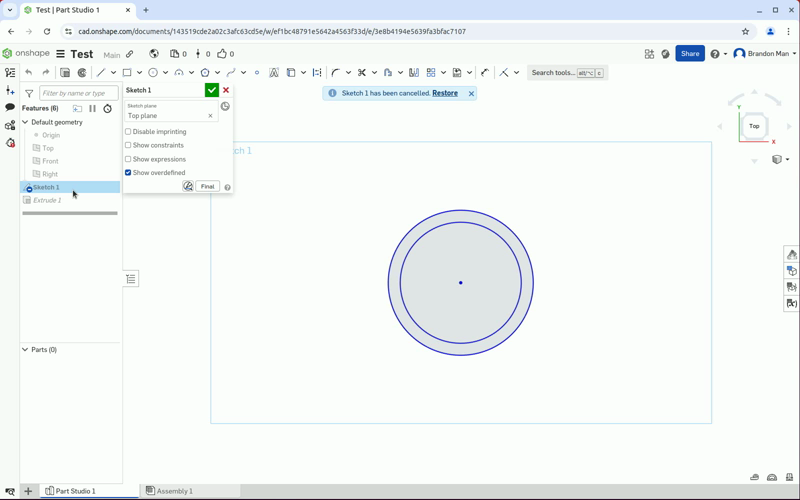
mouse_move(229, 92)
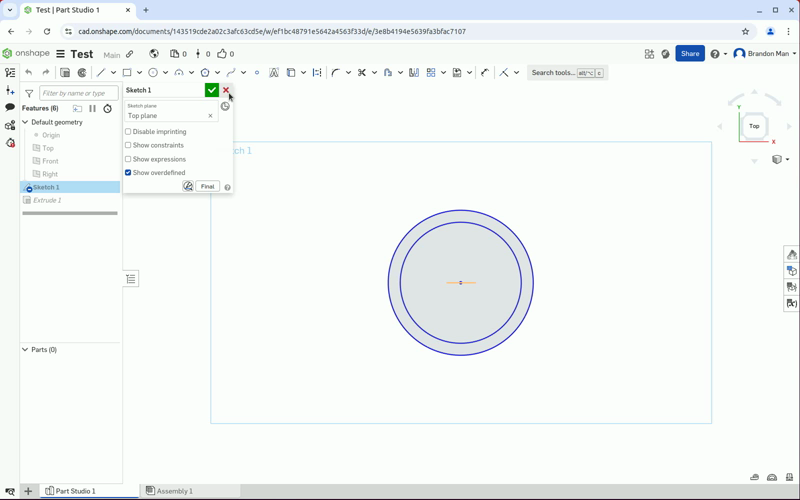
click(229, 92)
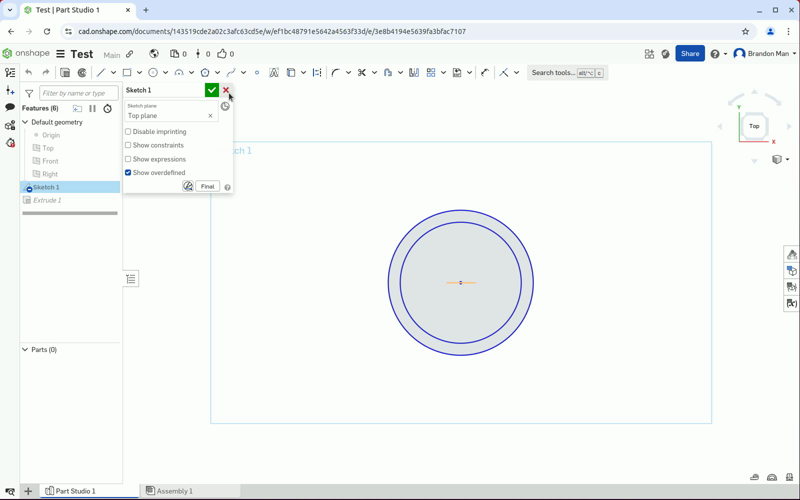
key(shift+s)
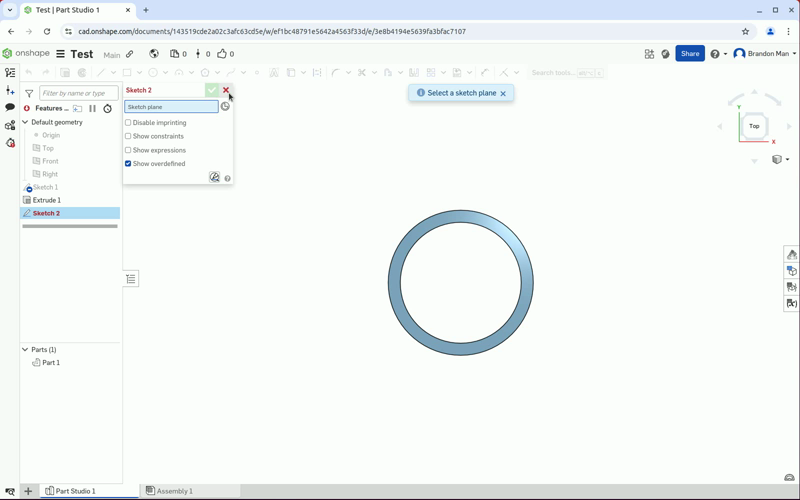
mouse_move(73, 150)
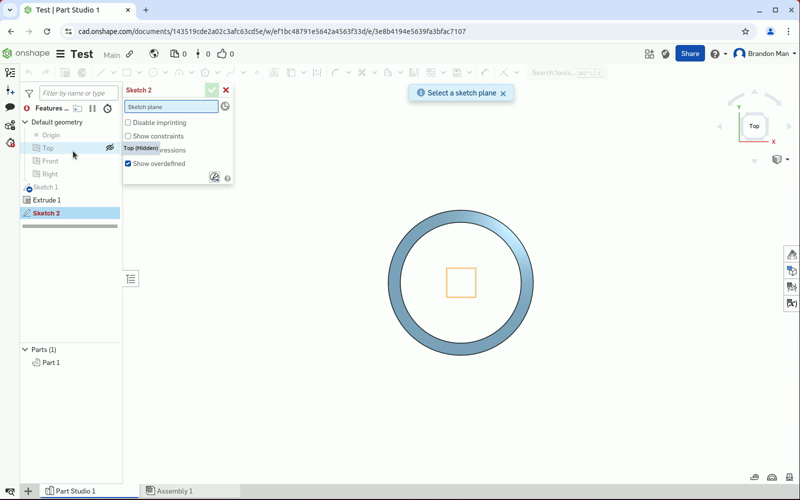
click(73, 150)
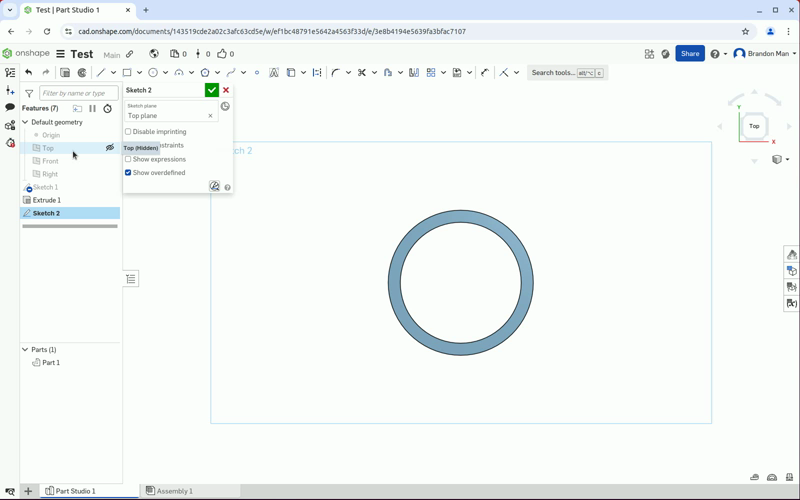
mouse_move(73, 352)
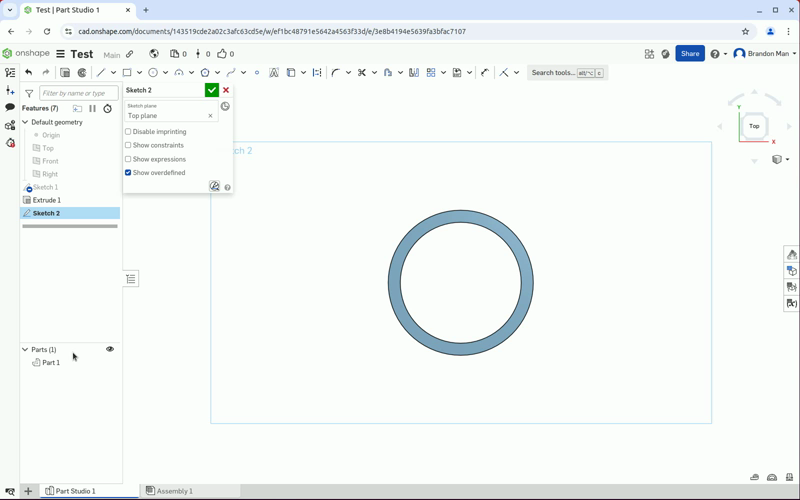
key(y)
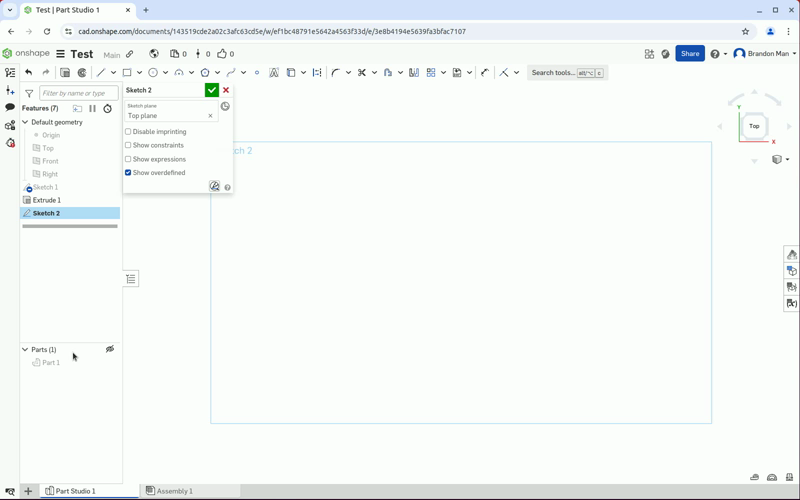
key(c)
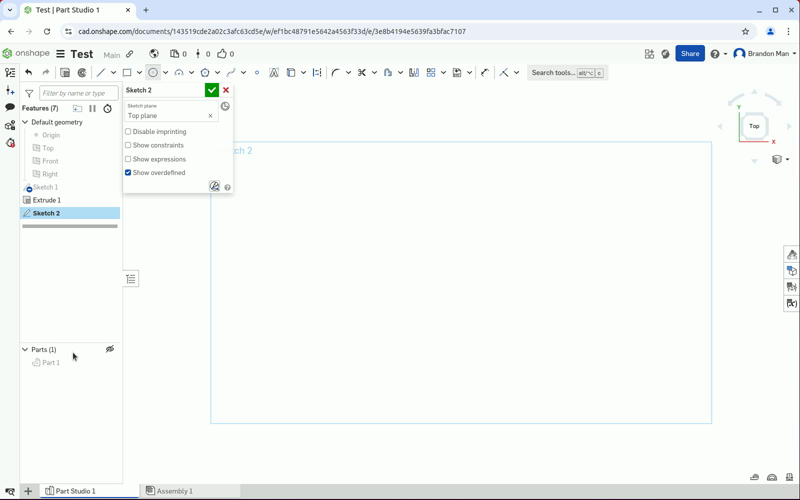
key_down(shift)
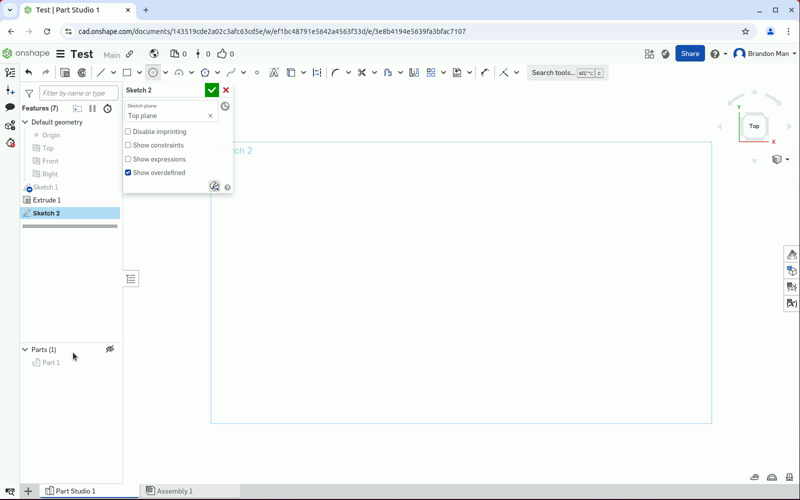
mouse_move(461, 282)
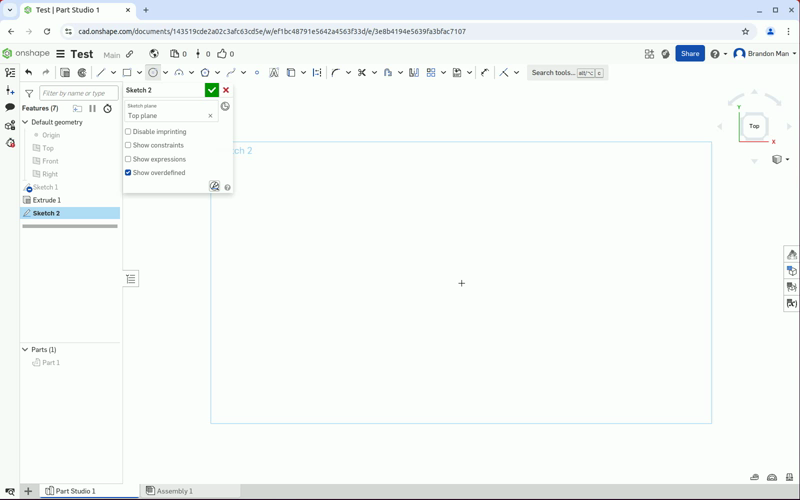
click(461, 282)
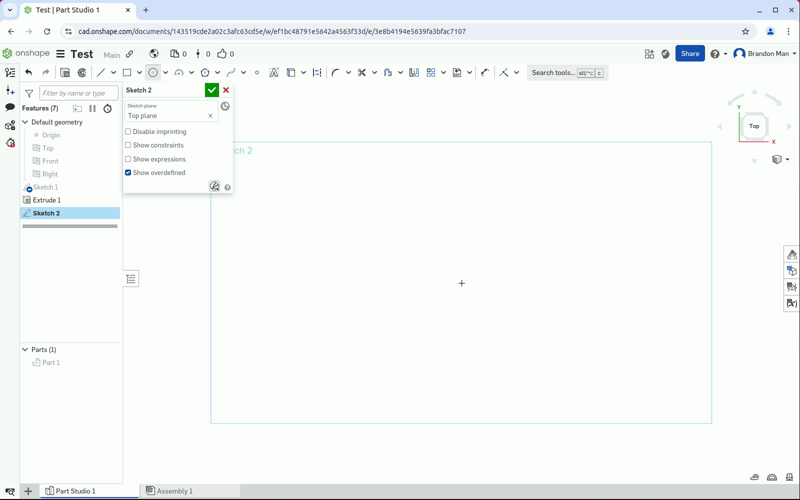
key_up(shift)
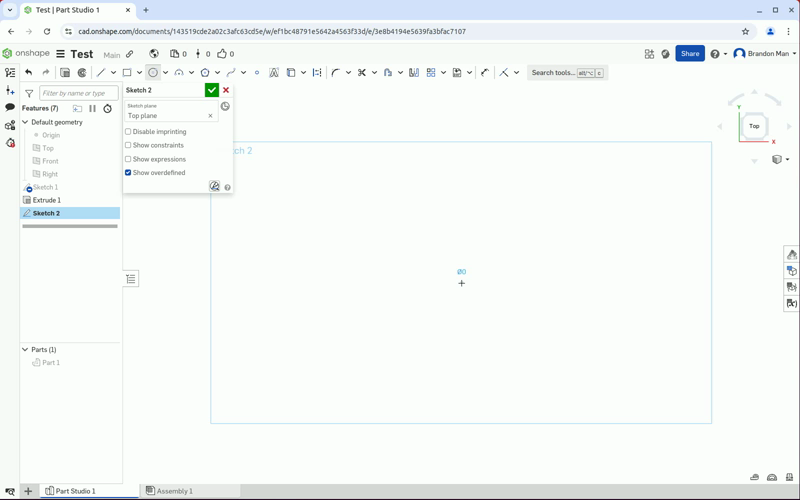
mouse_move(522, 282)
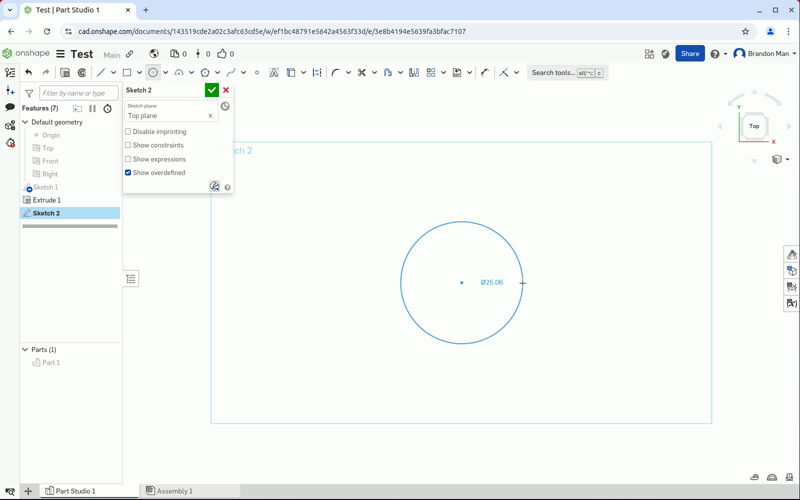
click(522, 282)
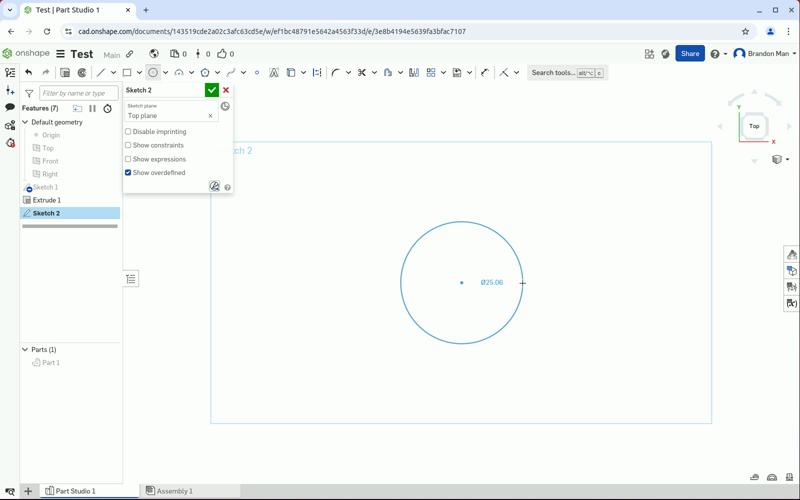
key(esc)
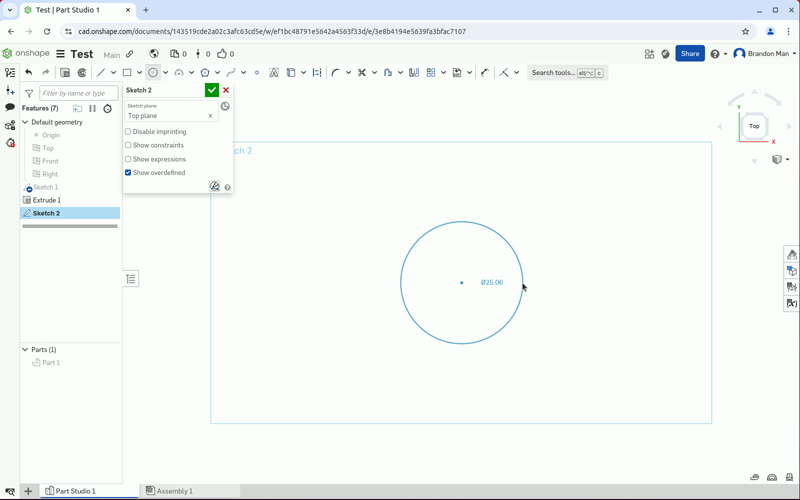
key(c)
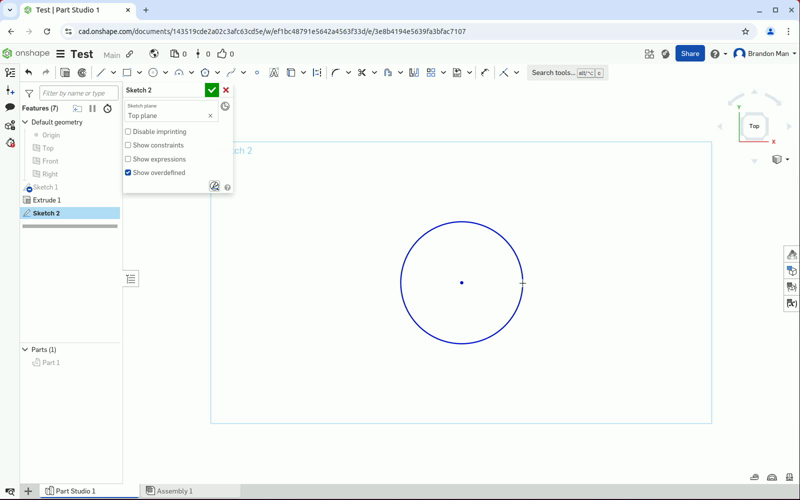
key_down(shift)
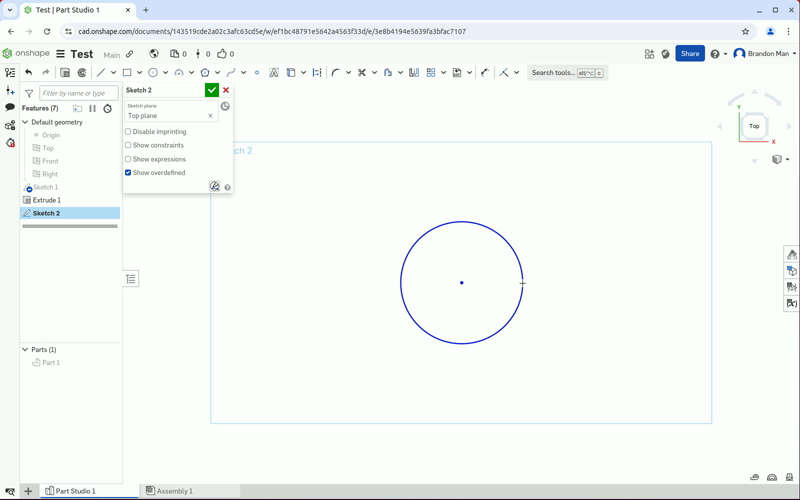
mouse_move(461, 282)
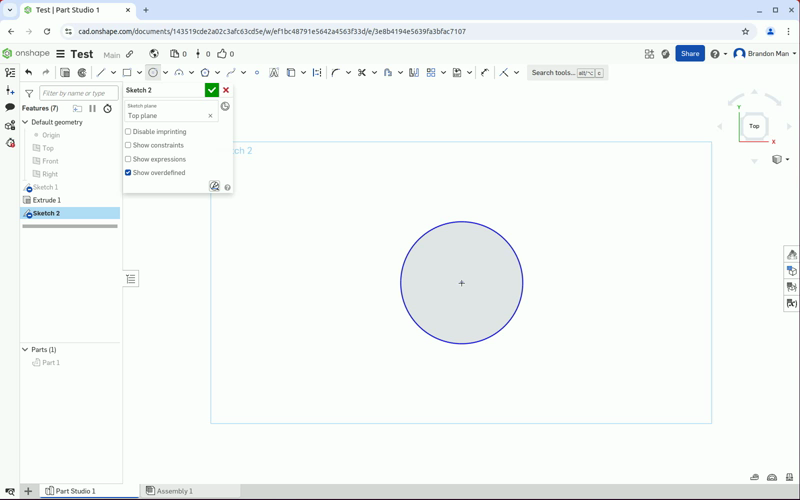
click(461, 282)
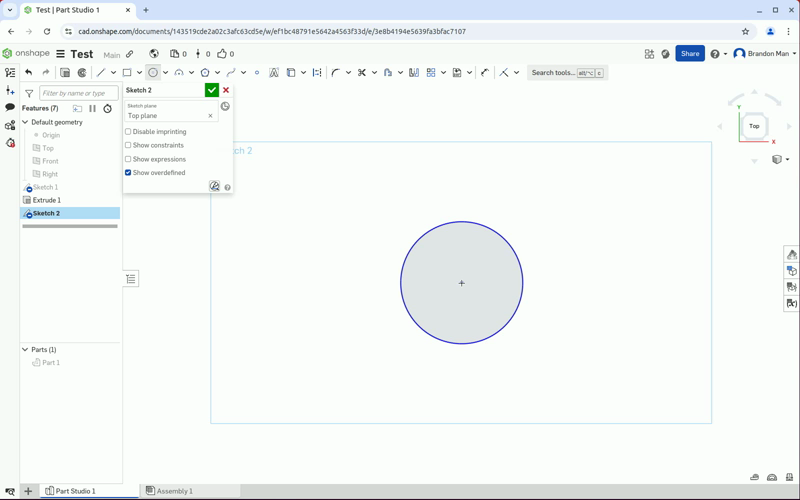
key_up(shift)
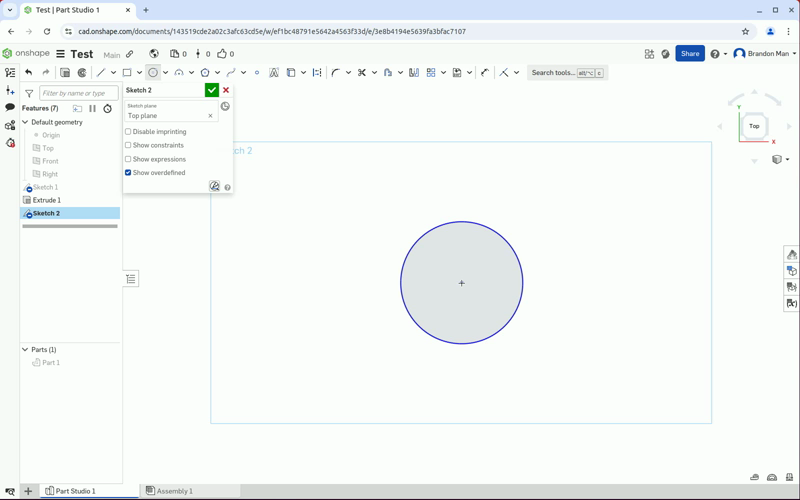
mouse_move(506, 282)
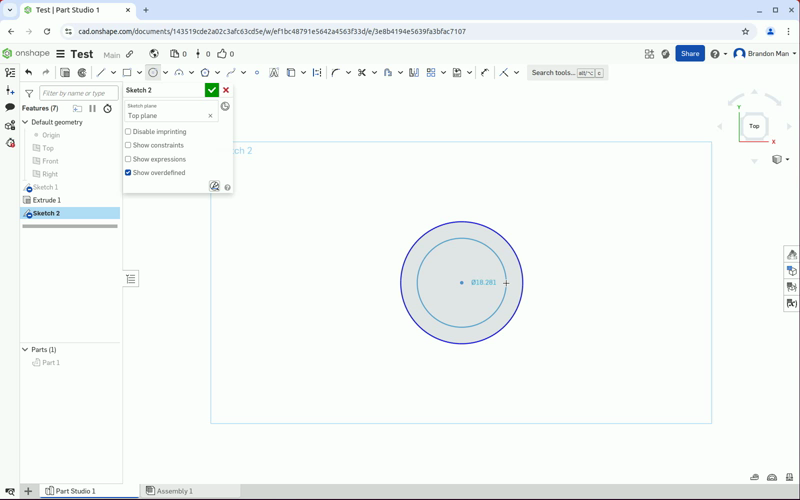
click(506, 282)
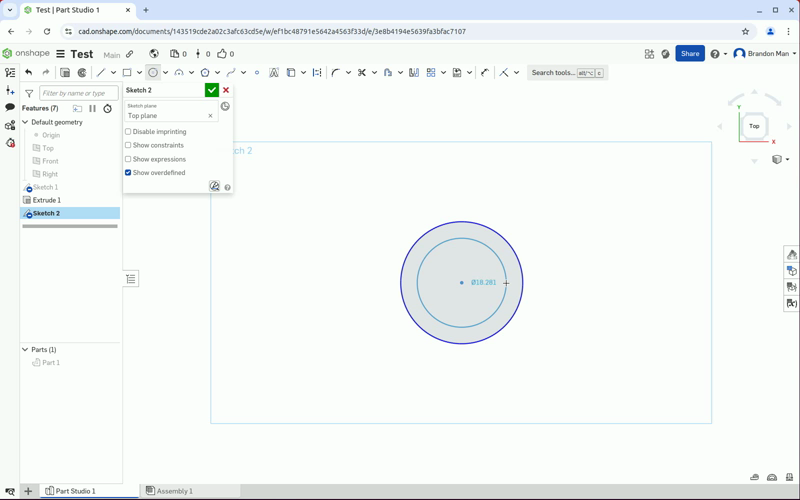
key(esc)
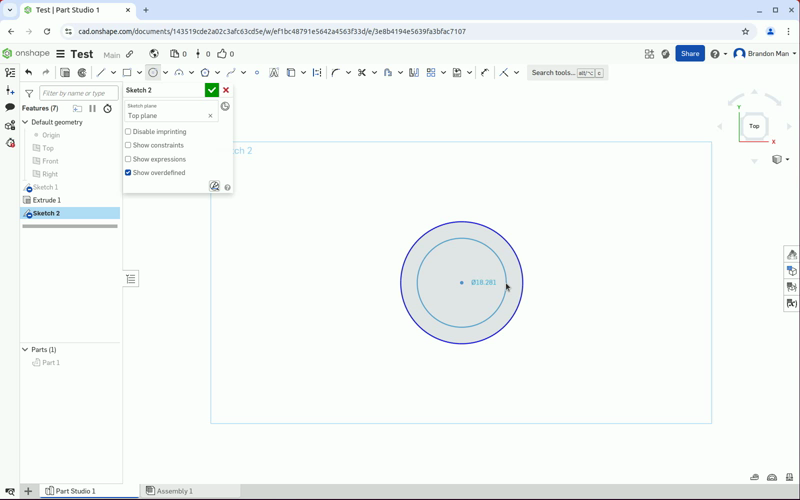
mouse_move(482, 328)
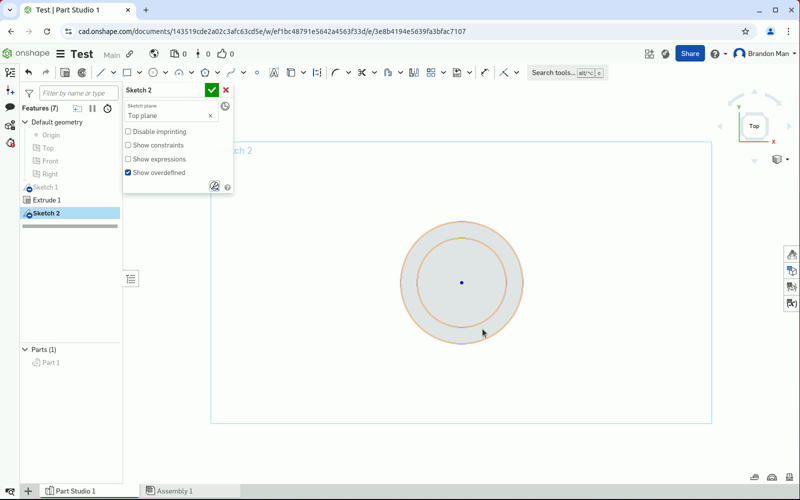
click(482, 328)
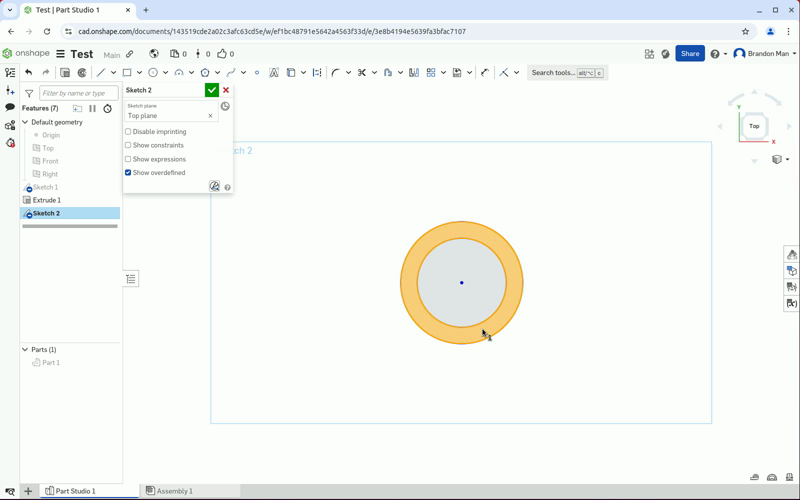
mouse_move(73, 352)
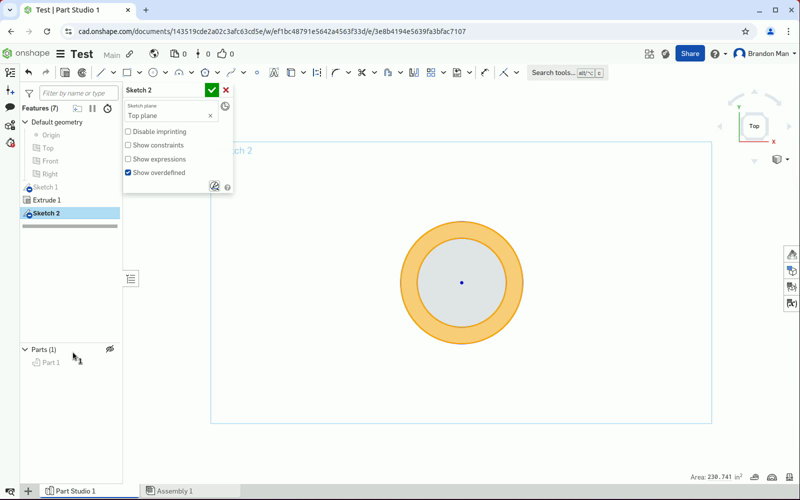
key(shift+y)
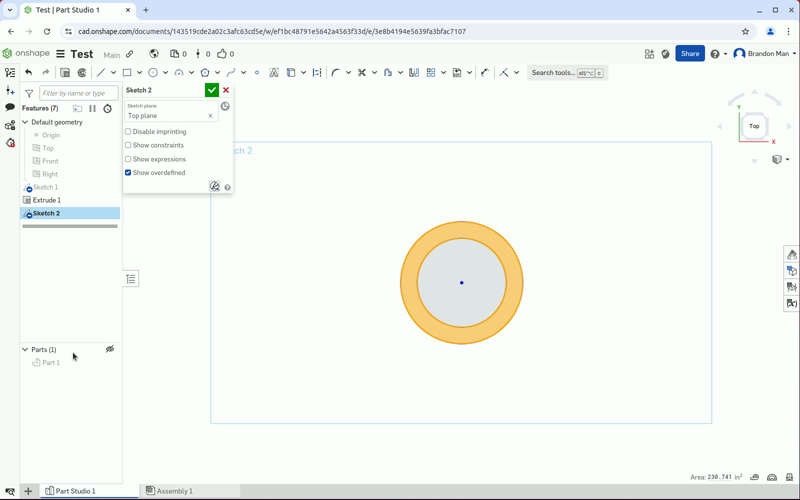
key(shift+e)
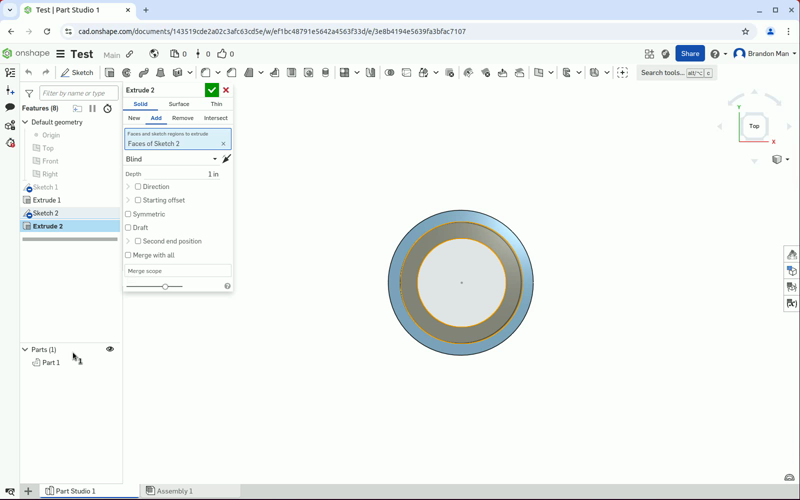
mouse_move(143, 106)
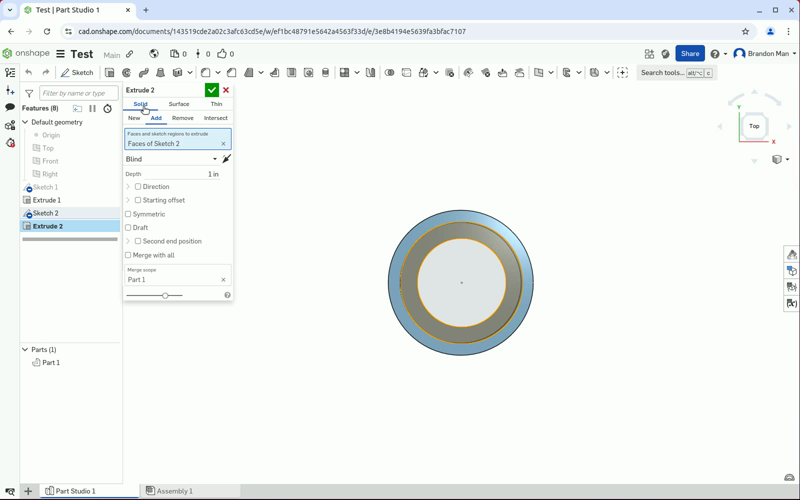
click(143, 106)
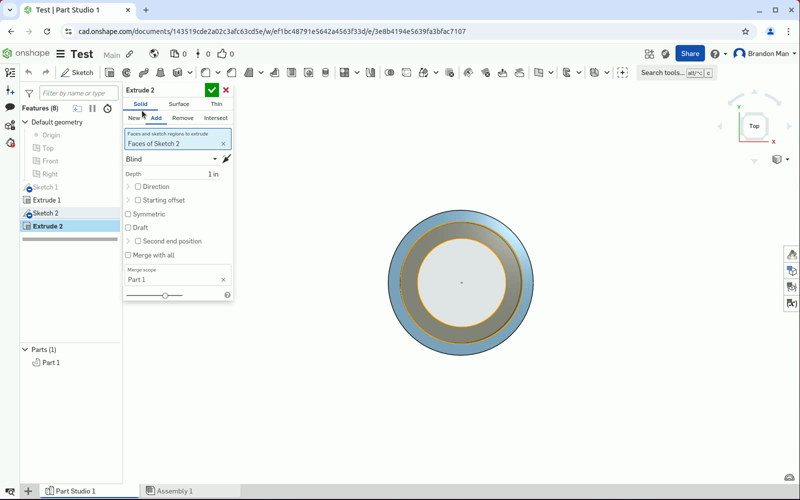
mouse_move(137, 120)
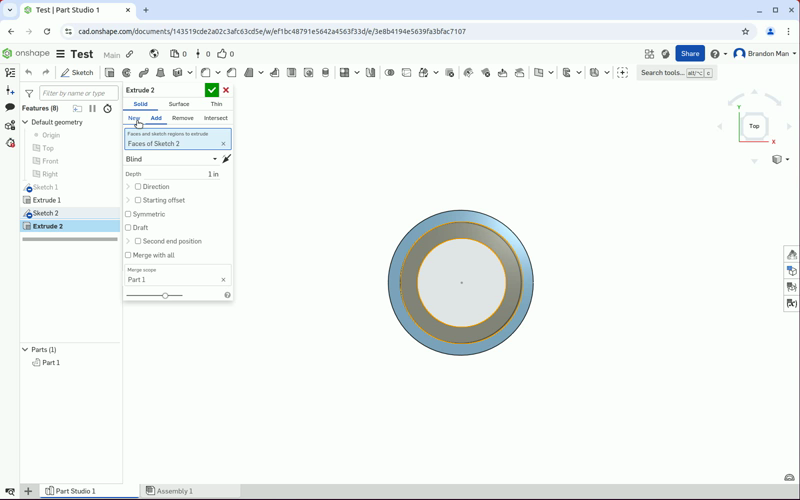
click(137, 120)
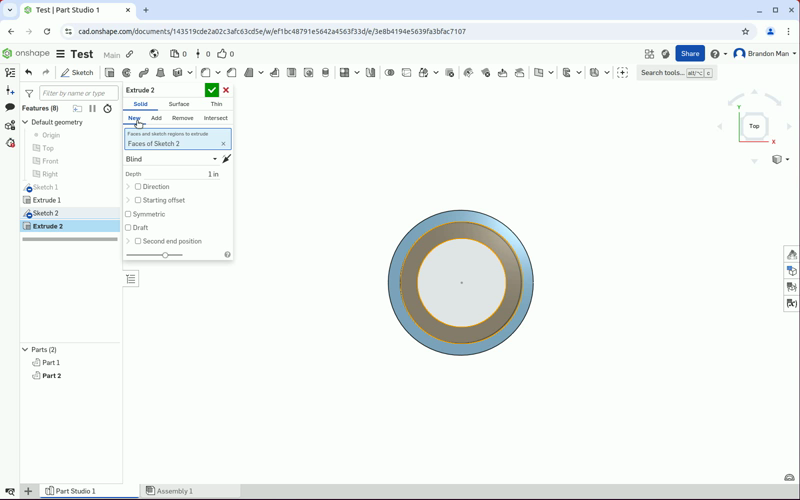
key(tab, 4)
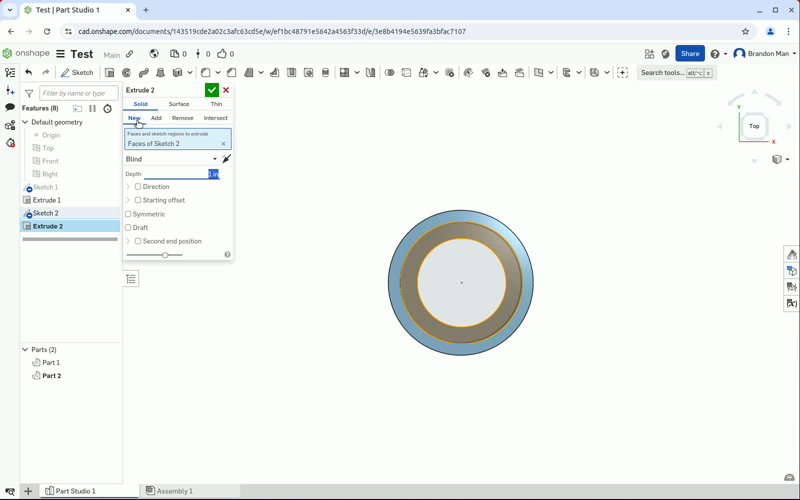
text(23.108)
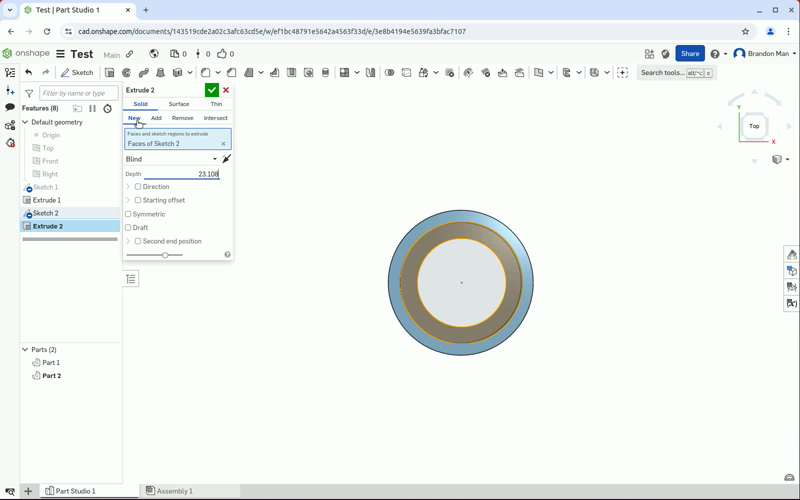
key(enter)
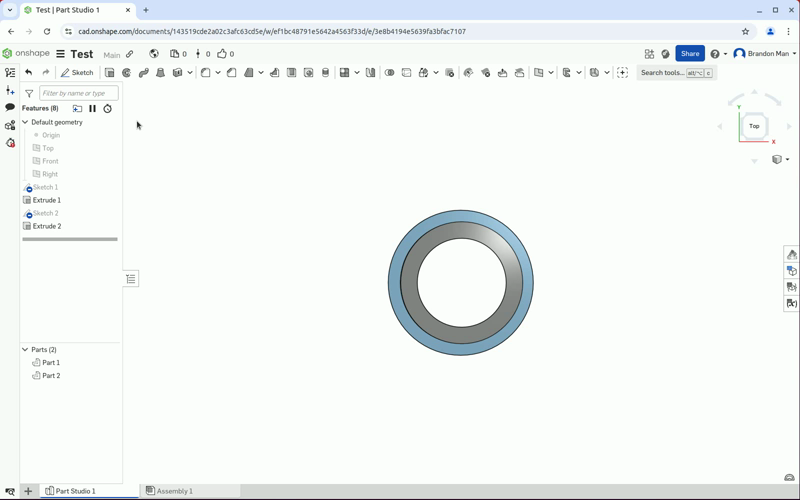
key(shift+h)
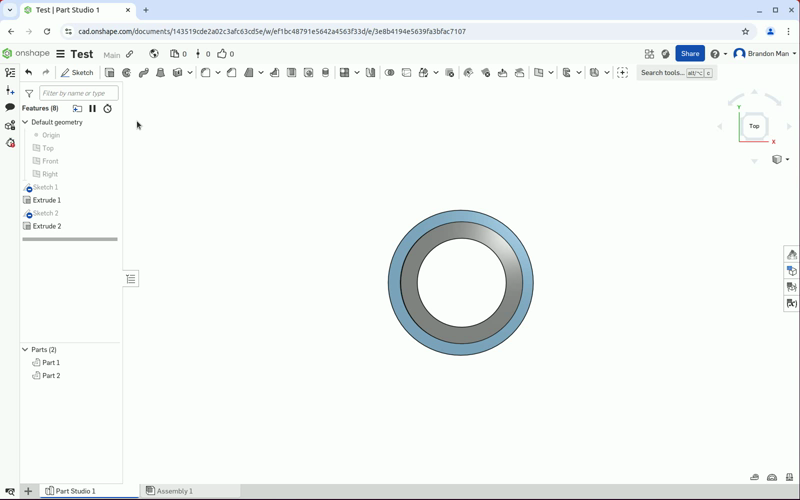
key(shift+h)
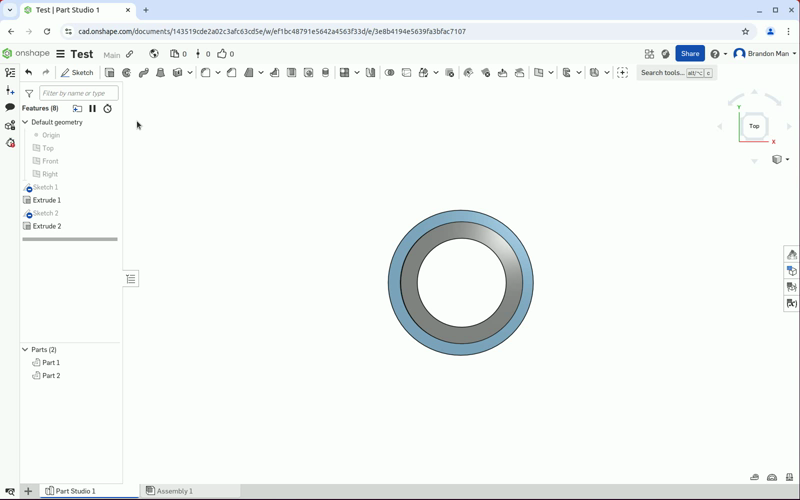
mouse_move(73, 189)
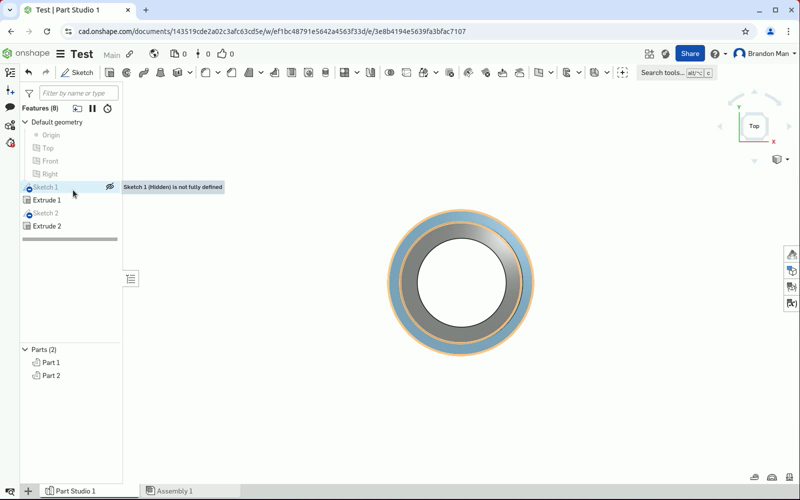
click(73, 189)
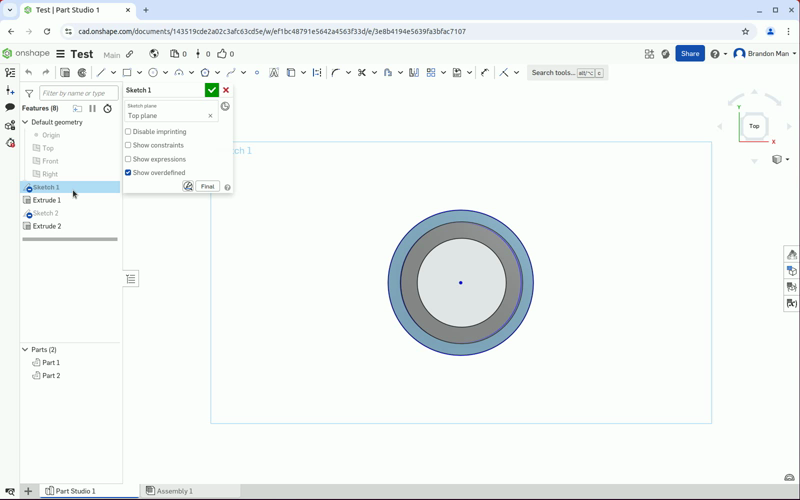
mouse_move(229, 92)
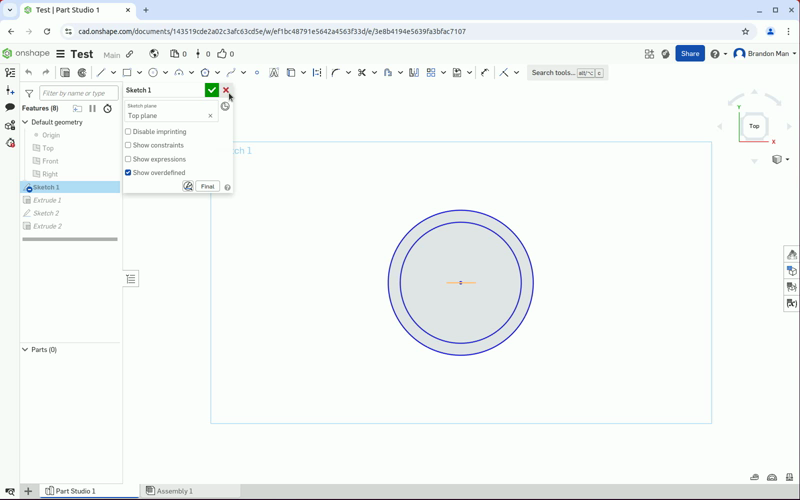
click(229, 92)
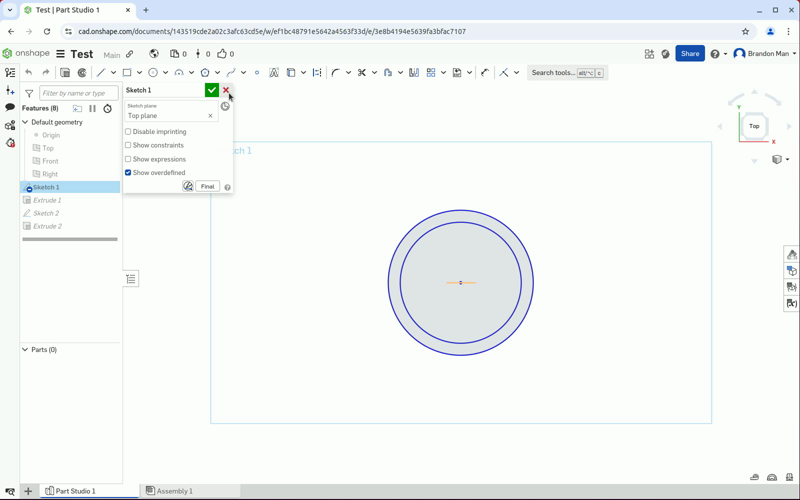
key(shift+s)
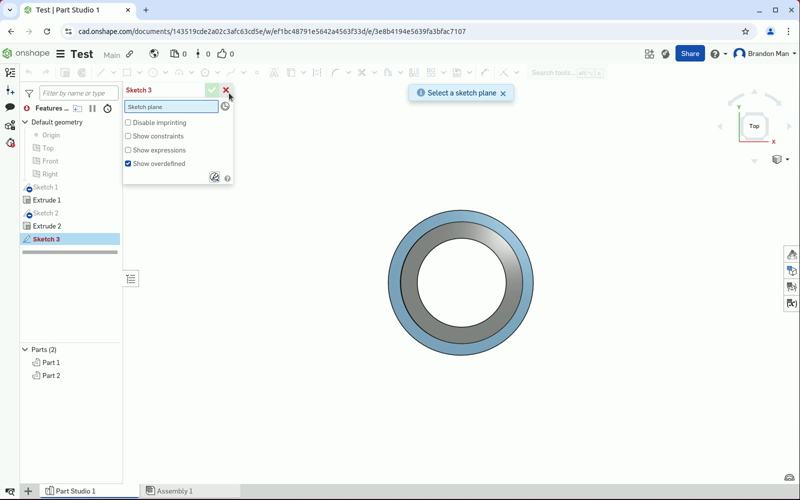
mouse_move(73, 150)
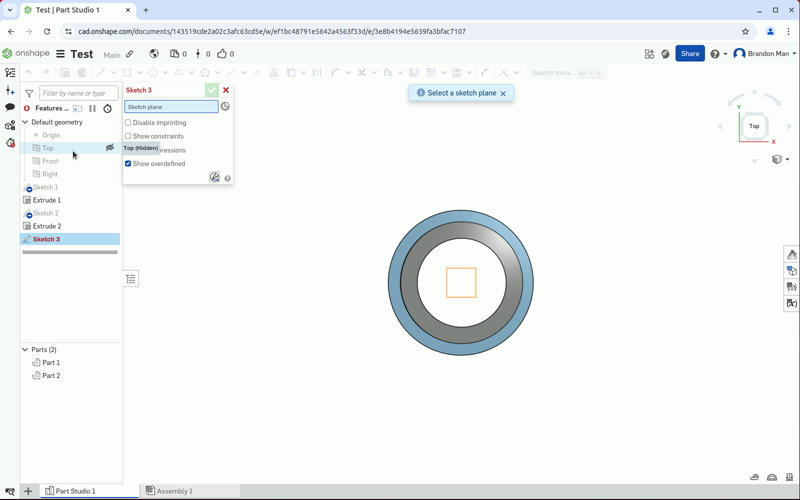
click(73, 150)
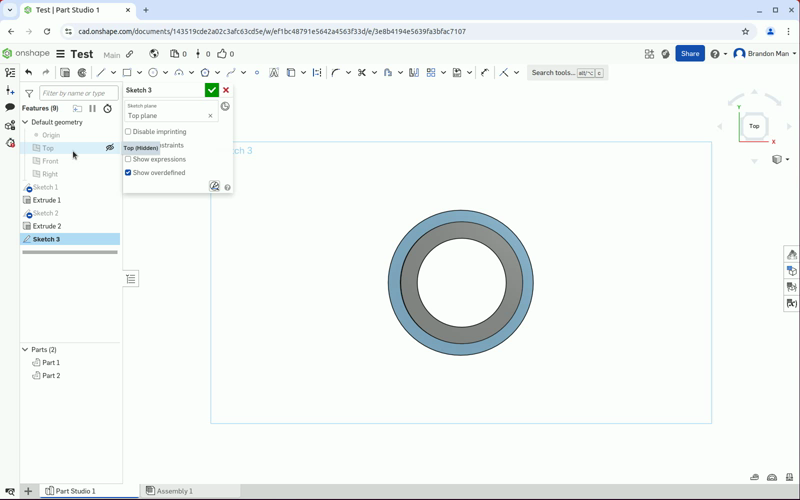
mouse_move(73, 352)
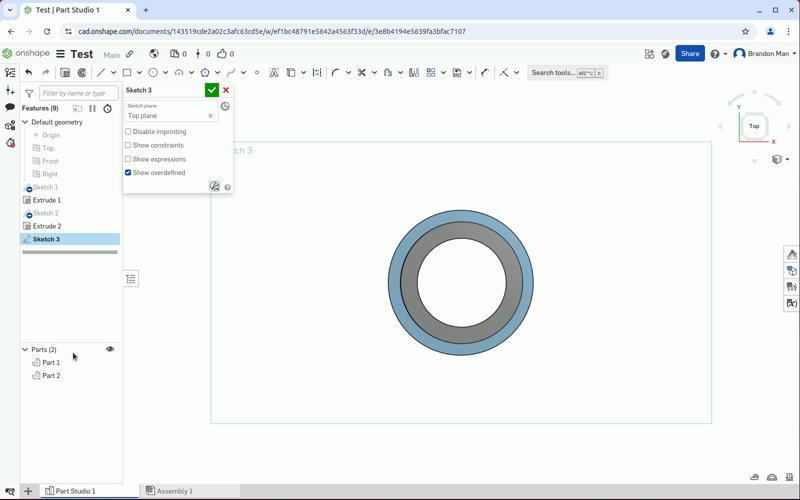
key(y)
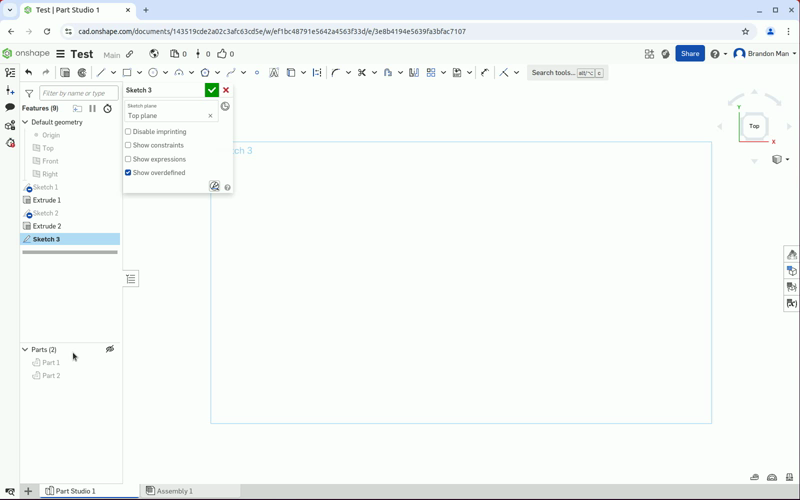
key(c)
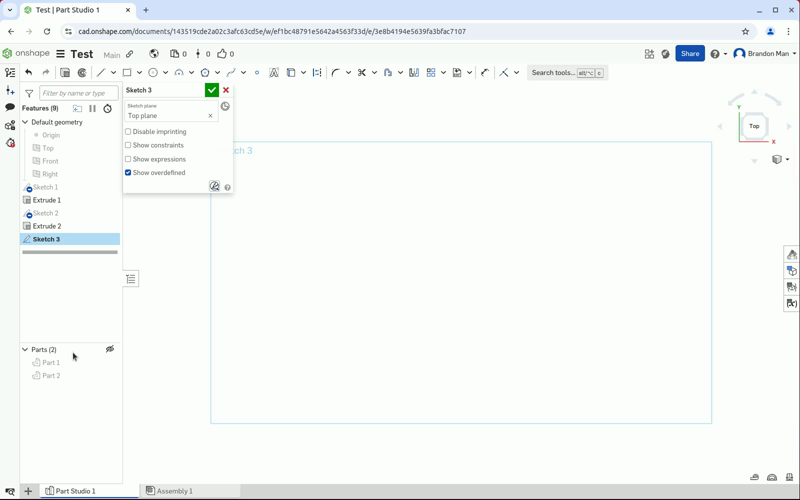
key_down(shift)
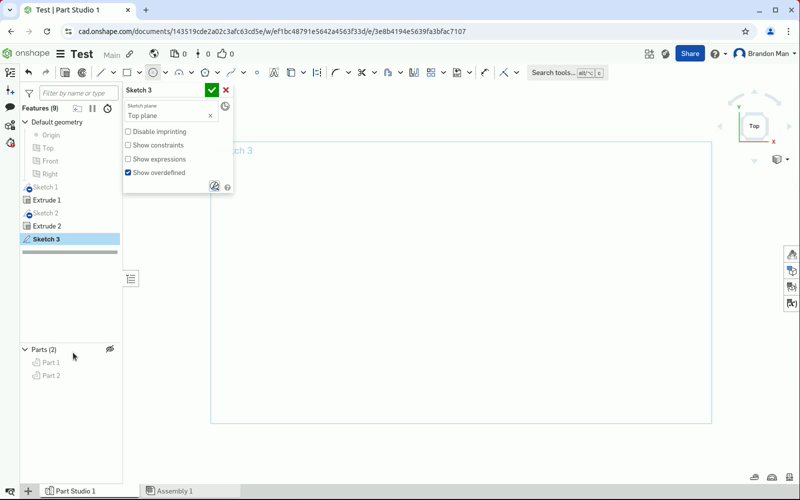
mouse_move(461, 282)
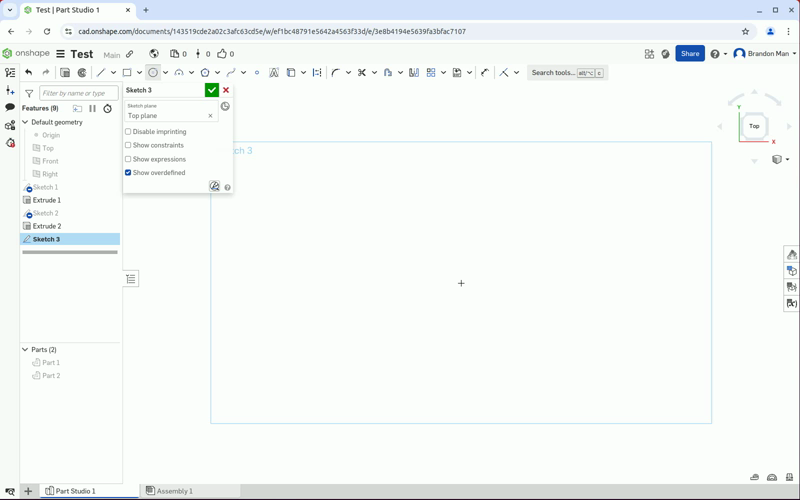
click(461, 282)
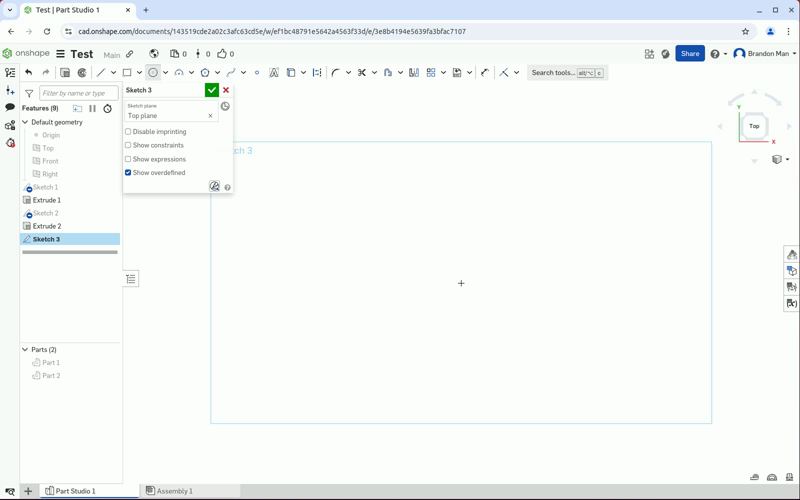
key_up(shift)
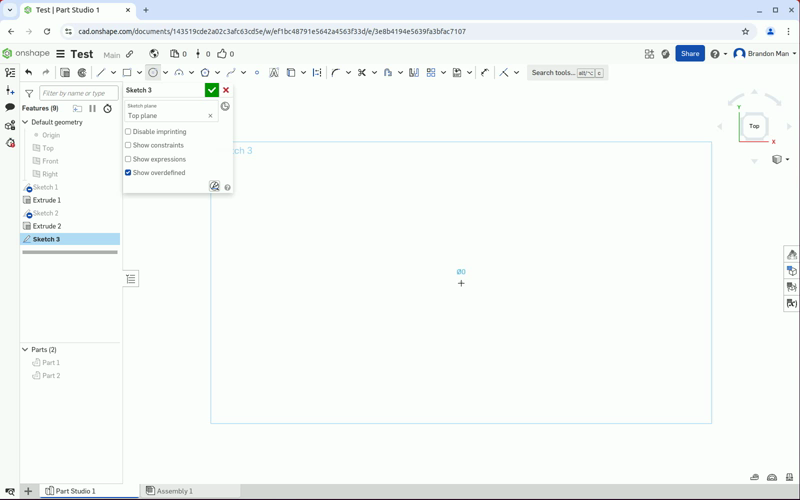
mouse_move(505, 282)
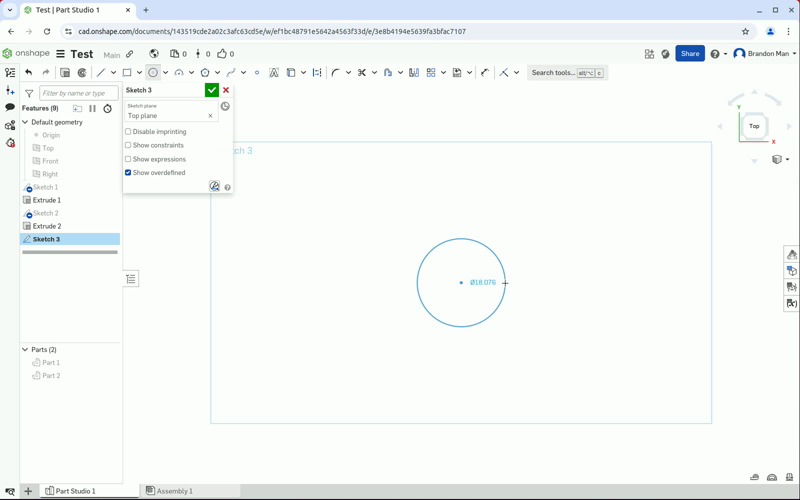
click(505, 282)
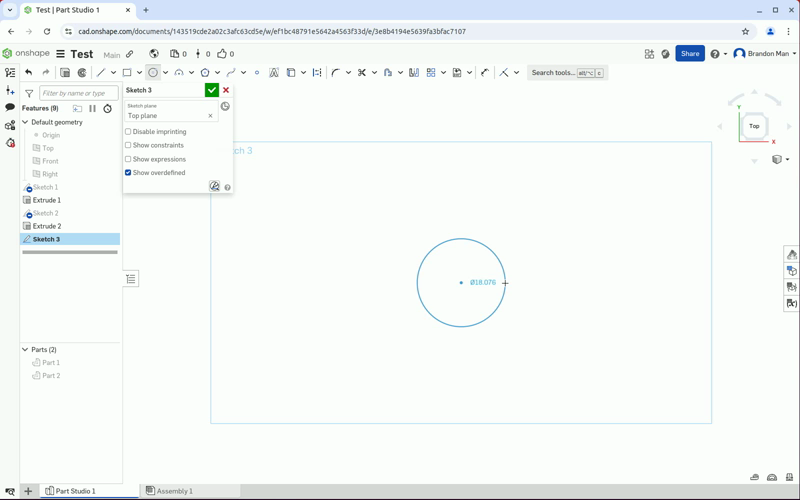
key(esc)
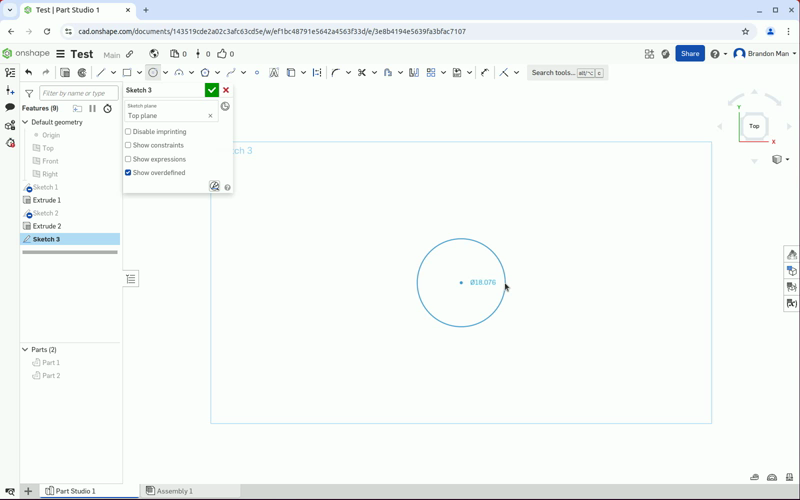
key(c)
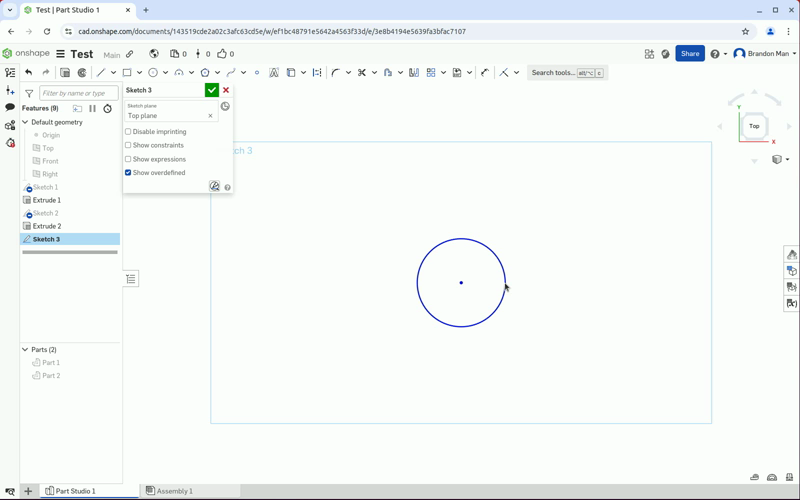
key_down(shift)
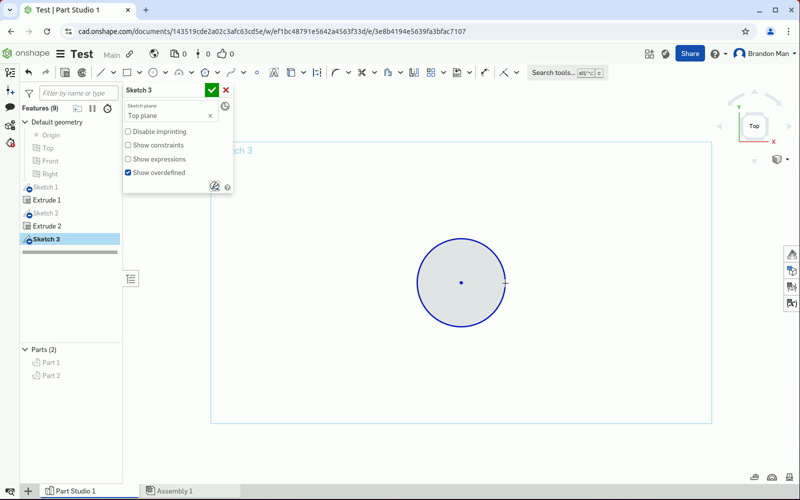
mouse_move(461, 282)
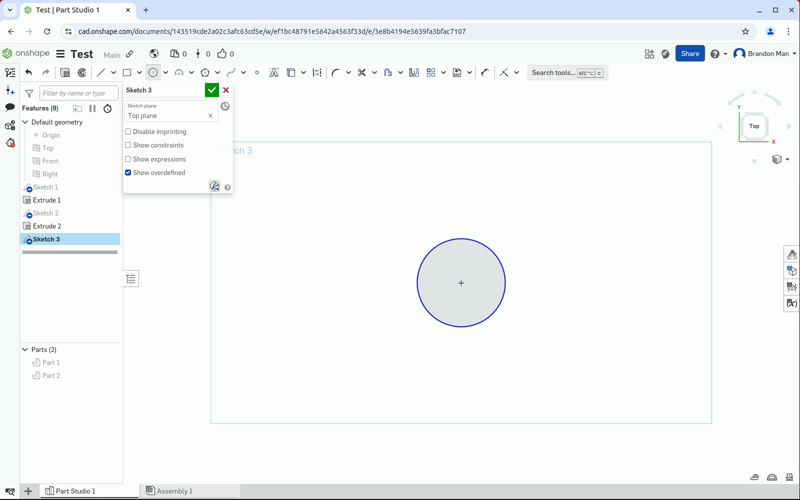
click(461, 282)
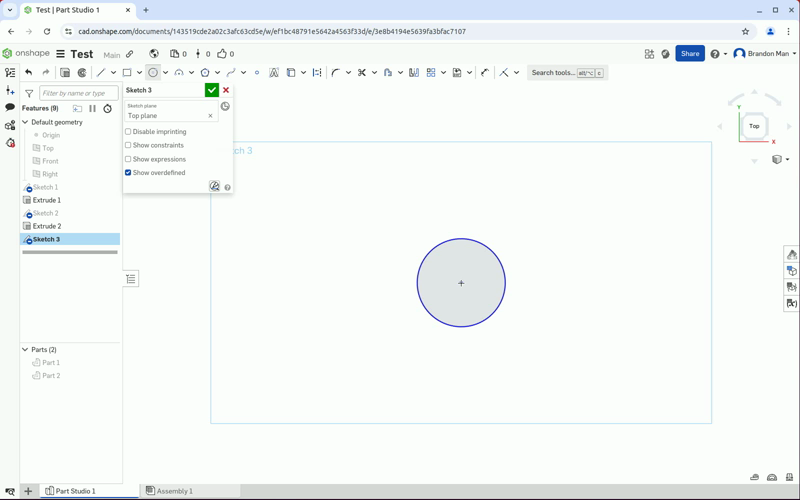
key_up(shift)
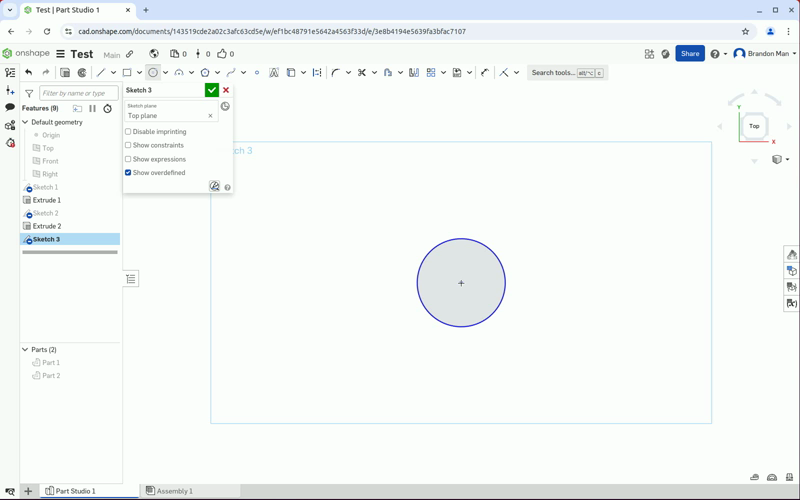
mouse_move(484, 282)
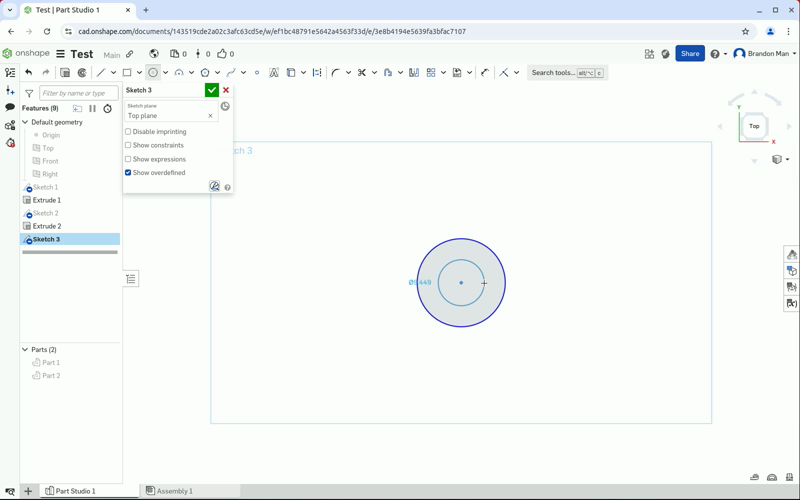
click(484, 282)
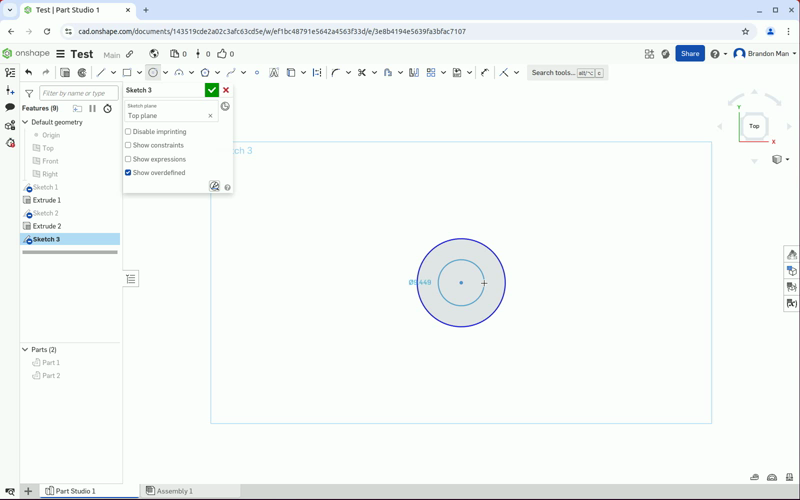
key(esc)
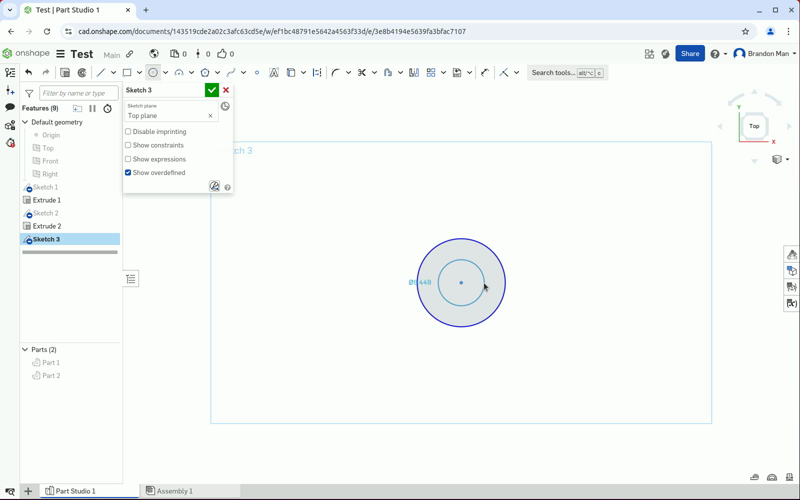
mouse_move(487, 303)
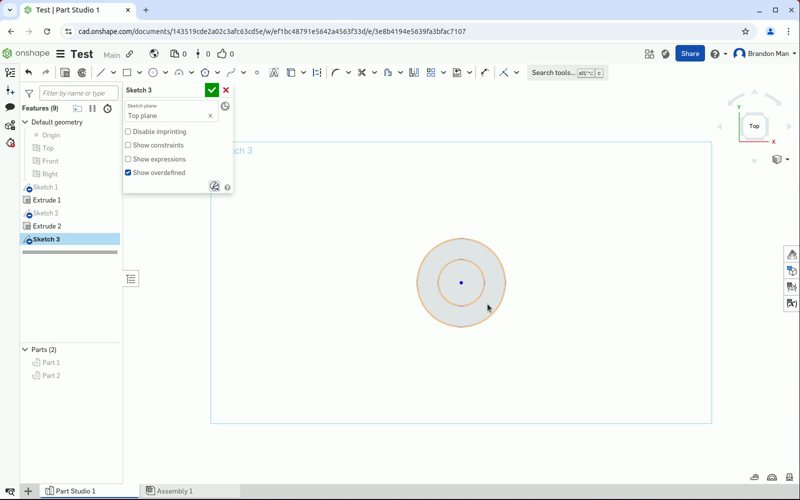
click(487, 303)
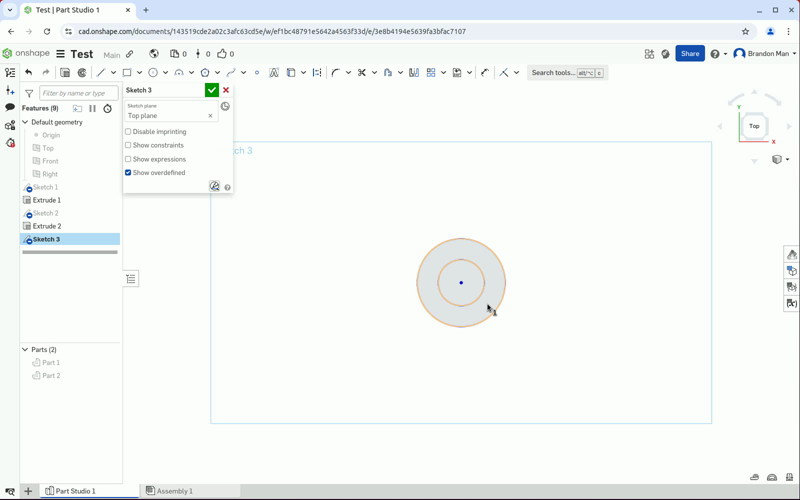
mouse_move(73, 352)
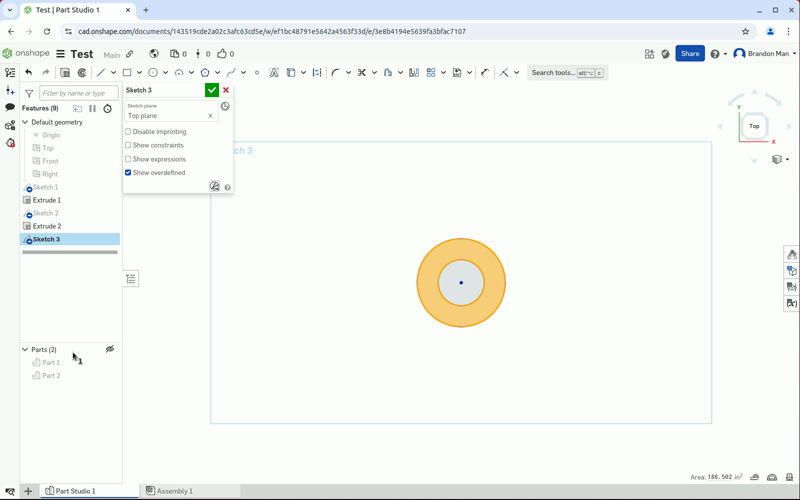
key(shift+y)
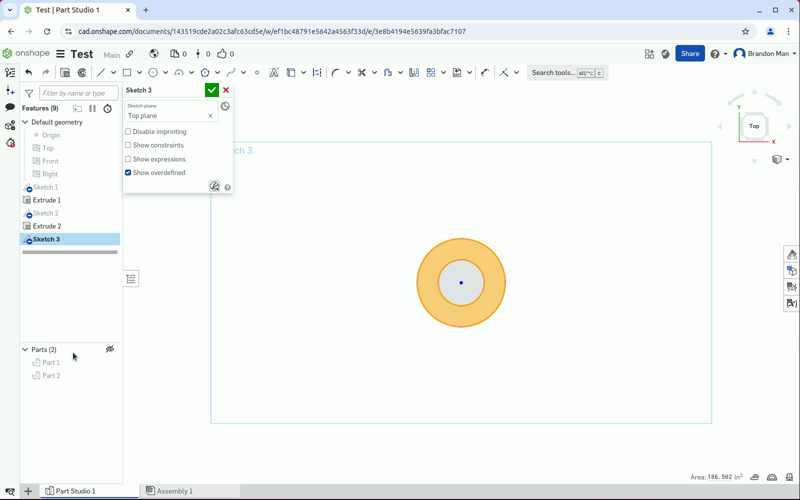
key(shift+e)
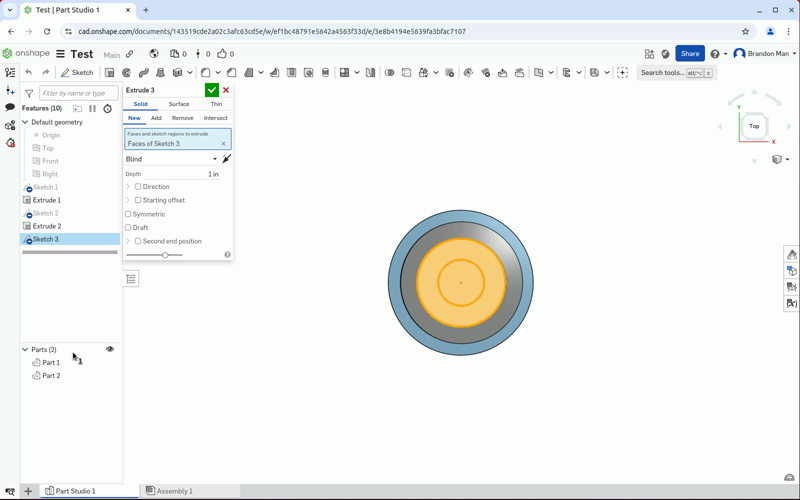
mouse_move(143, 106)
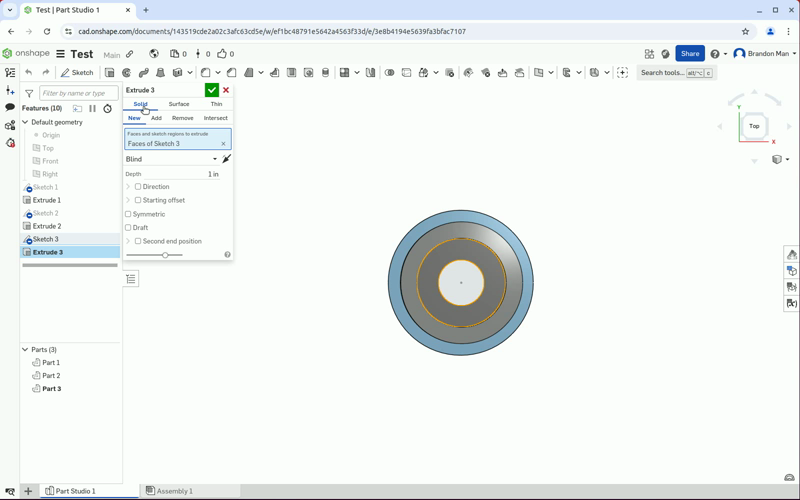
click(143, 106)
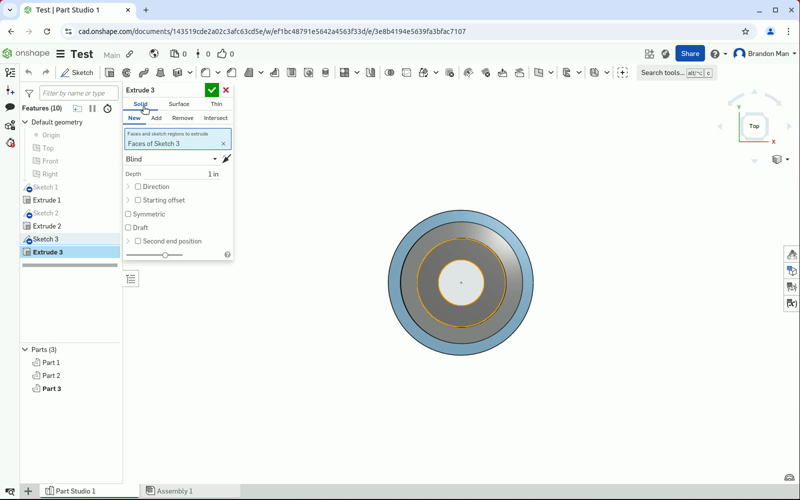
mouse_move(137, 120)
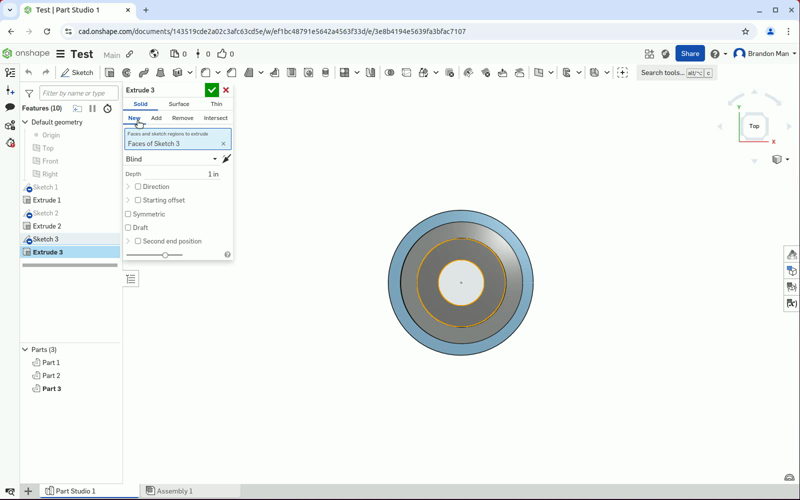
click(137, 120)
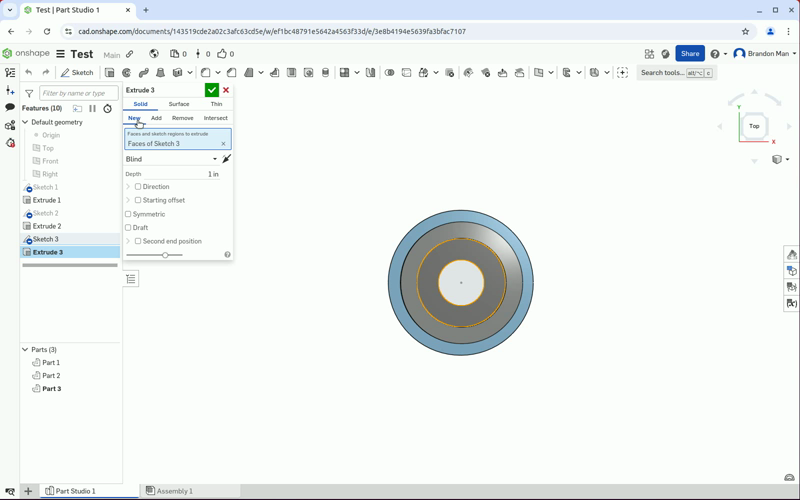
key(tab, 4)
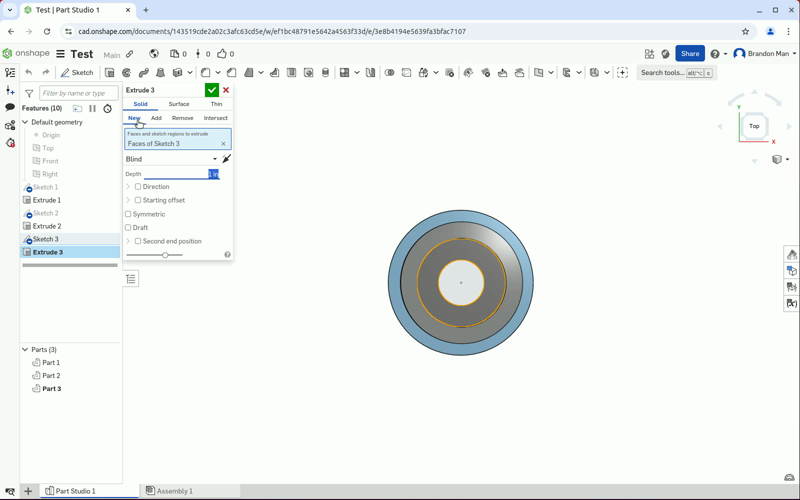
text(23.108)
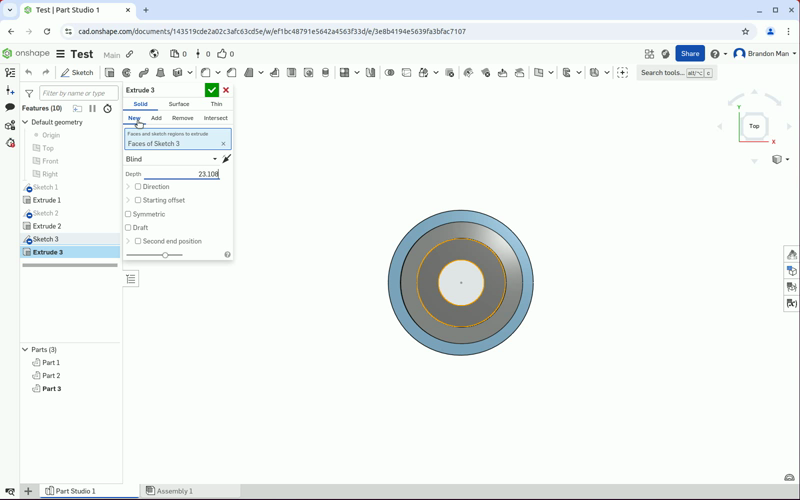
key(enter)
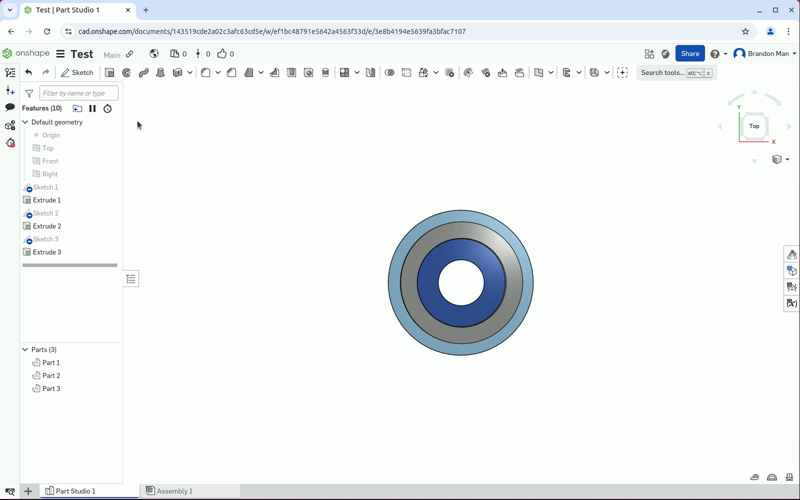
key(shift+h)
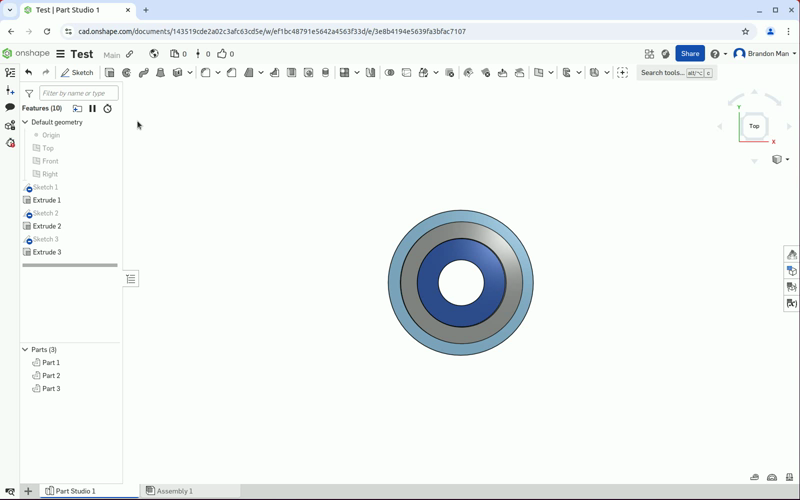
key(shift+h)
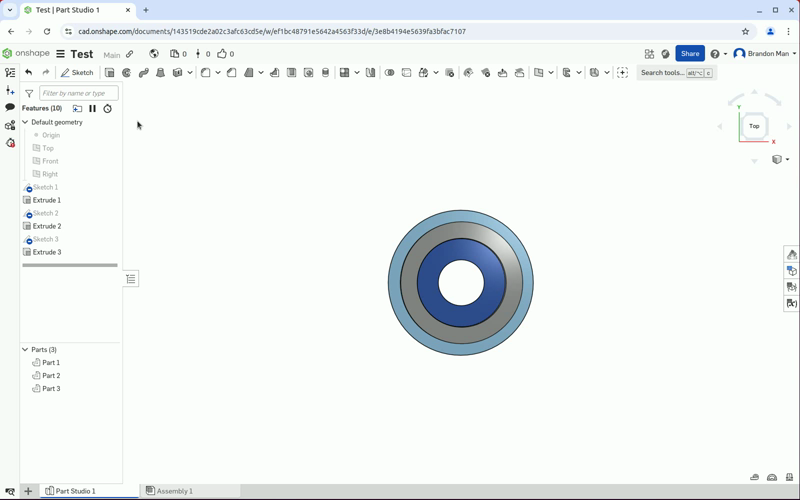
mouse_move(73, 189)
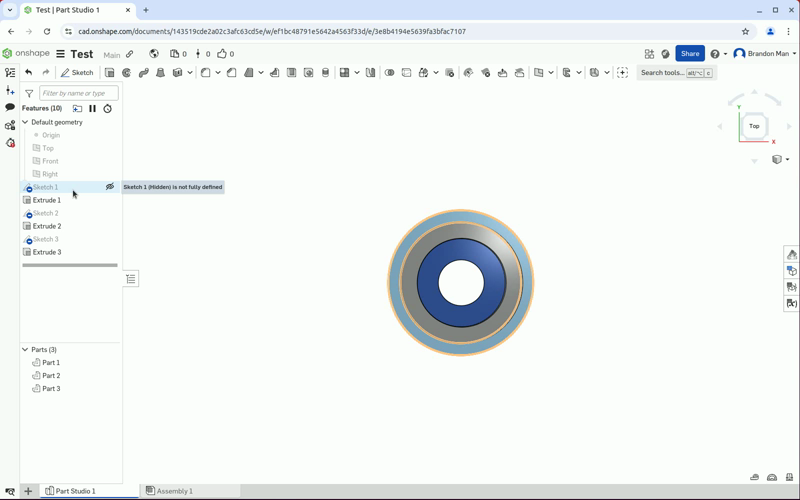
click(73, 189)
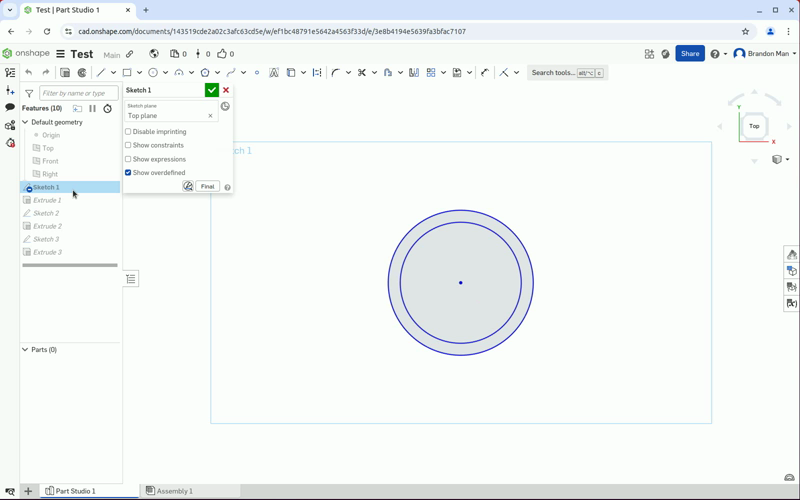
mouse_move(229, 92)
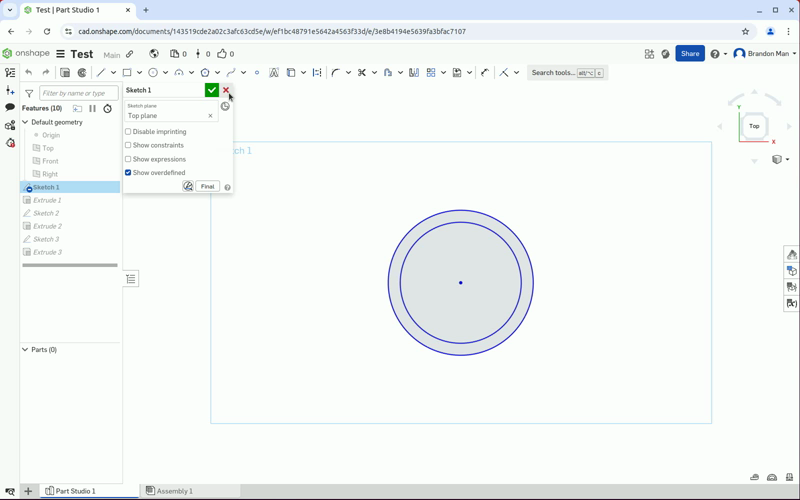
click(229, 92)
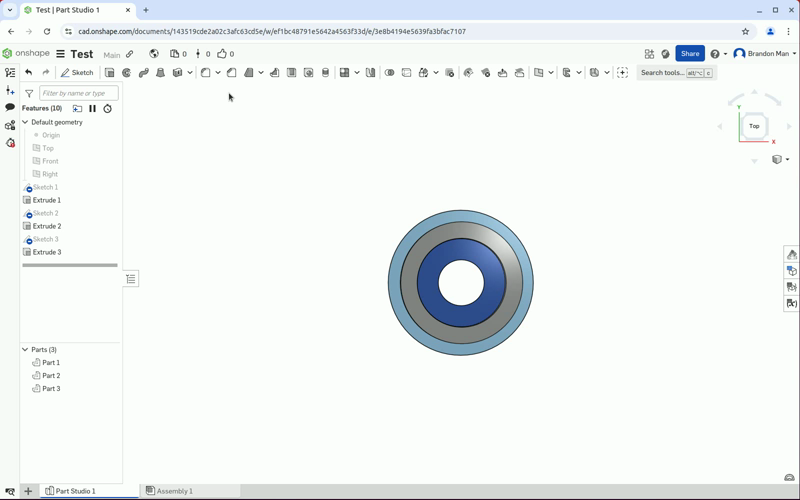
mouse_move(541, 75)
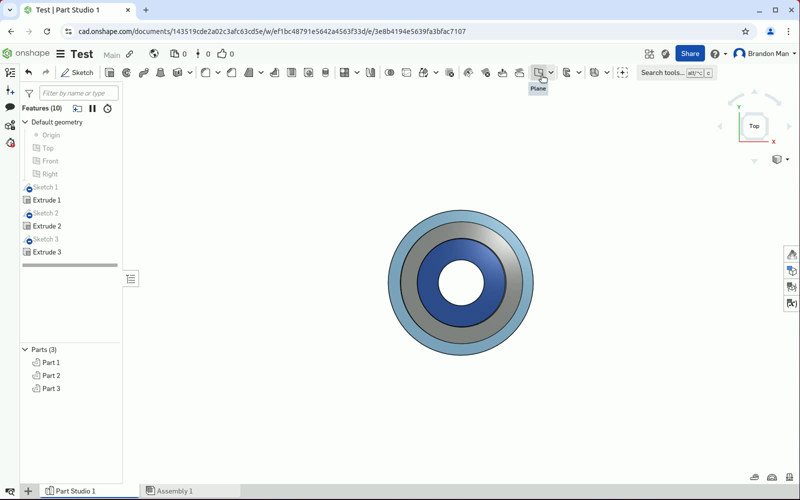
click(541, 75)
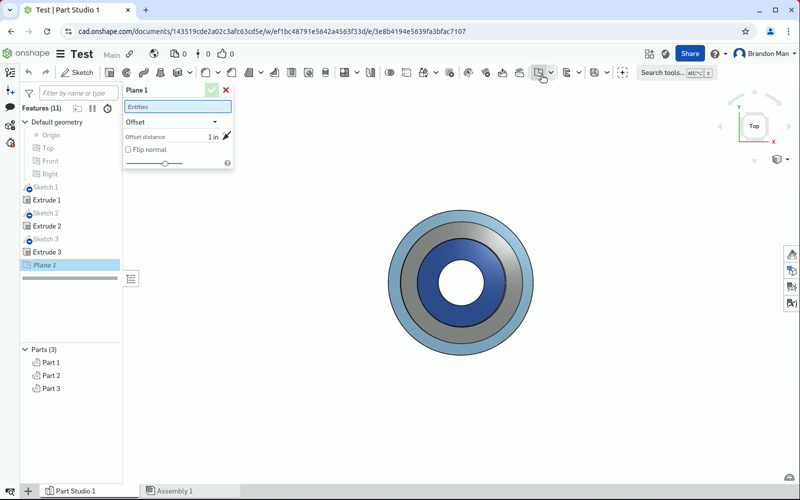
mouse_move(73, 150)
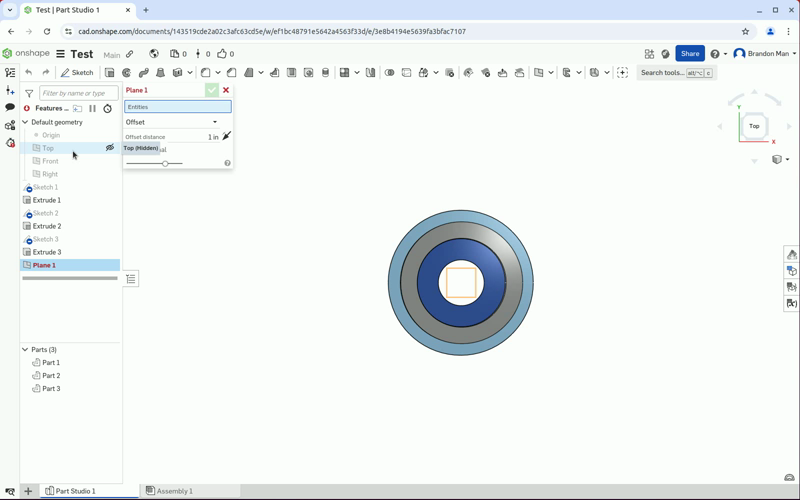
click(73, 150)
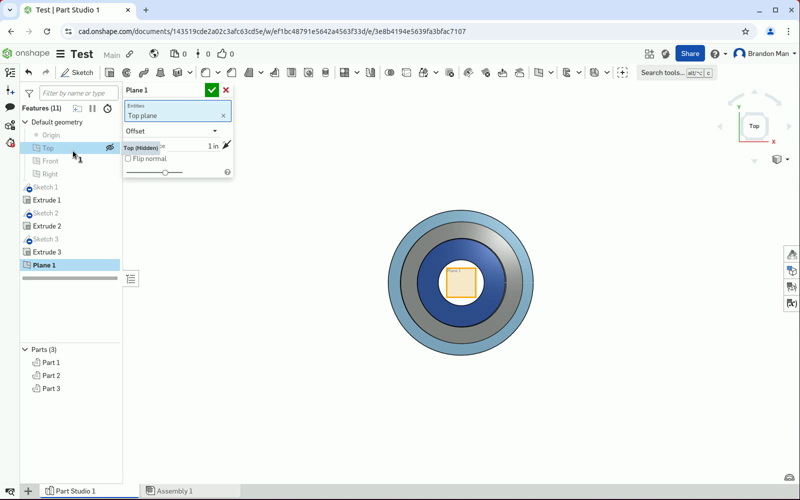
key(tab, 2)
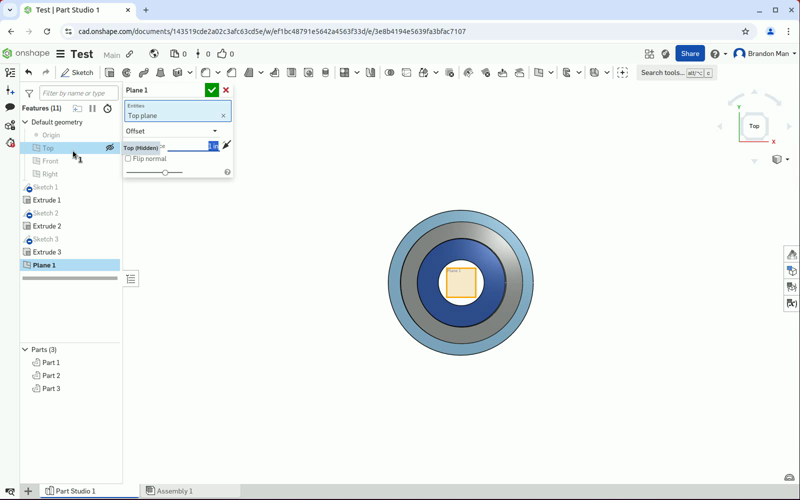
text(23.108)
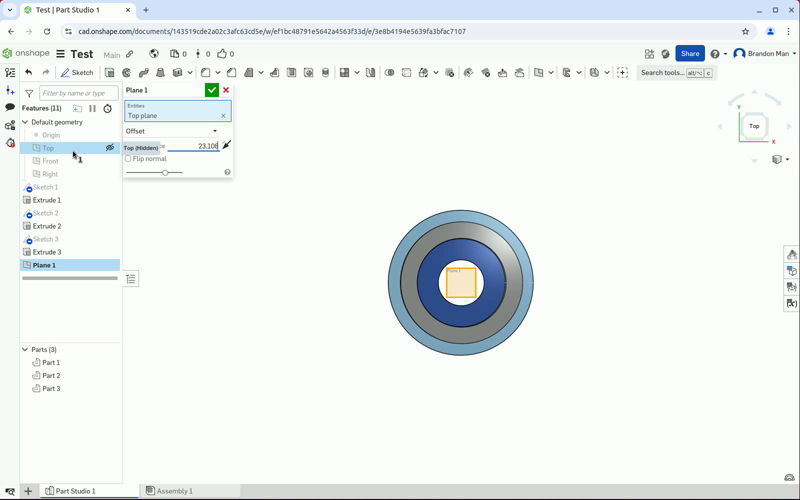
key(enter, 2)
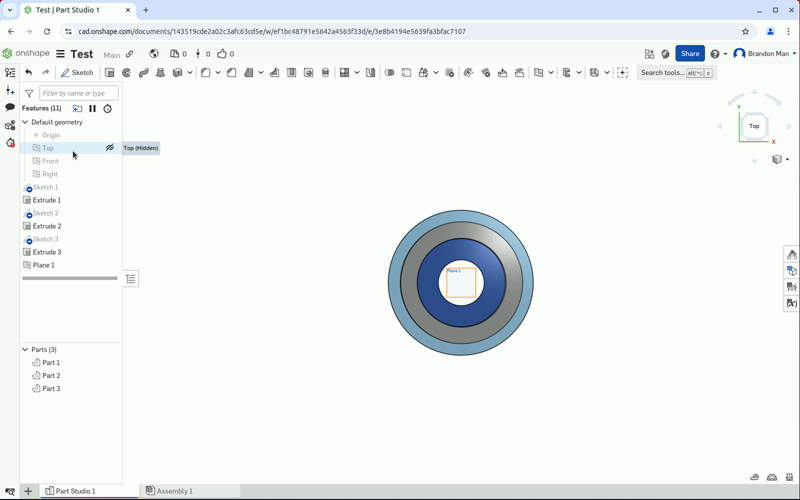
key(shift+s)
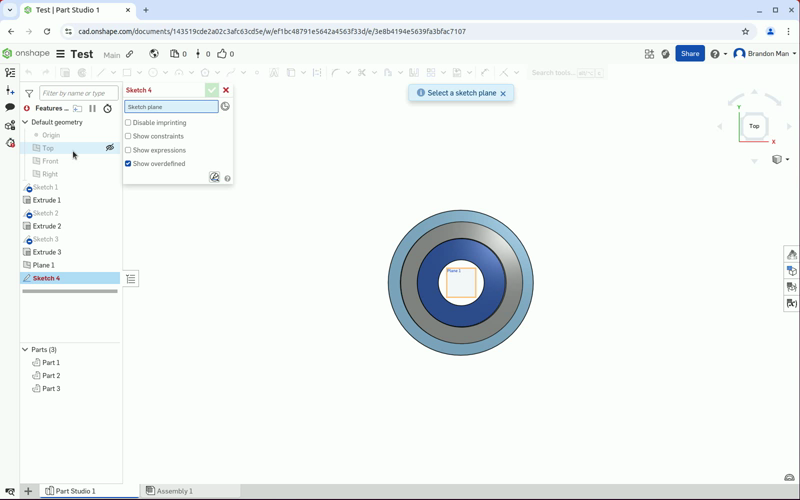
mouse_move(73, 267)
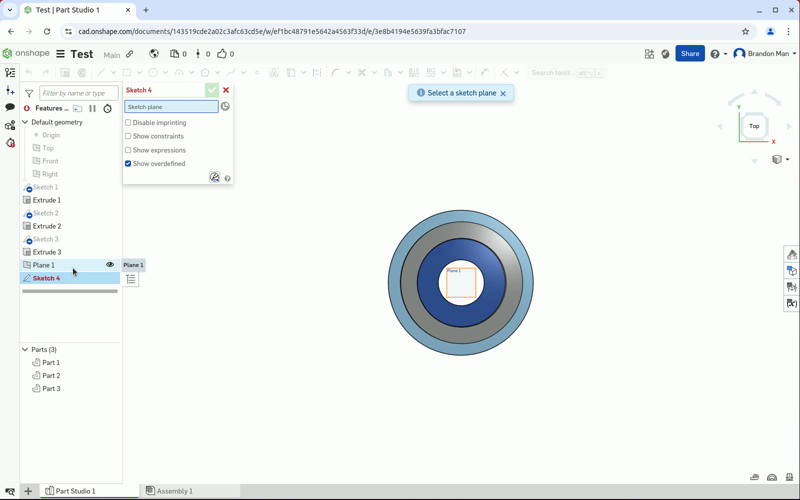
click(73, 267)
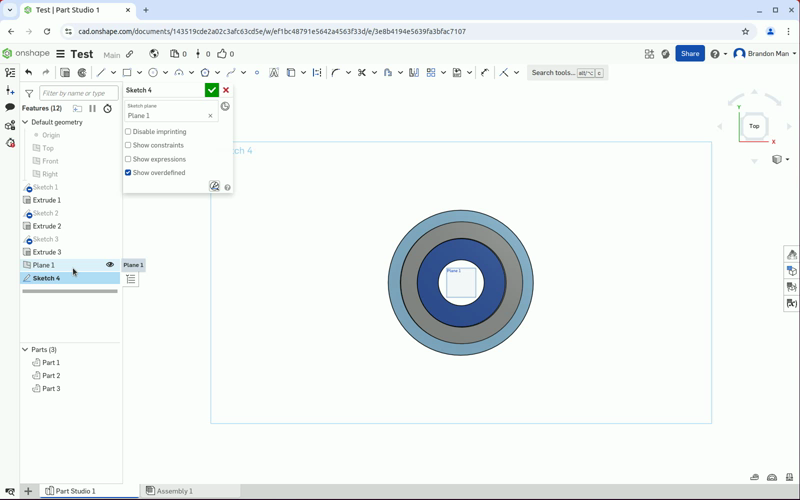
mouse_move(73, 352)
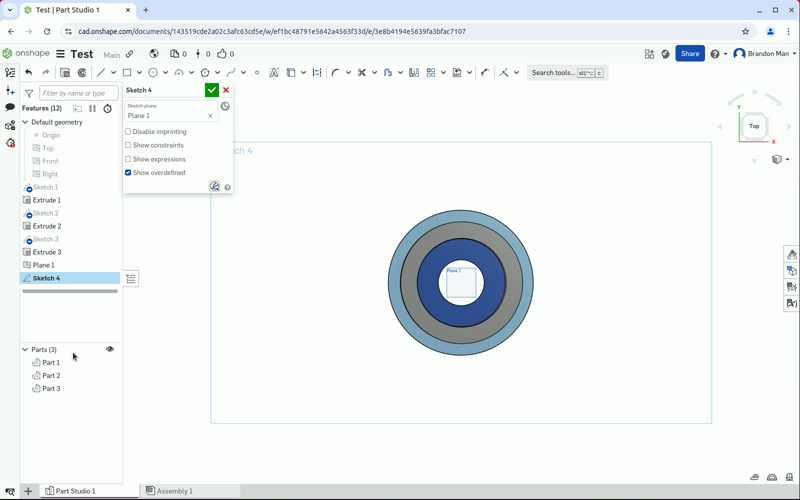
key(y)
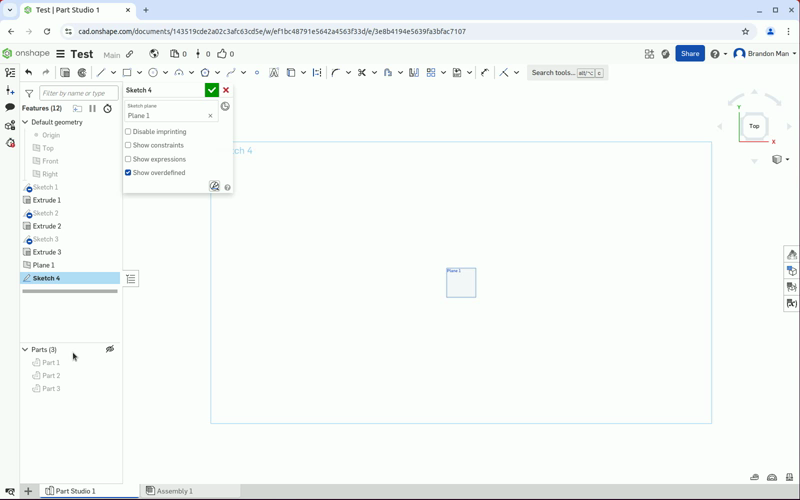
key(c)
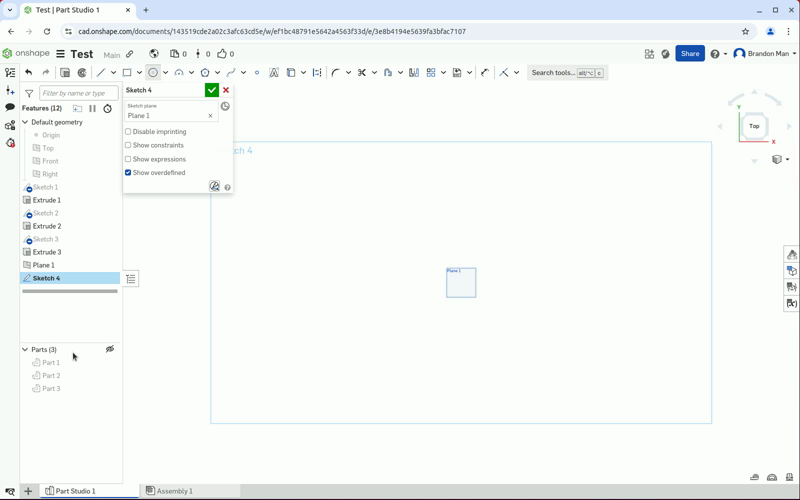
key_down(shift)
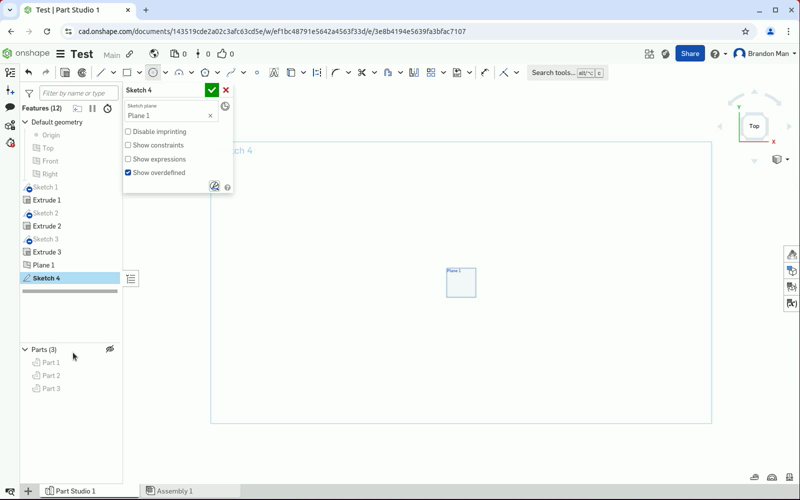
mouse_move(460, 282)
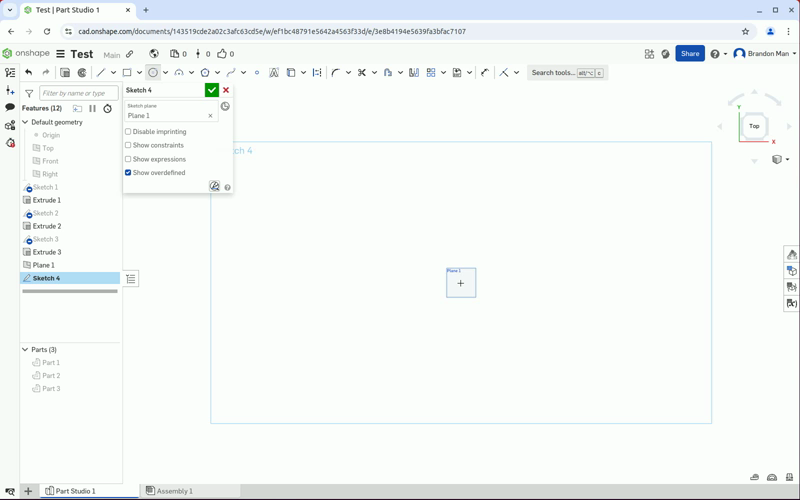
click(460, 282)
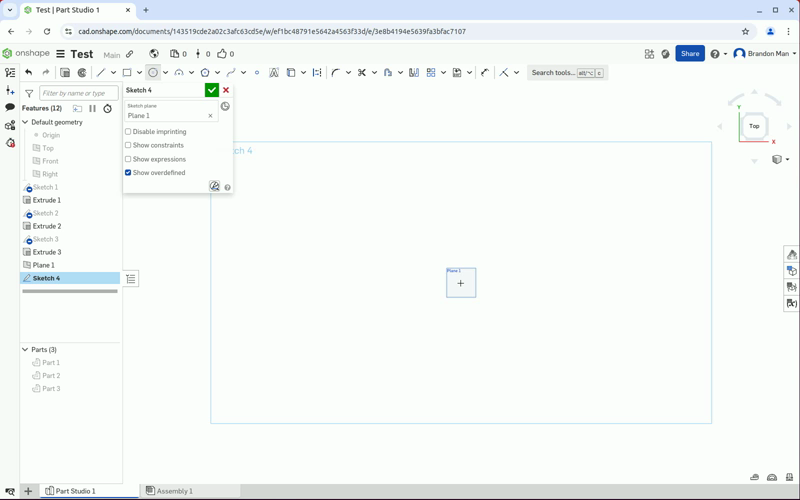
key_up(shift)
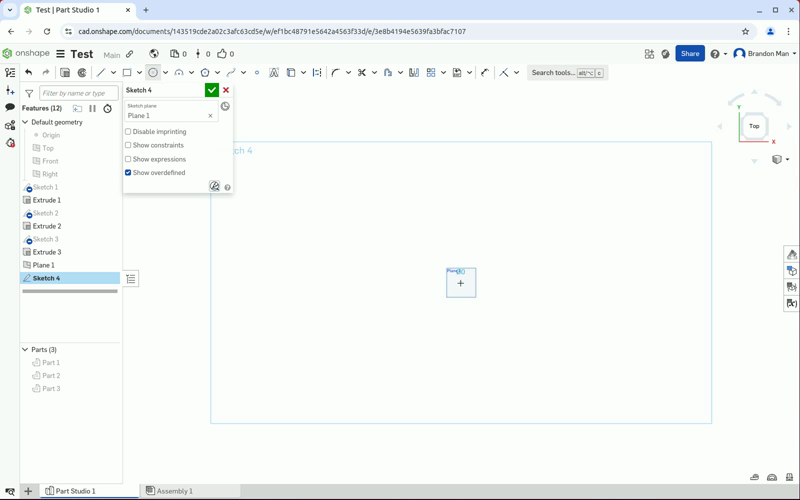
mouse_move(533, 282)
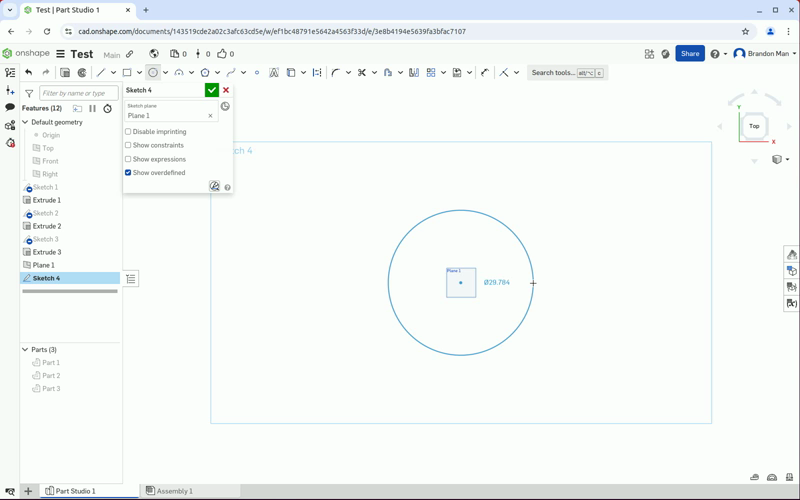
click(533, 282)
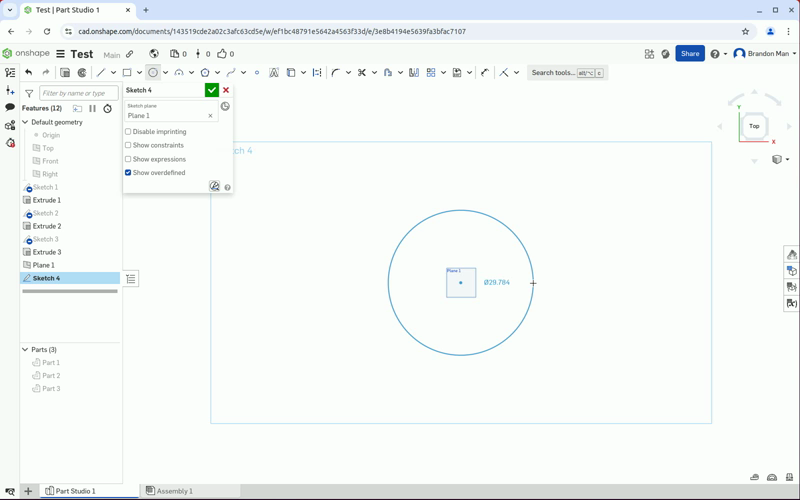
key(esc)
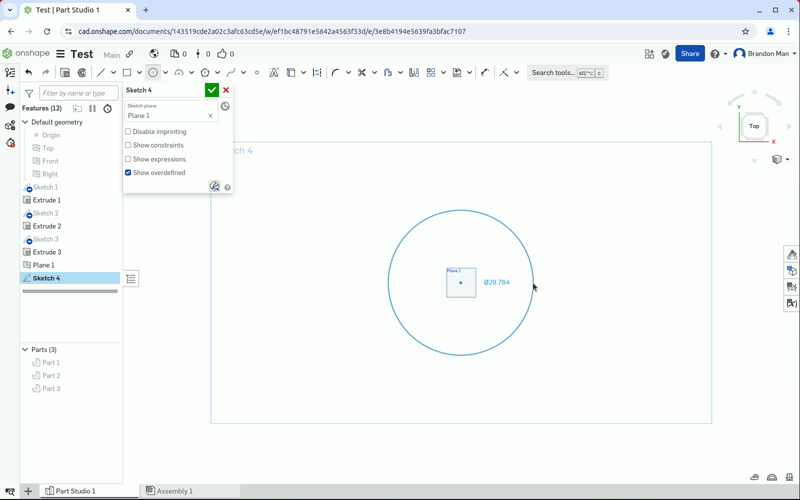
key(c)
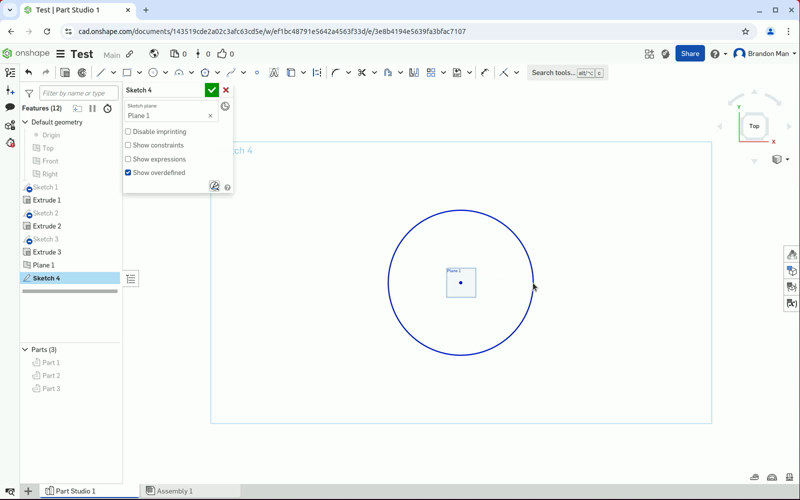
key_down(shift)
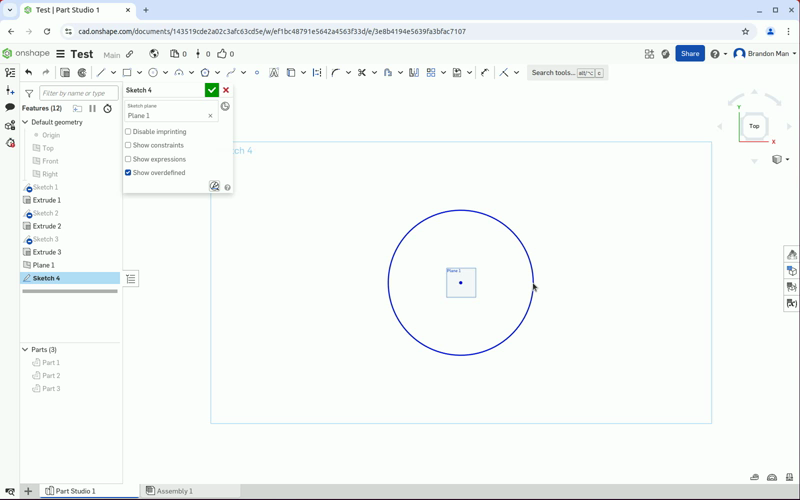
mouse_move(460, 282)
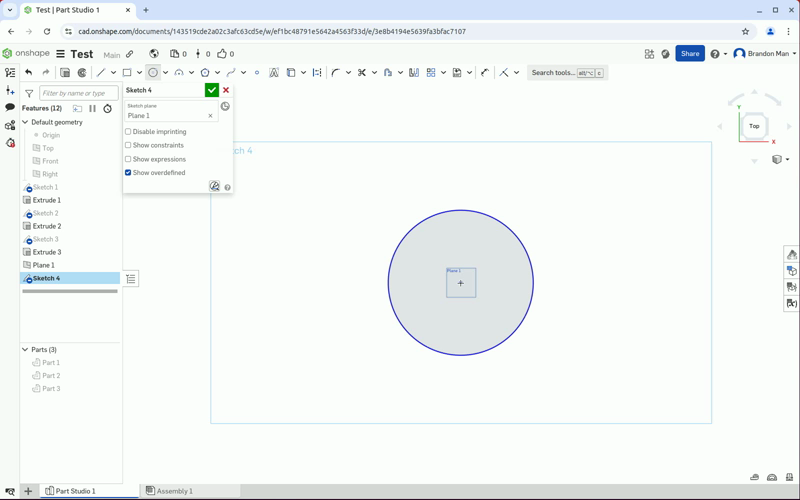
click(460, 282)
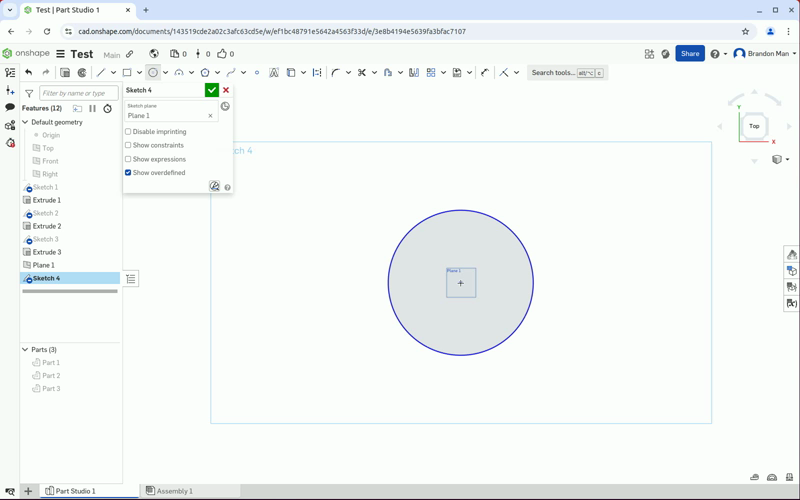
key_up(shift)
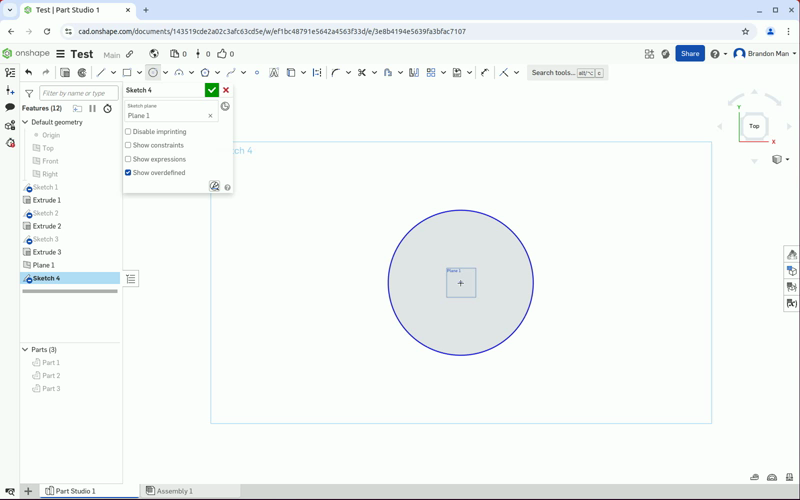
mouse_move(521, 282)
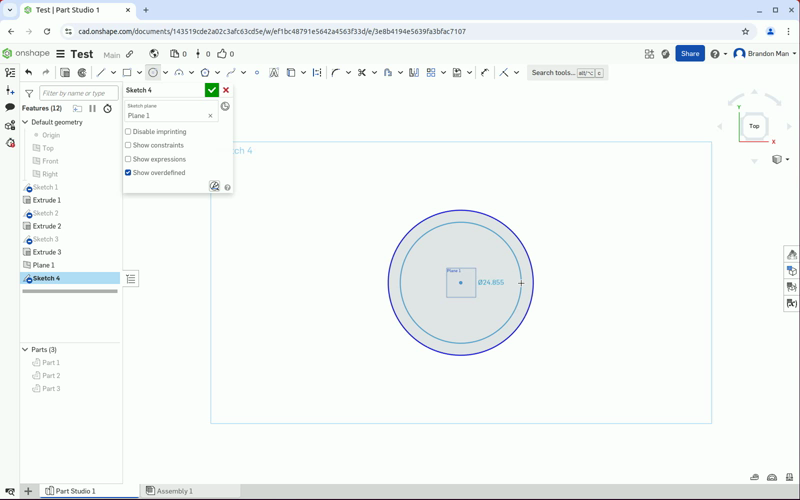
click(521, 282)
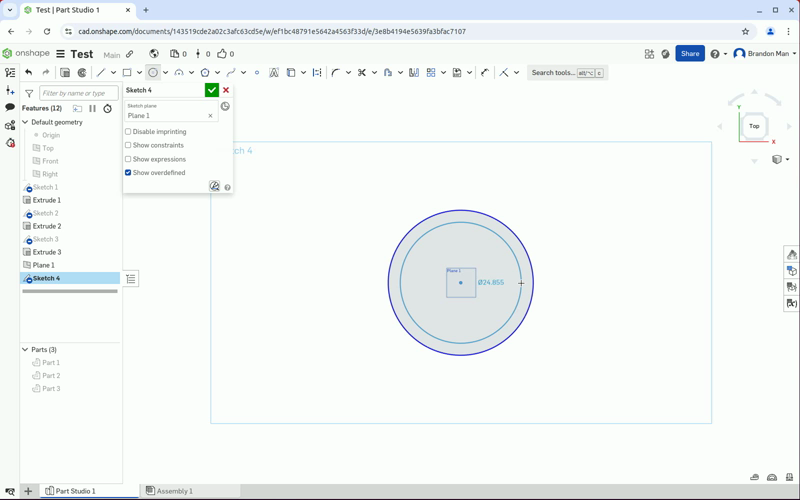
key(esc)
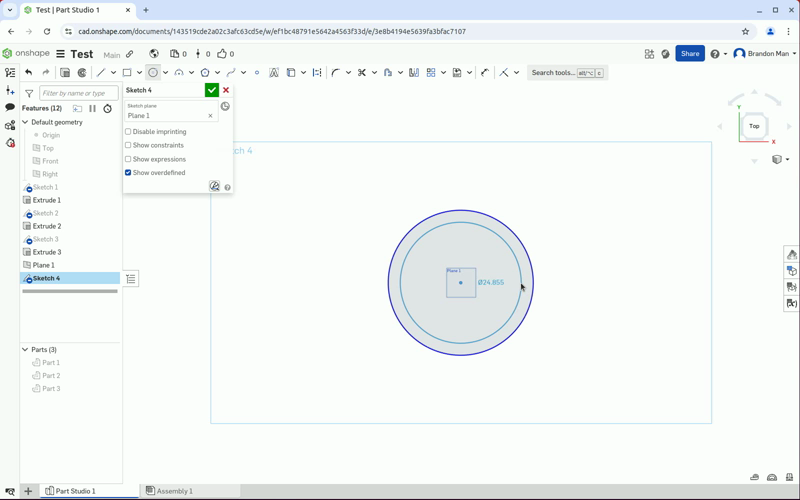
mouse_move(425, 341)
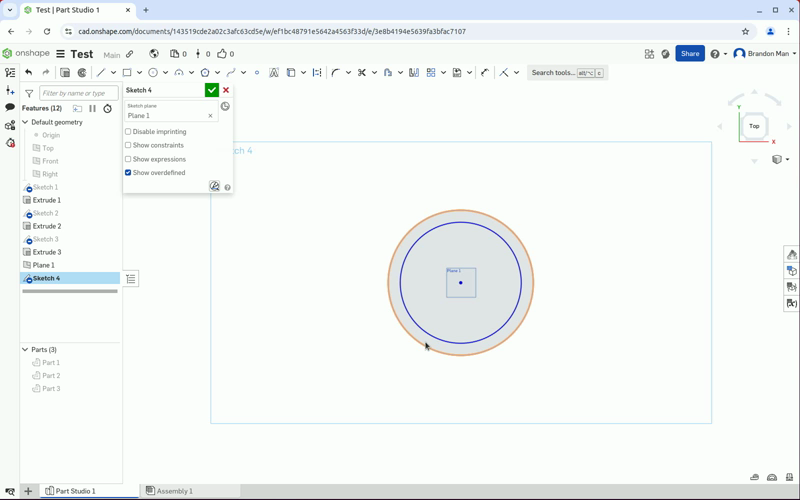
click(425, 341)
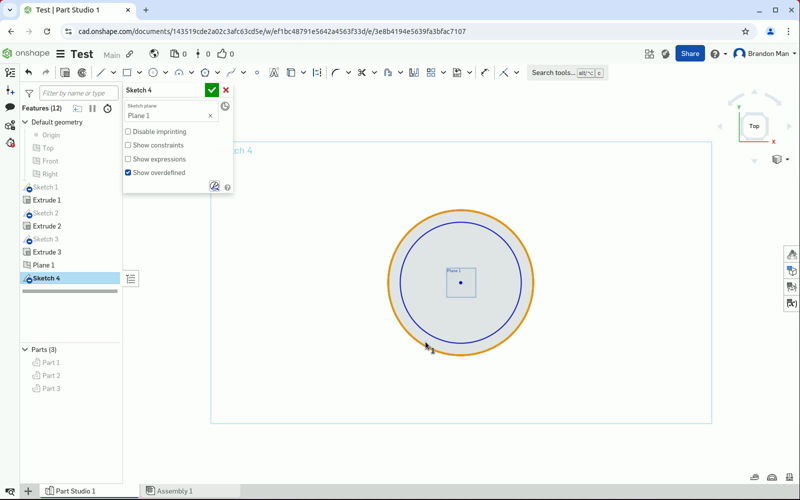
mouse_move(73, 352)
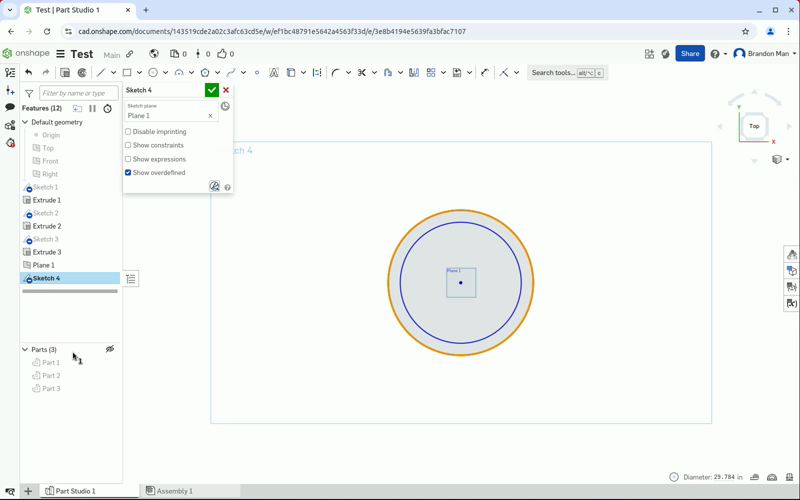
key(shift+y)
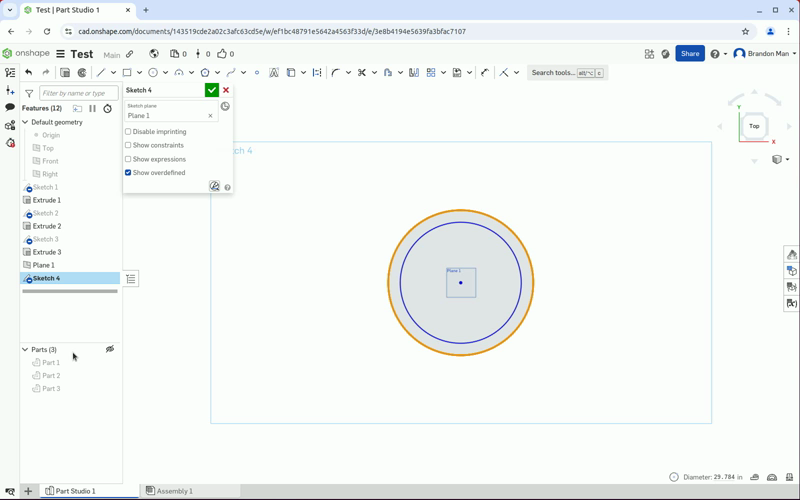
key(shift+e)
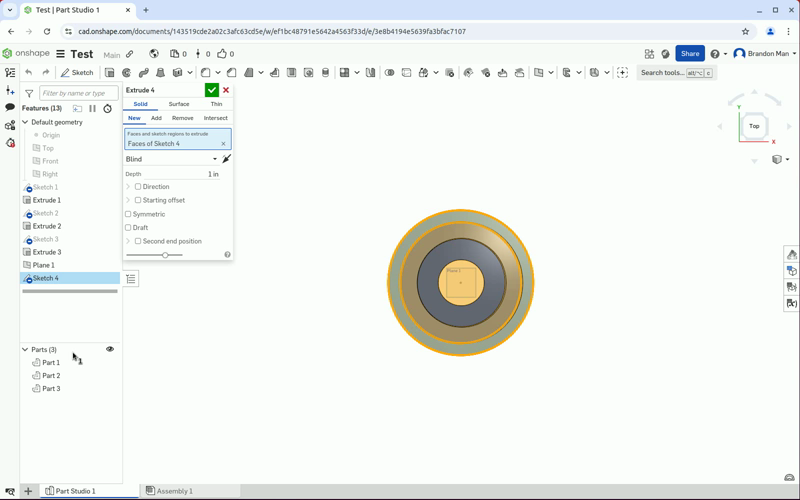
mouse_move(143, 106)
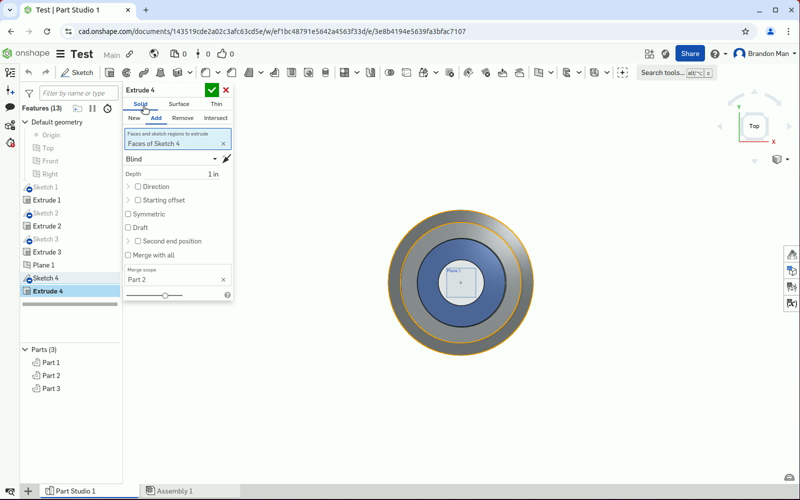
click(143, 106)
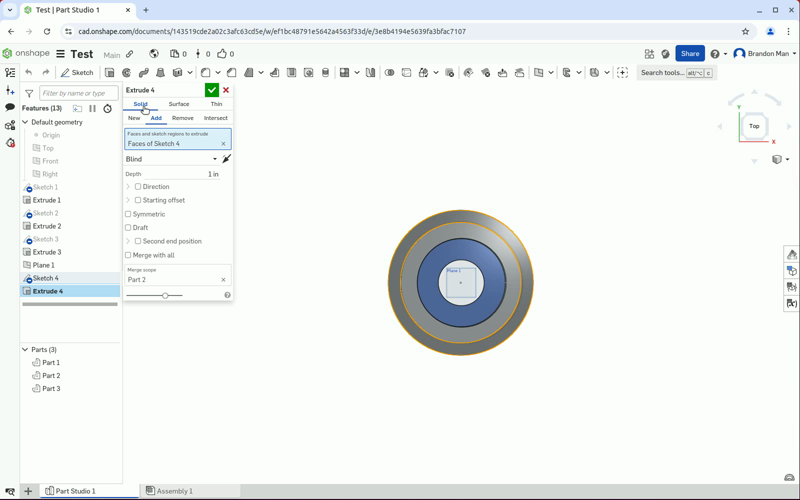
mouse_move(137, 120)
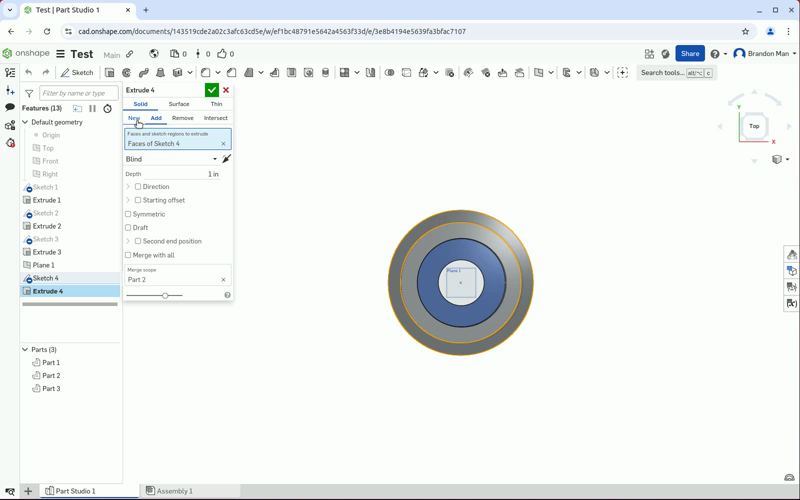
click(137, 120)
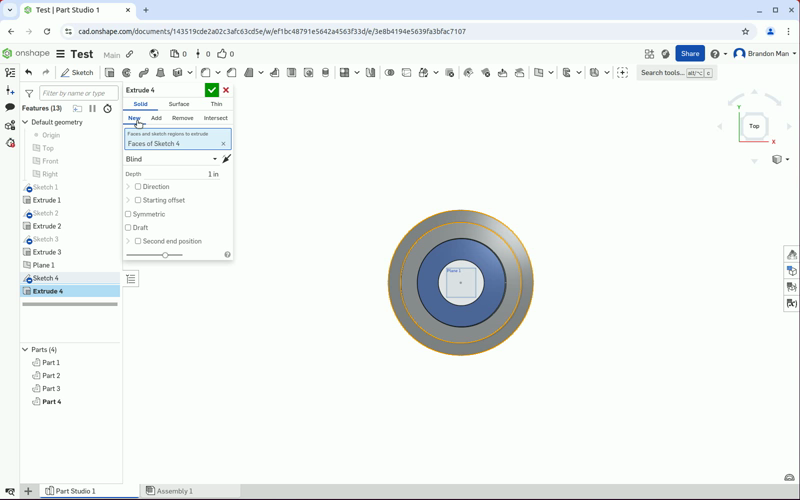
key(tab, 4)
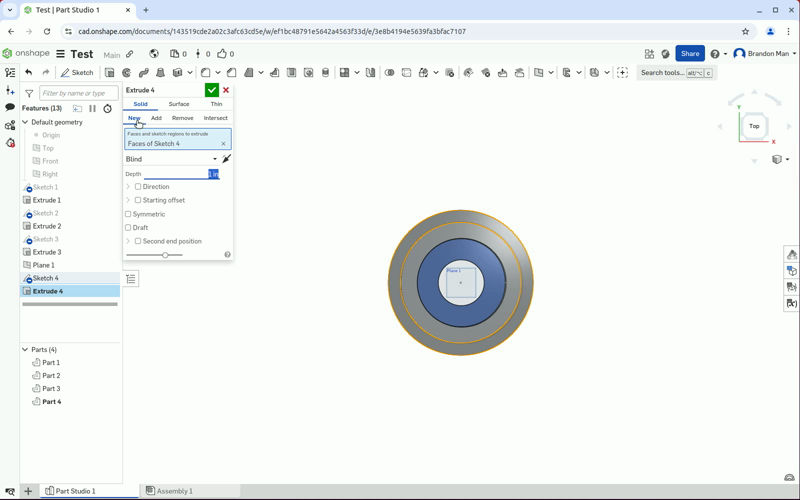
text(-1.444)
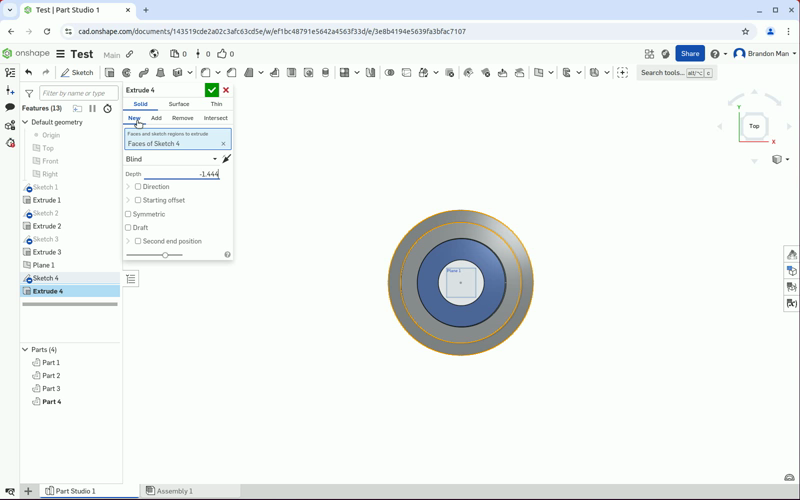
key(enter)
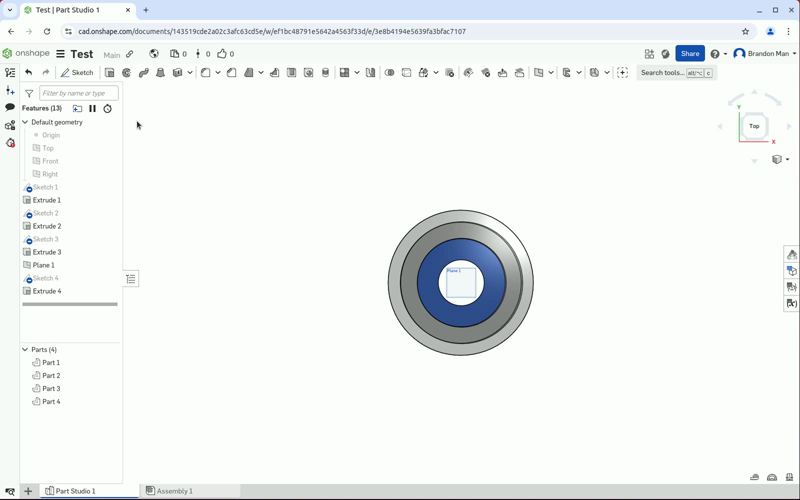
key(shift+h)
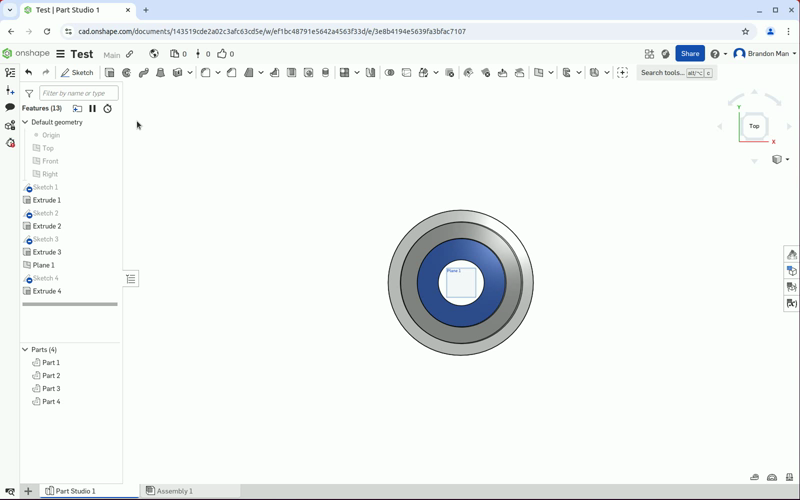
key(shift+h)
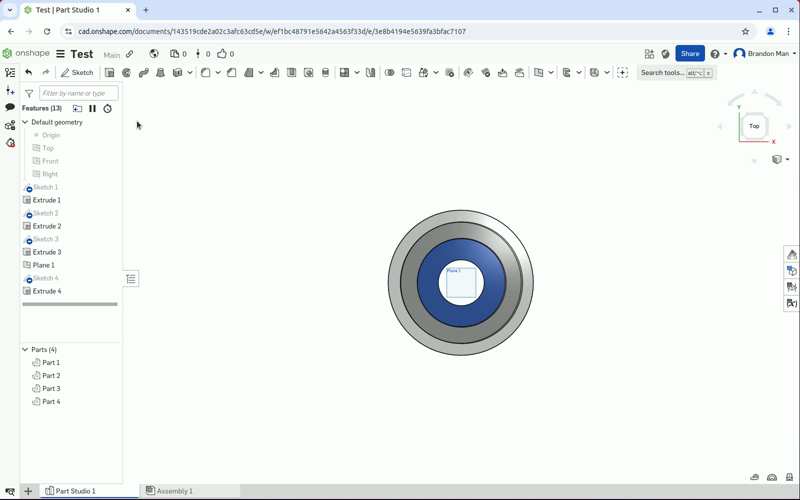
mouse_move(73, 189)
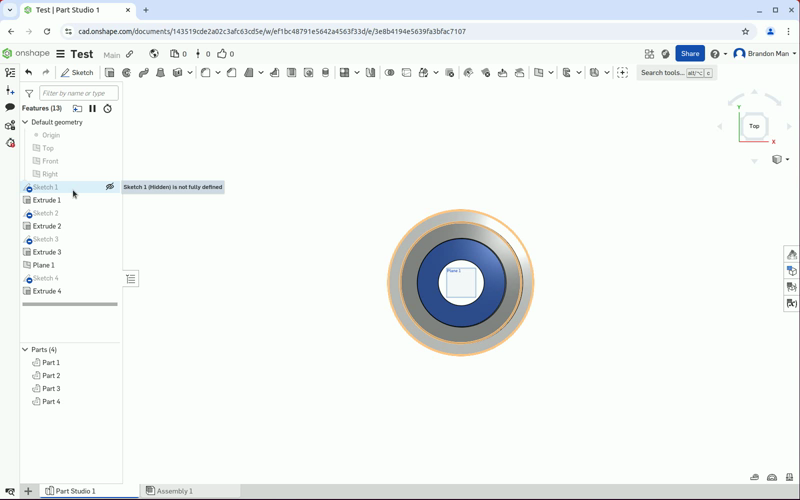
click(73, 189)
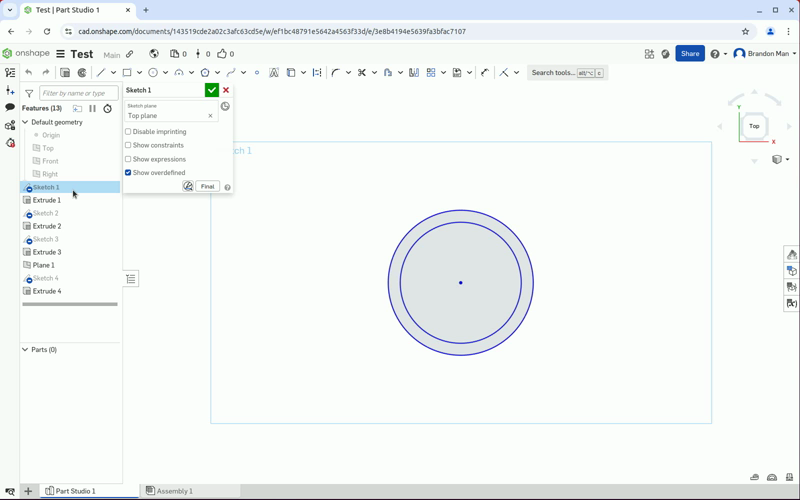
mouse_move(229, 92)
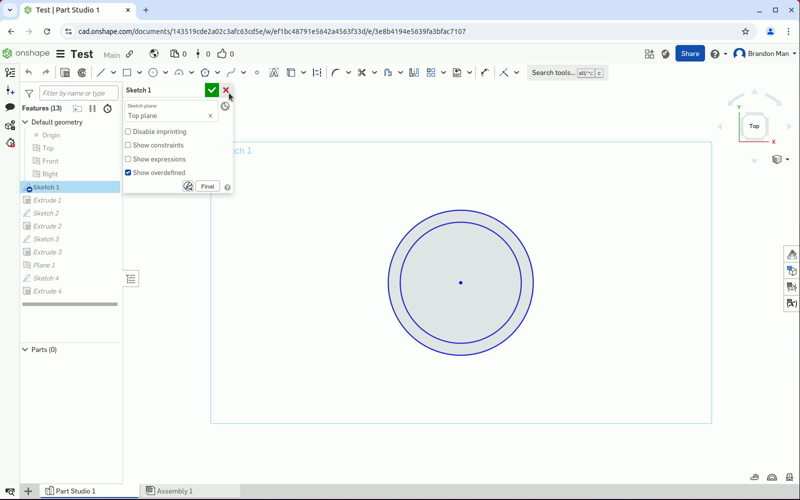
click(229, 92)
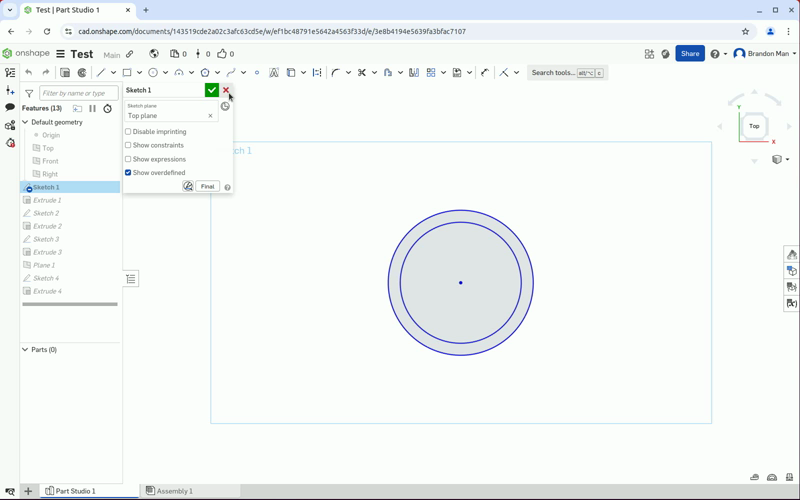
key(shift+s)
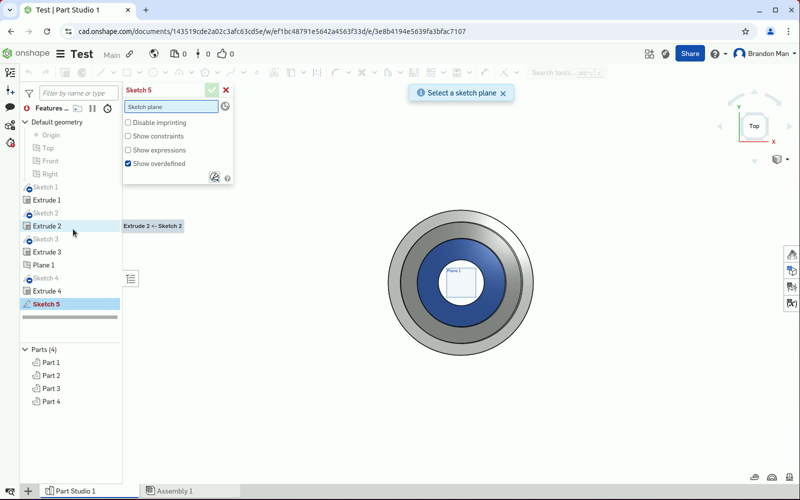
scroll(3)
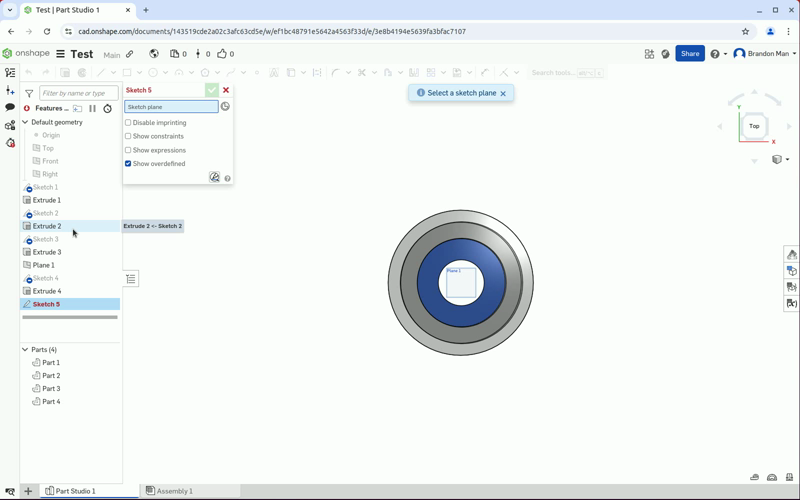
mouse_move(73, 150)
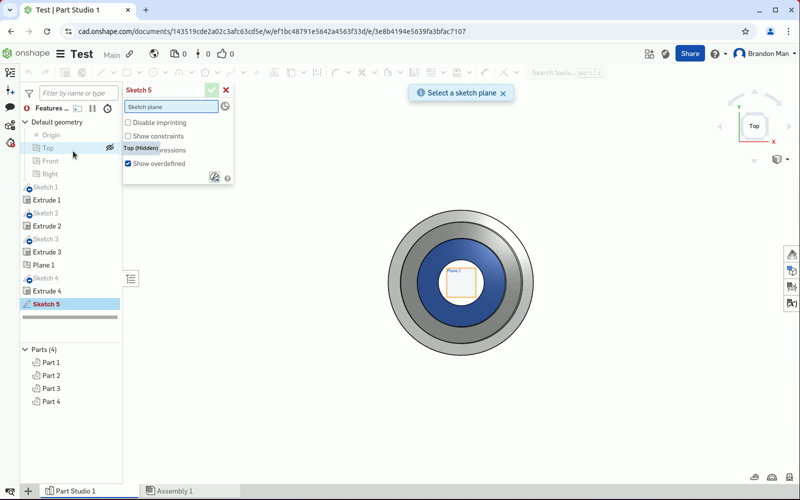
click(73, 150)
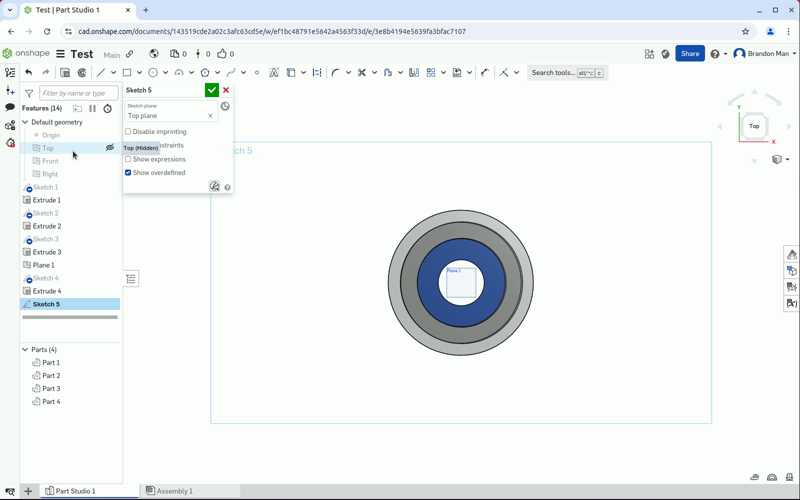
mouse_move(73, 352)
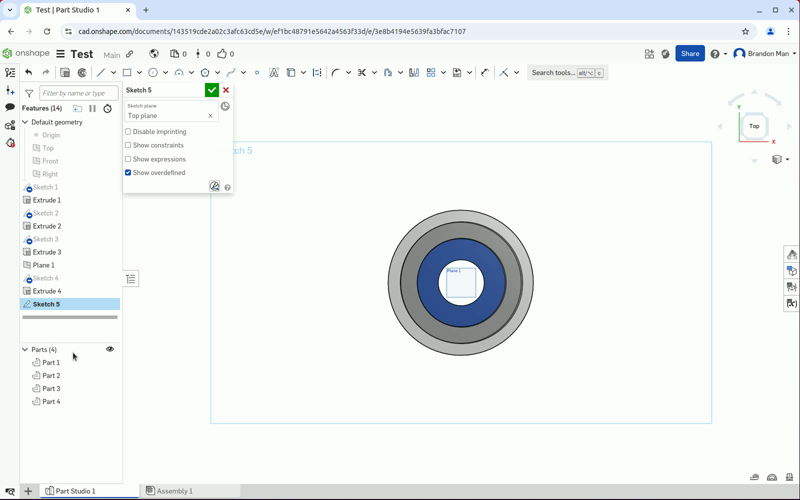
key(y)
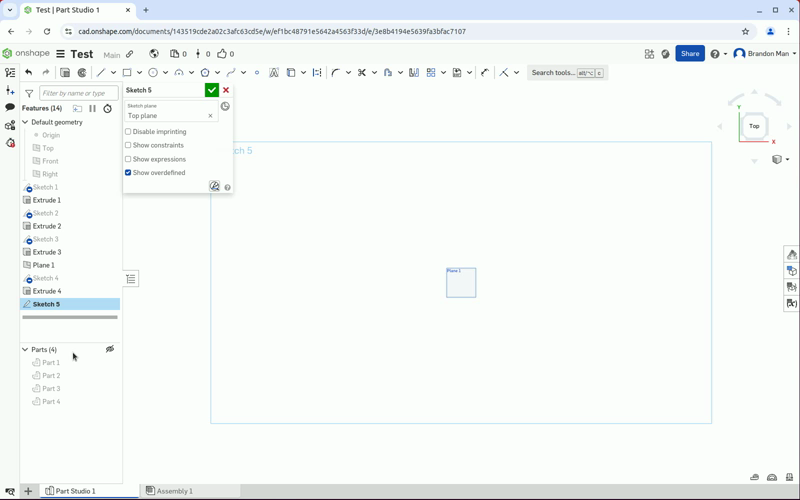
key(c)
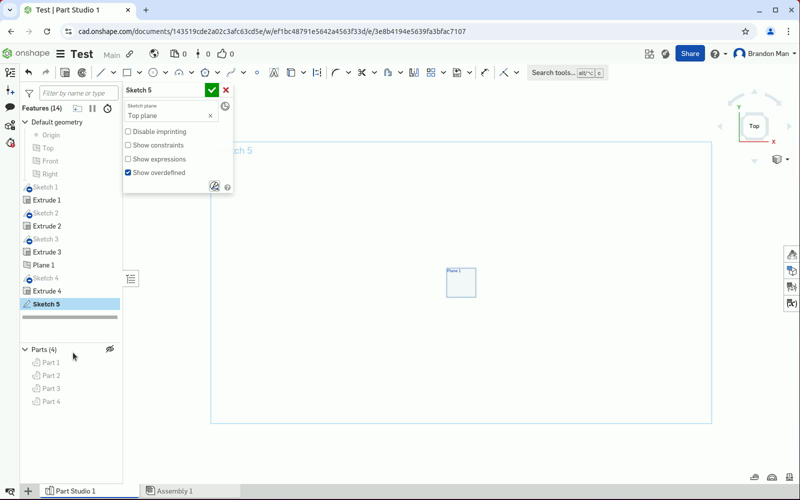
key_down(shift)
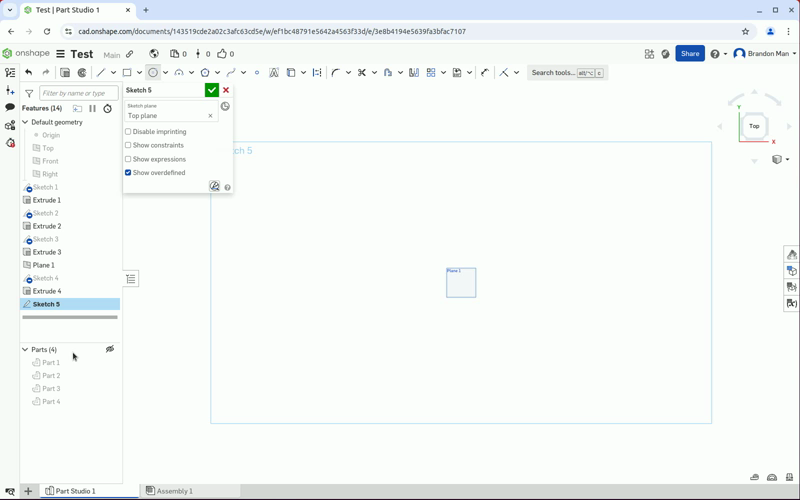
mouse_move(461, 282)
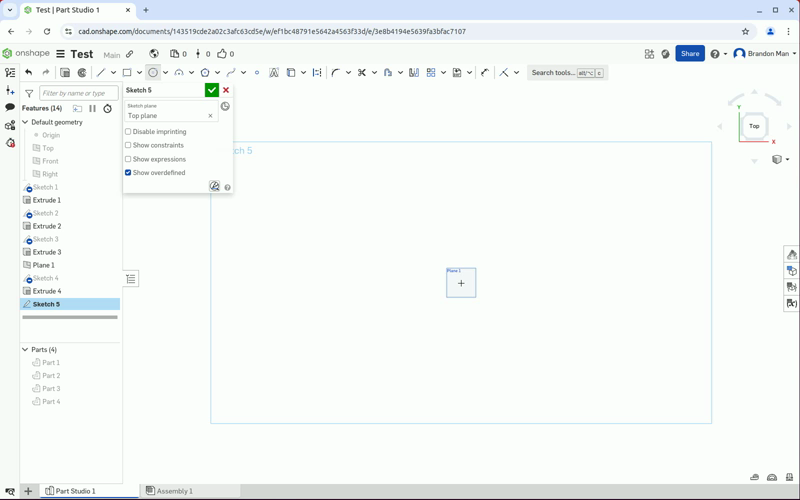
click(461, 282)
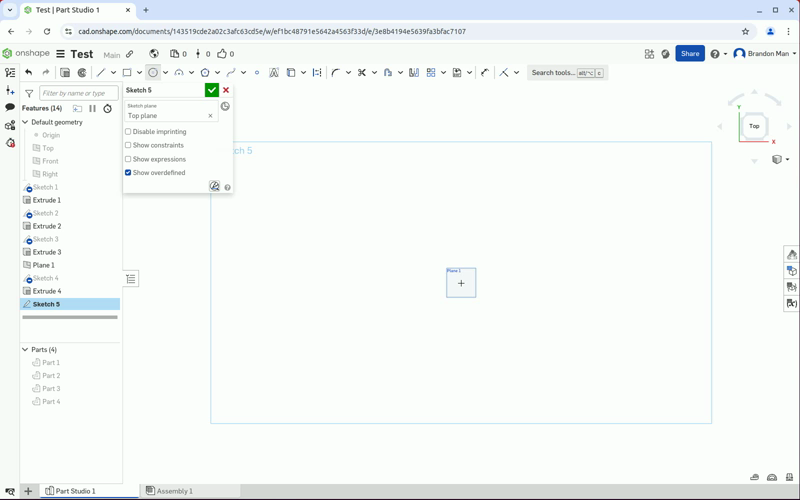
key_up(shift)
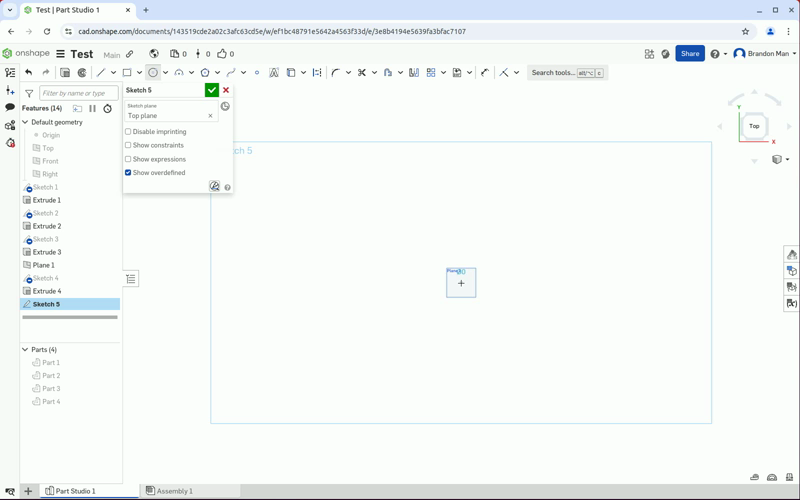
mouse_move(505, 282)
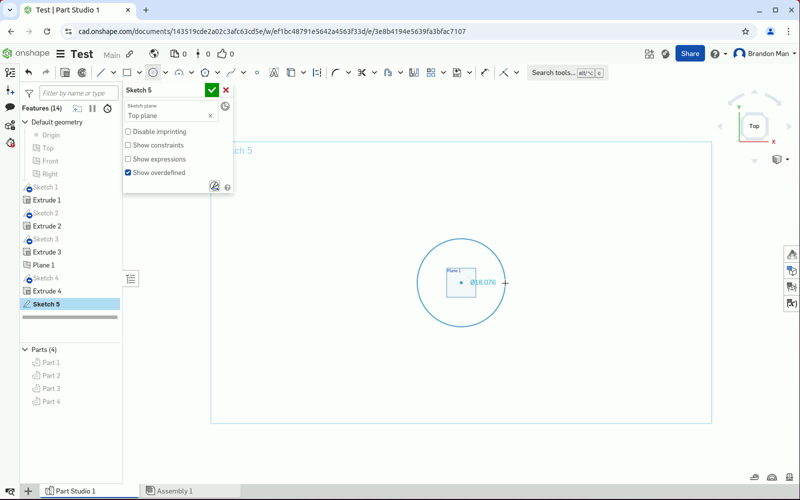
click(505, 282)
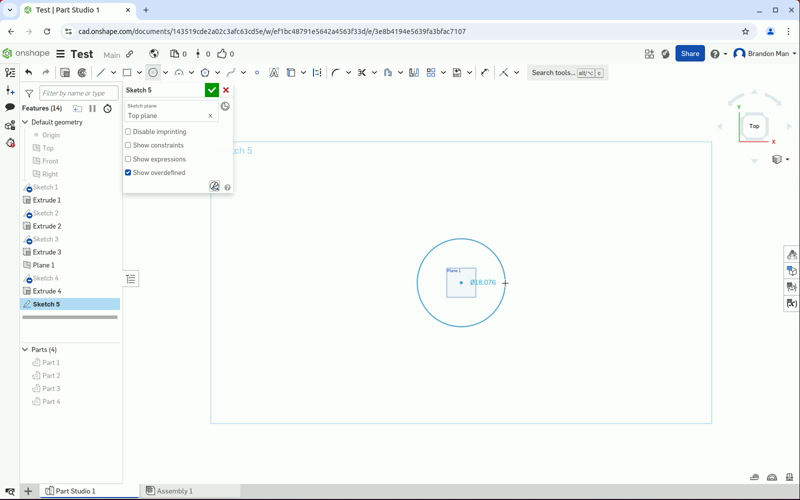
key(esc)
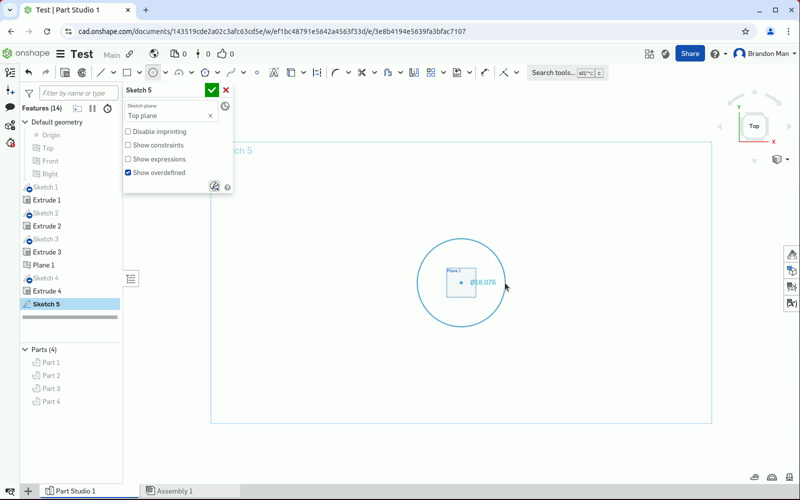
key(c)
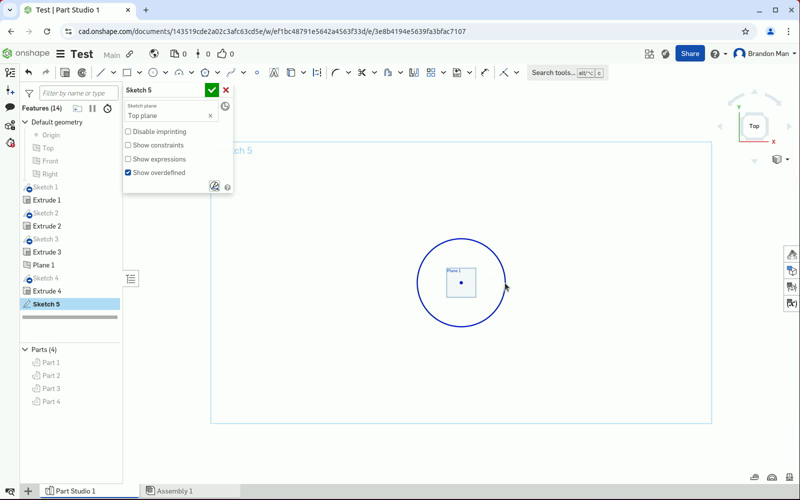
key_down(shift)
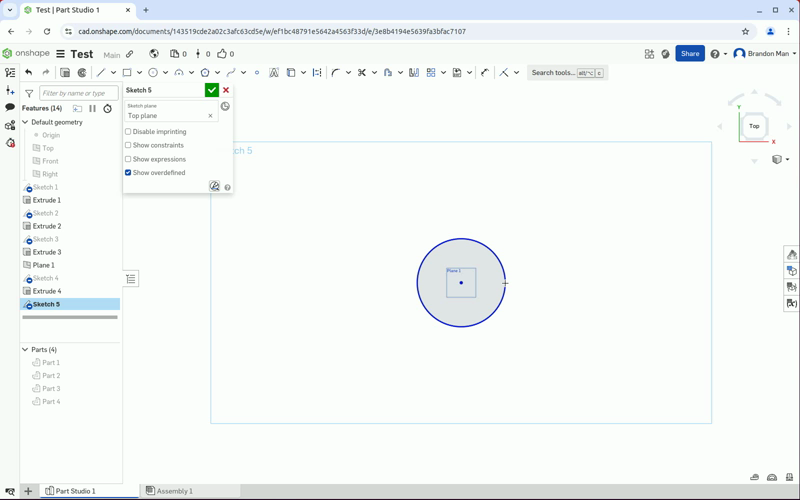
mouse_move(461, 282)
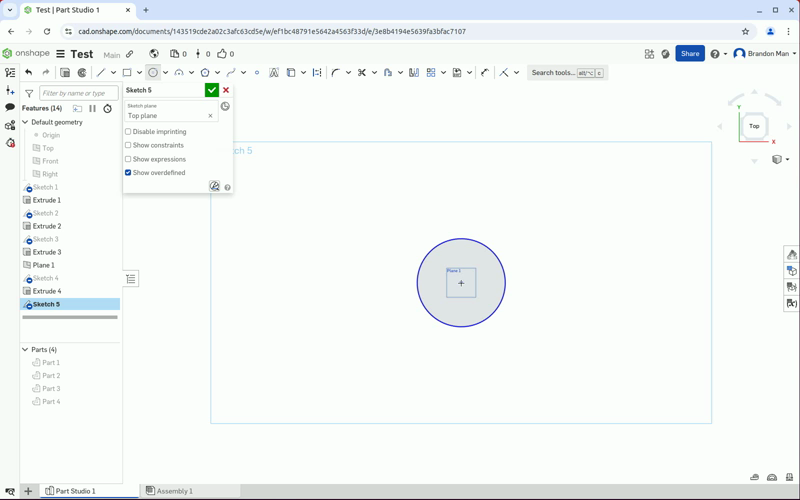
click(461, 282)
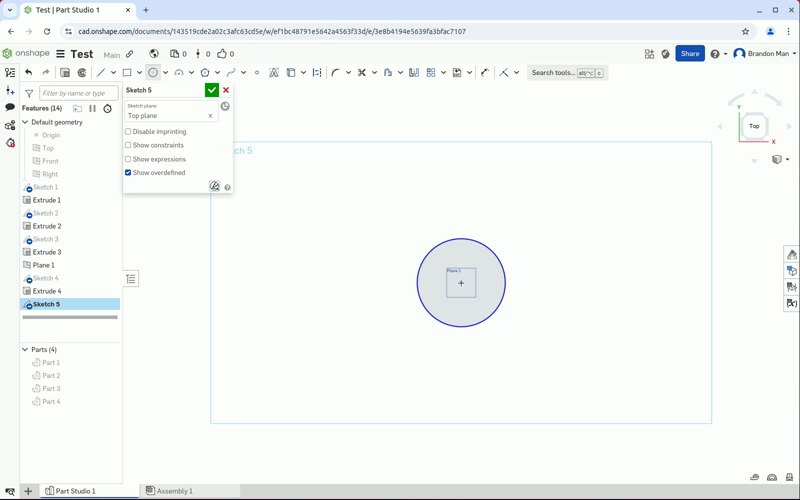
key_up(shift)
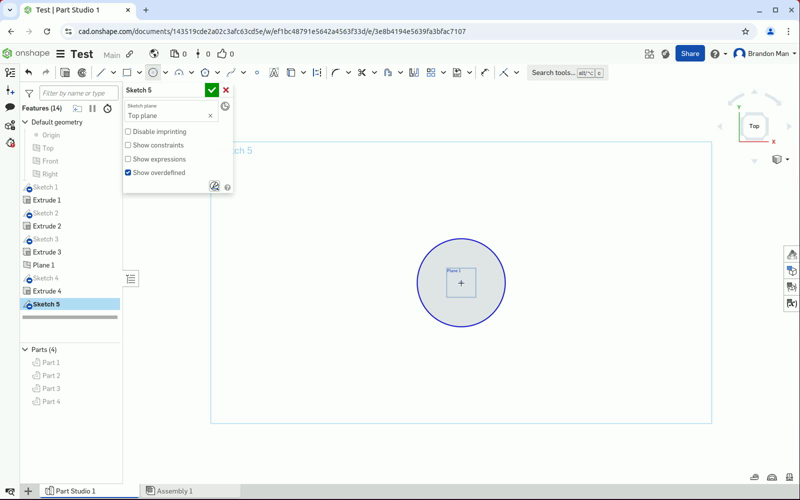
mouse_move(484, 282)
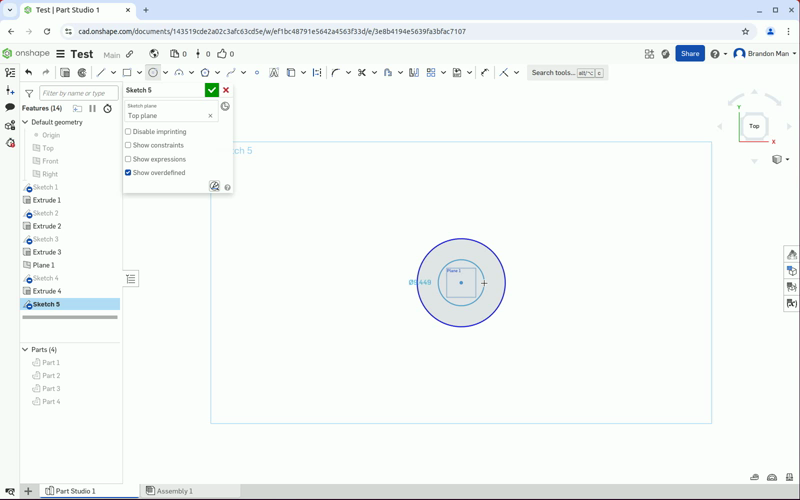
click(484, 282)
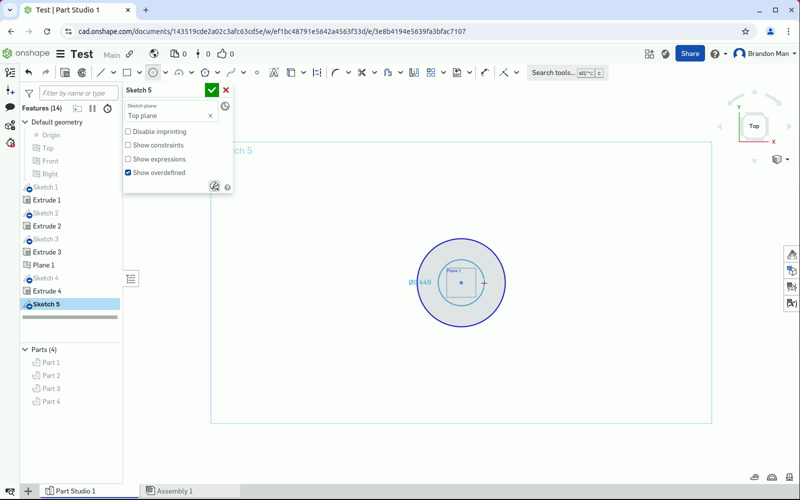
key(esc)
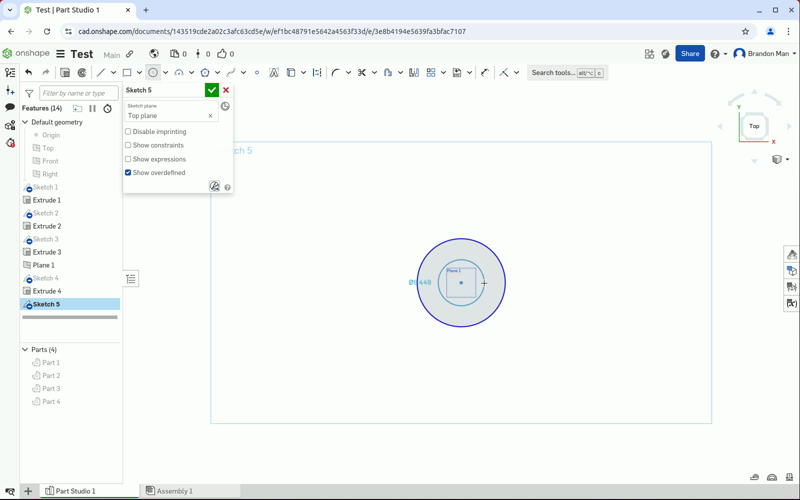
mouse_move(430, 283)
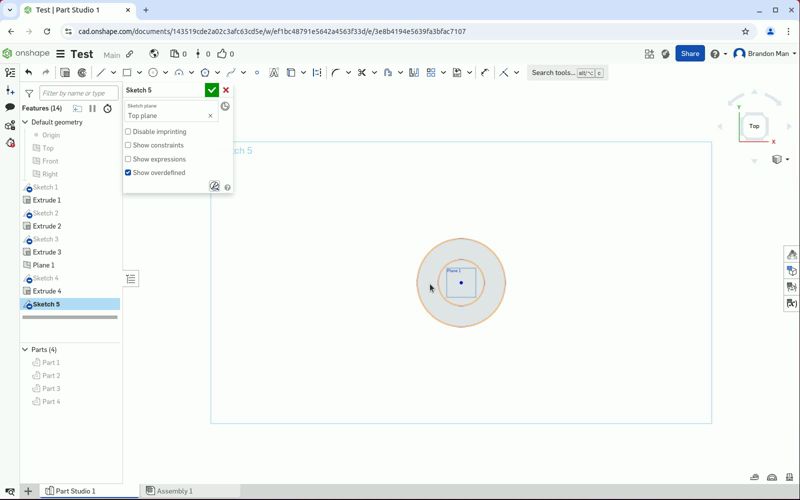
click(430, 283)
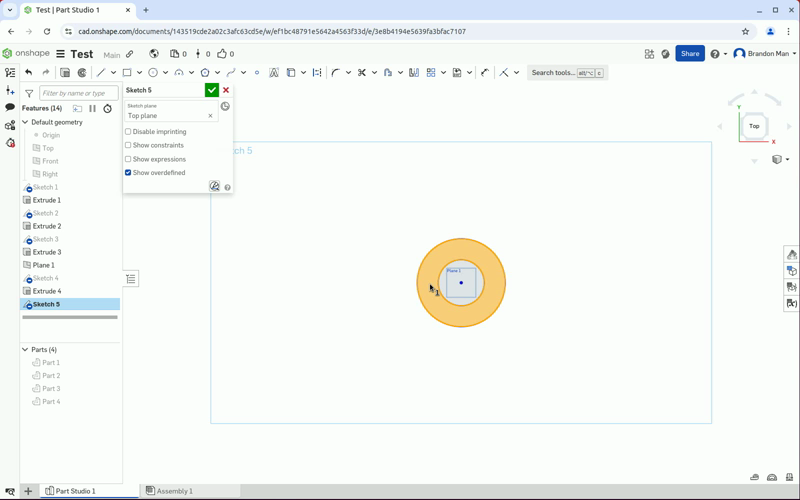
mouse_move(73, 352)
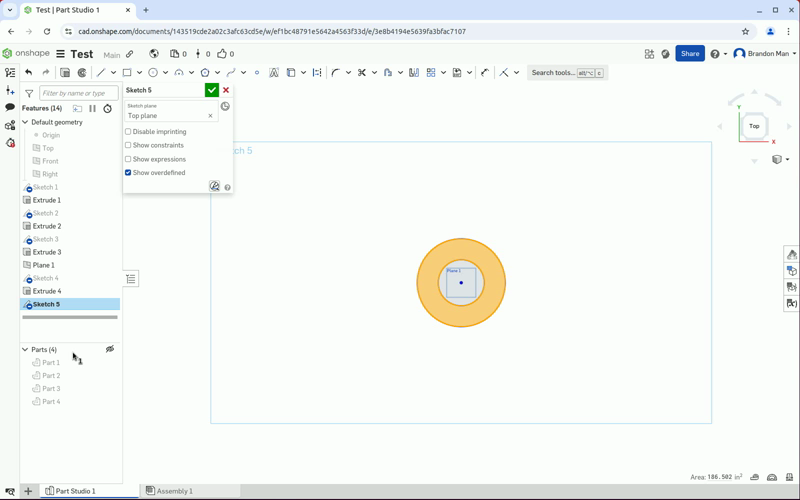
key(shift+y)
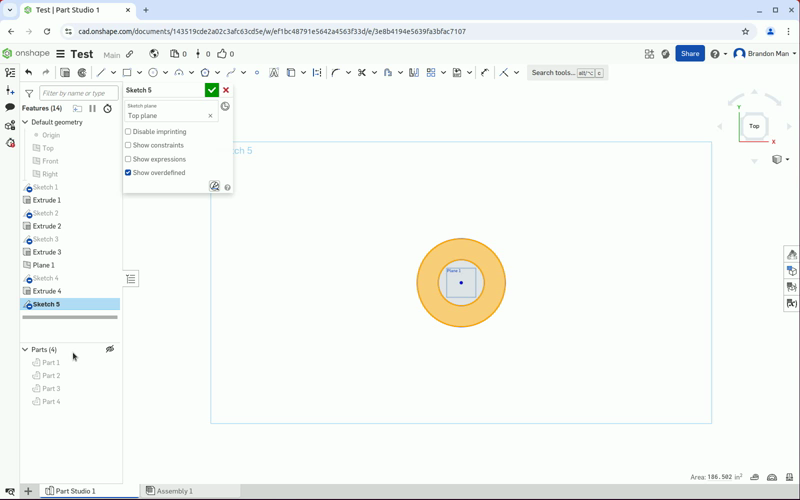
key(shift+e)
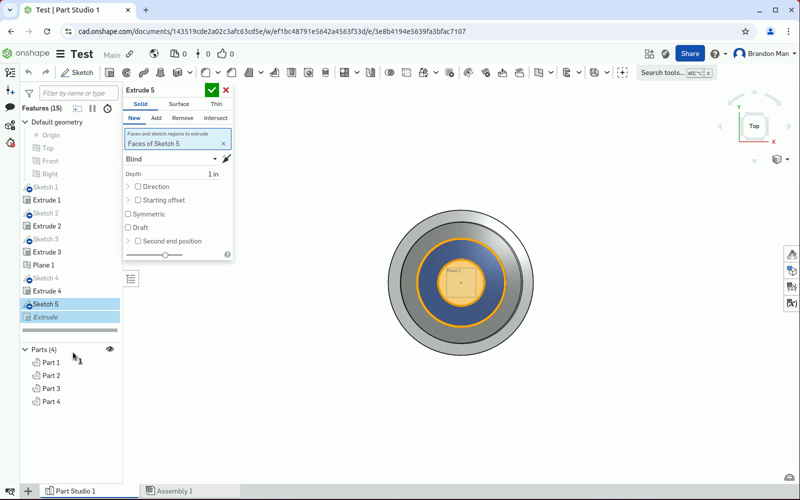
mouse_move(143, 106)
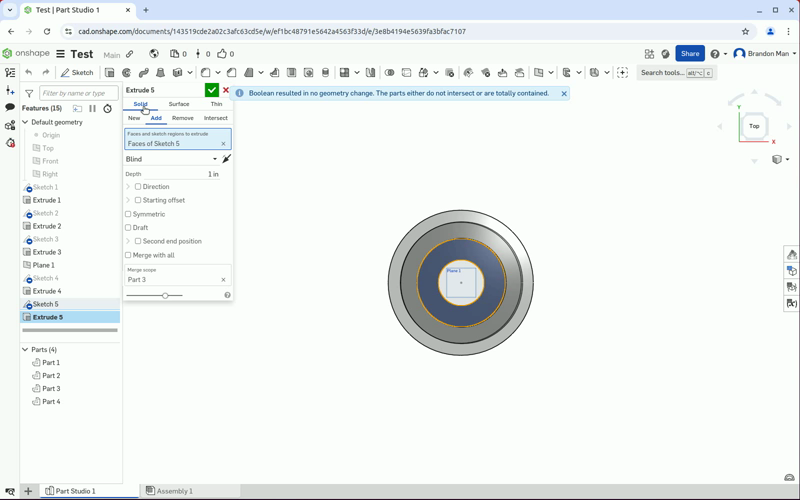
click(143, 106)
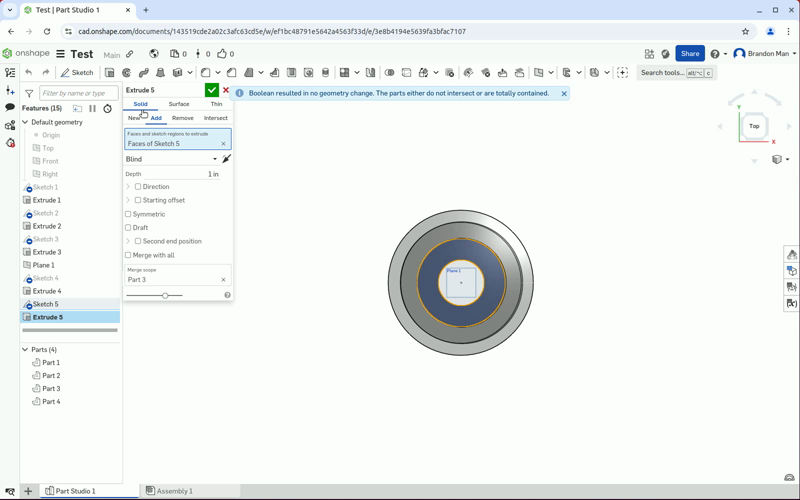
mouse_move(137, 120)
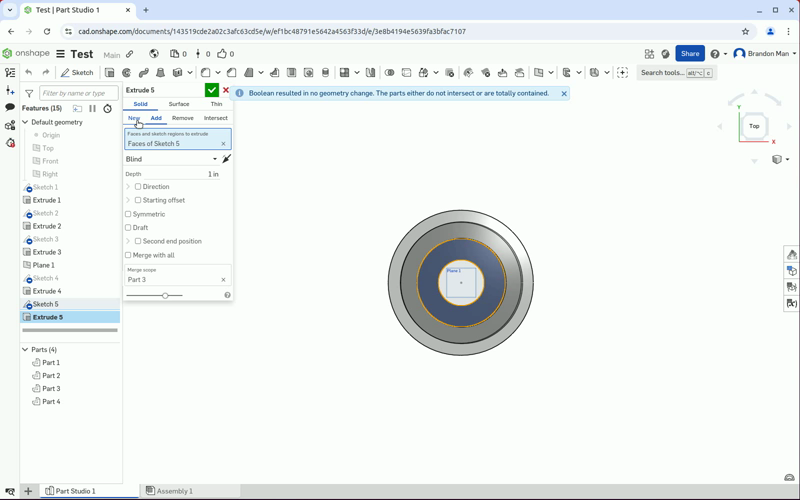
click(137, 120)
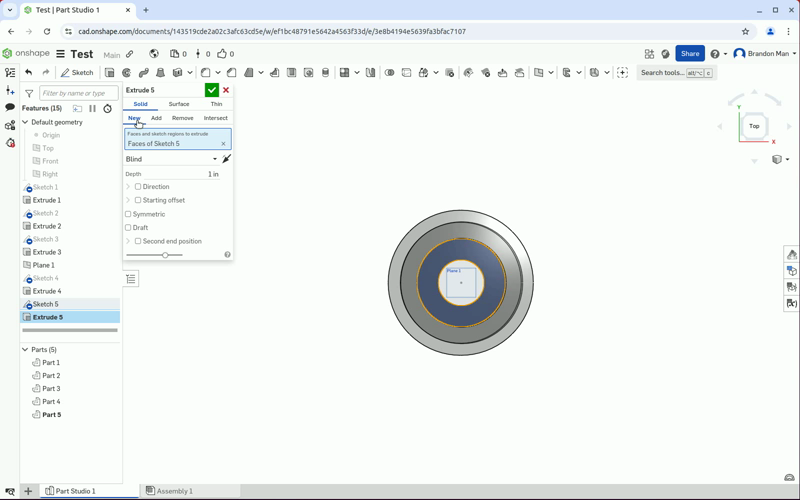
key(tab, 4)
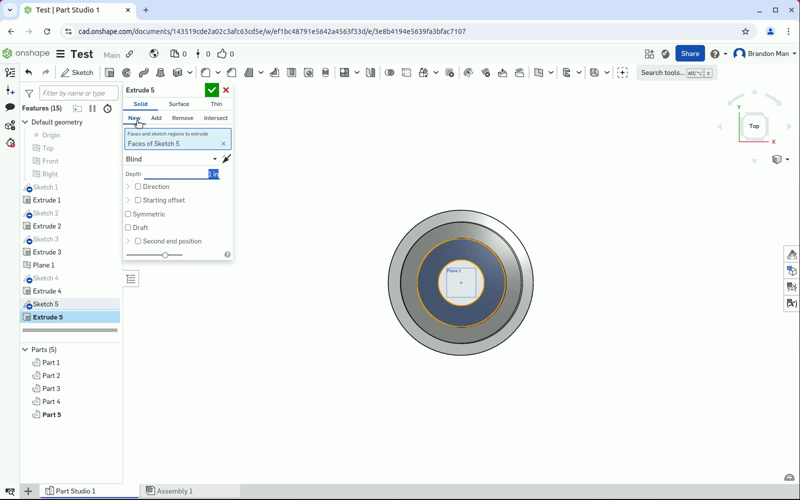
text(-7.462)
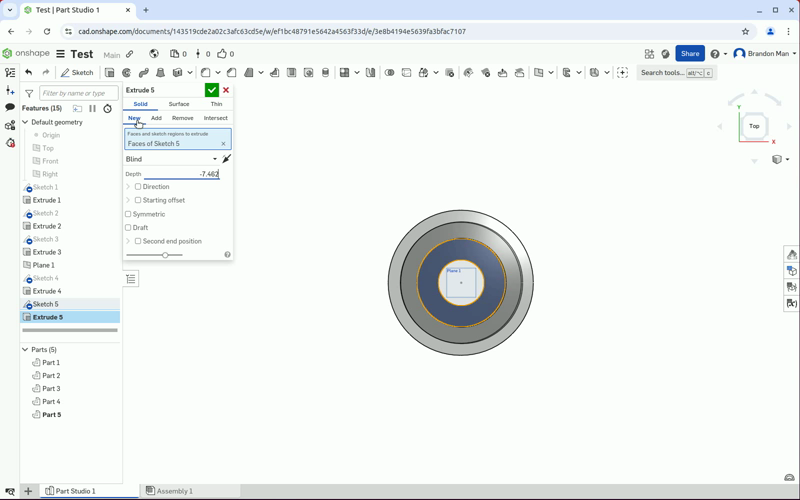
key(enter)
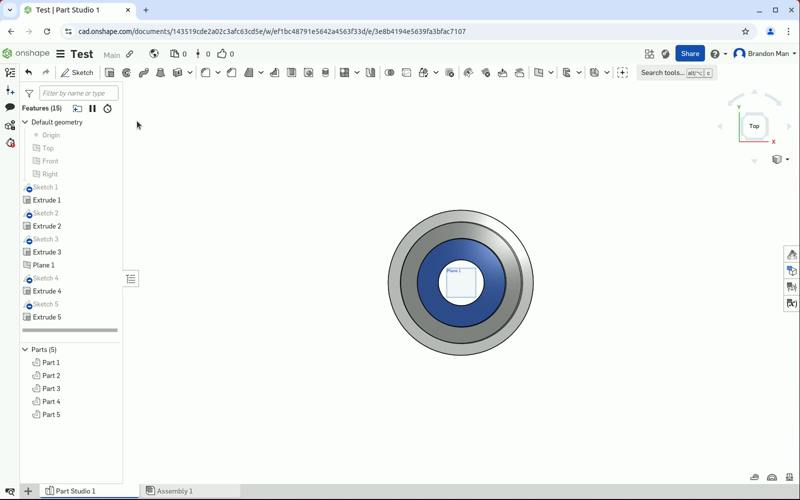
key(shift+h)
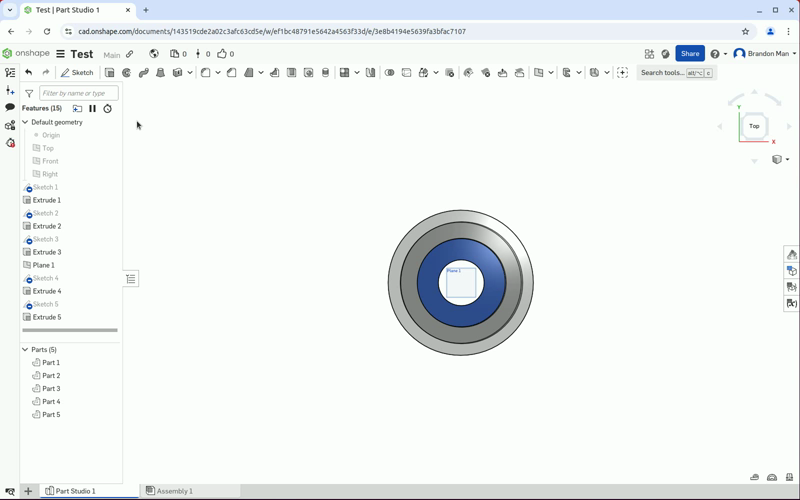
key(shift+h)
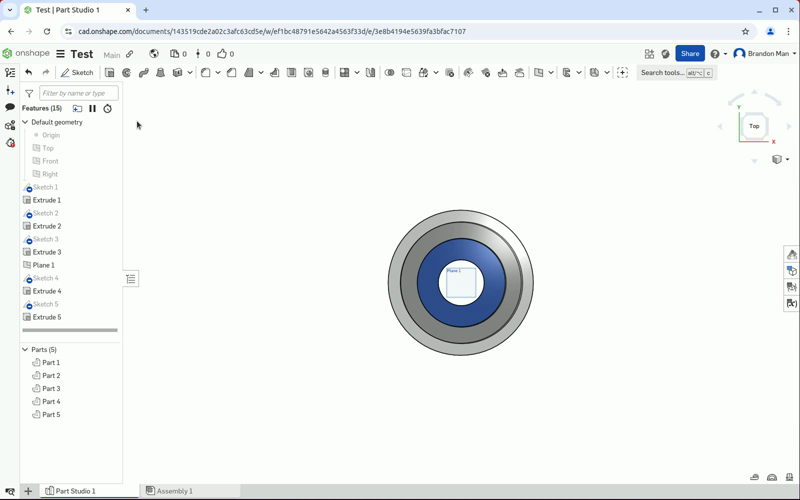
key(shift+7)
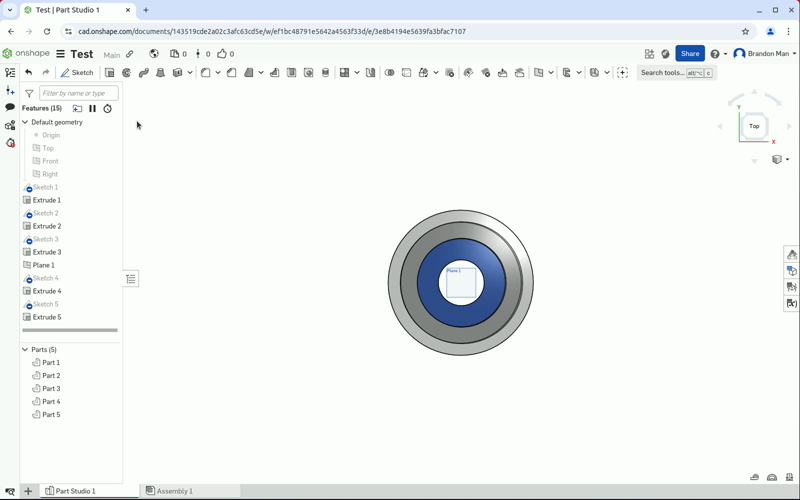
key(up, 3)
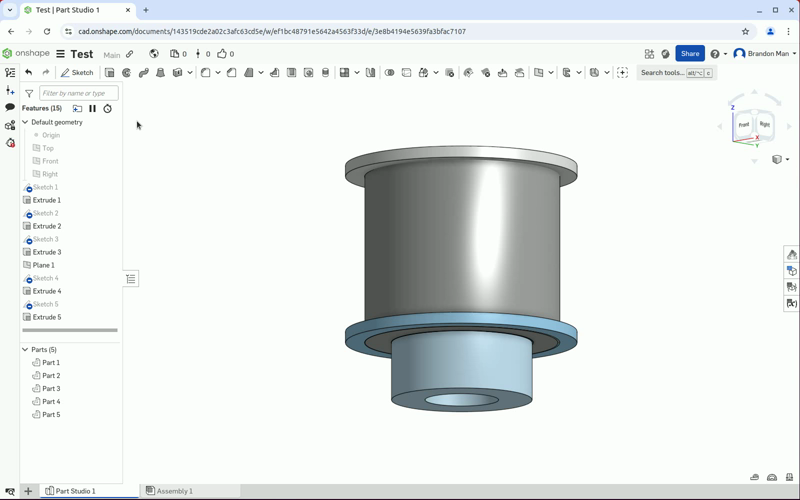
key(left, 3)
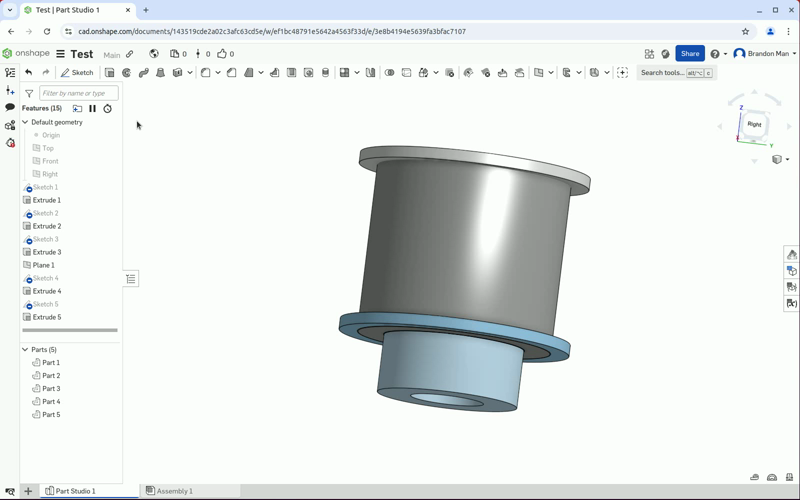
key(right, 3)
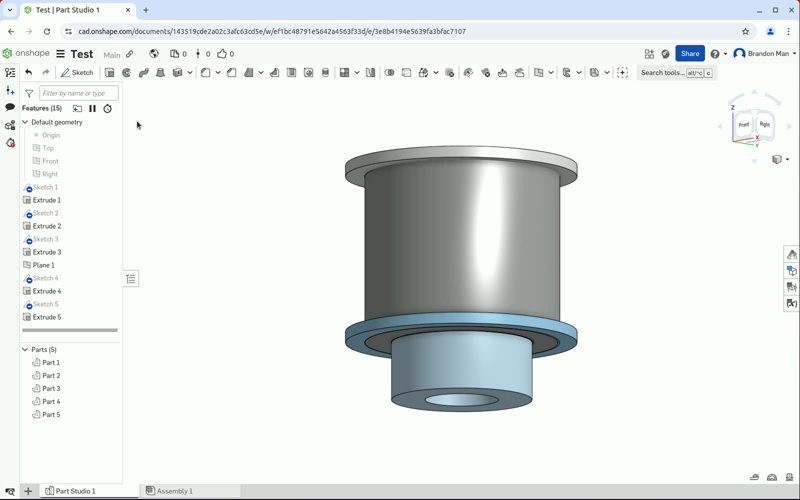
key(down, 3)
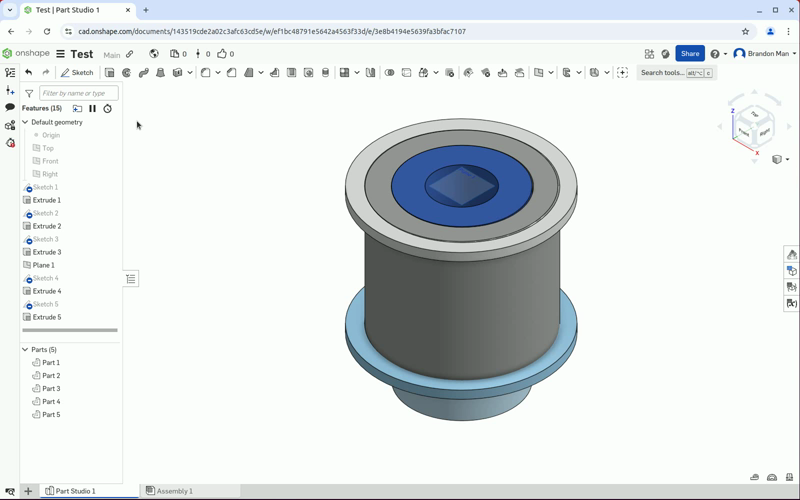
mouse_move(73, 189)
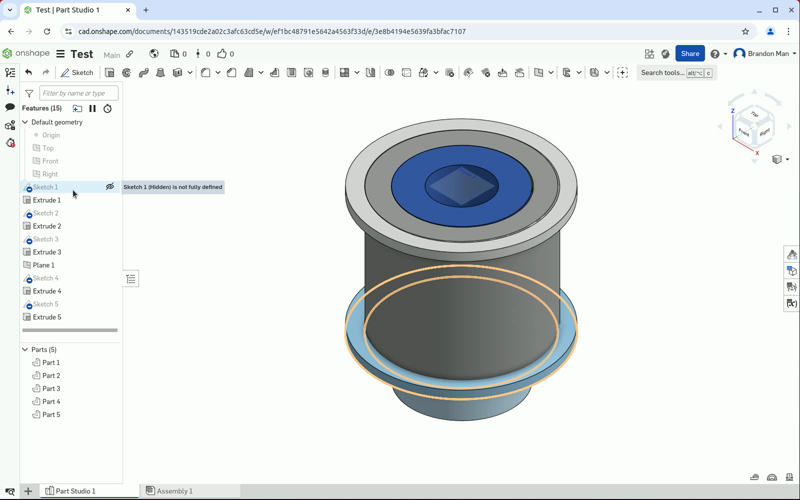
click(73, 189)